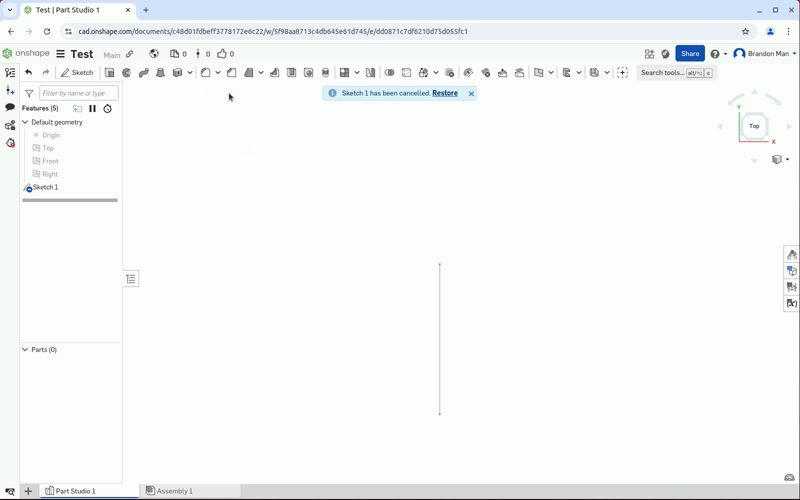
key(shift+h)
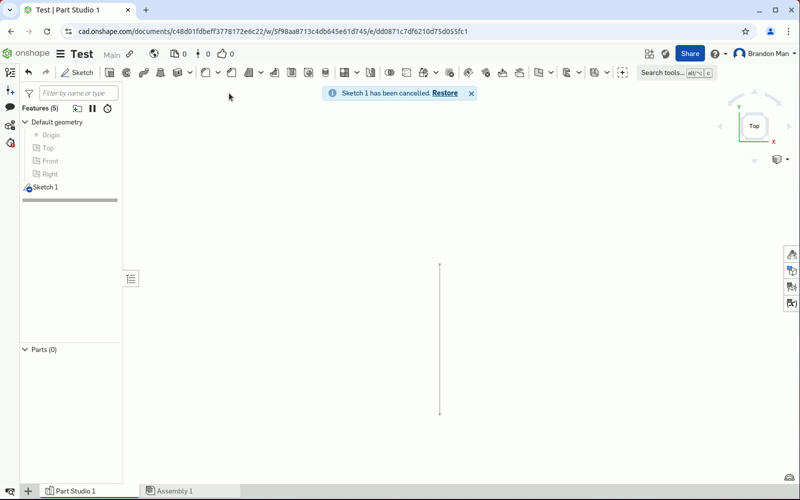
key(shift+s)
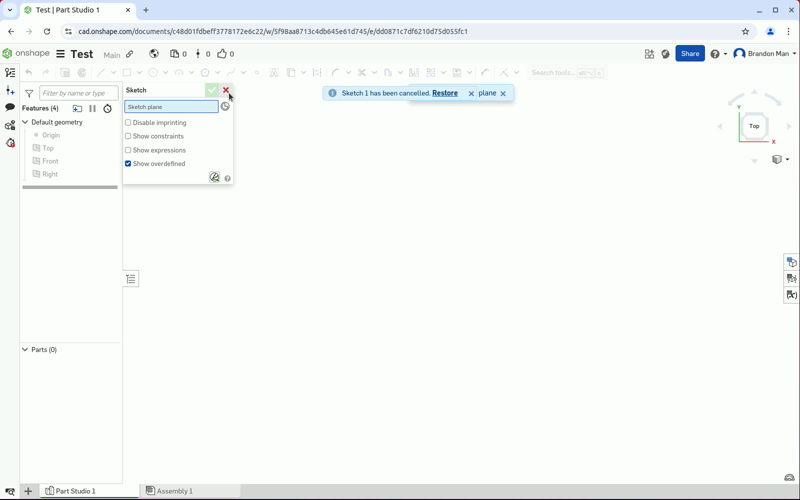
mouse_move(73, 150)
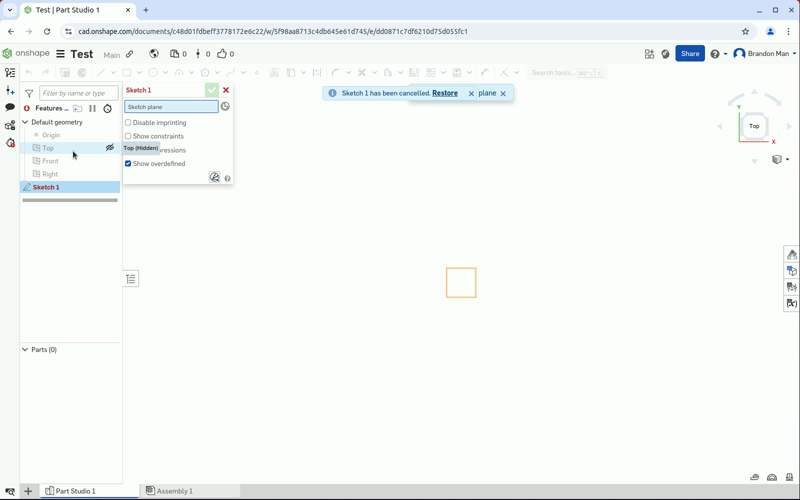
click(73, 150)
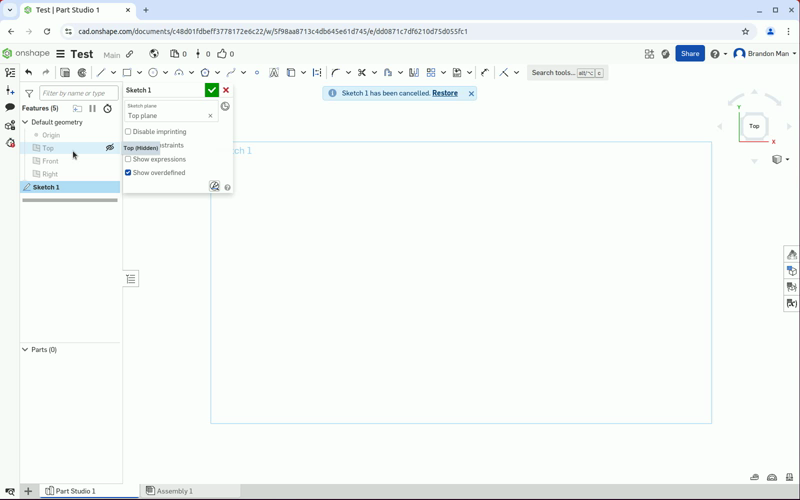
mouse_move(73, 352)
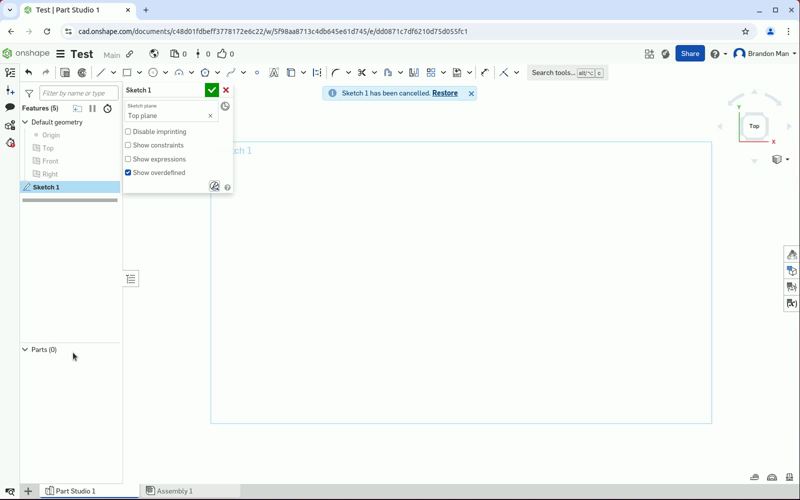
key(y)
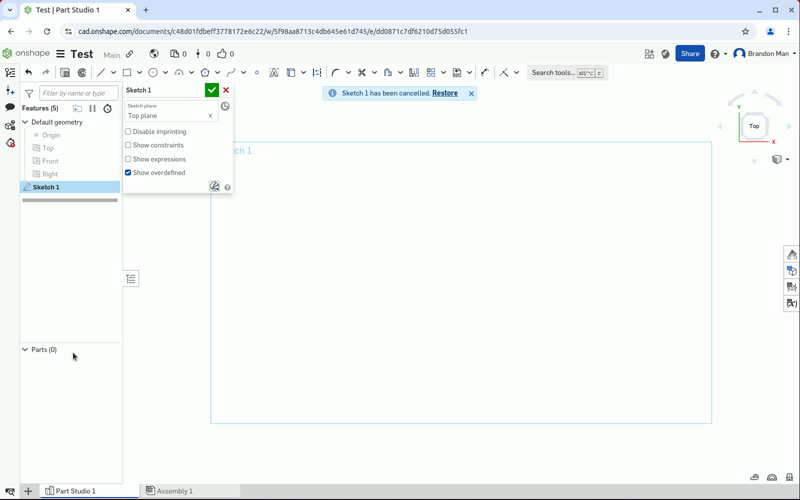
key(l)
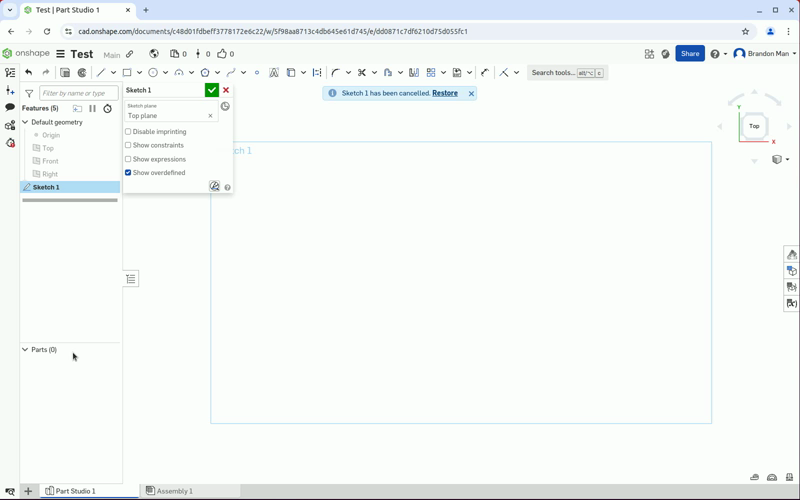
key_down(shift)
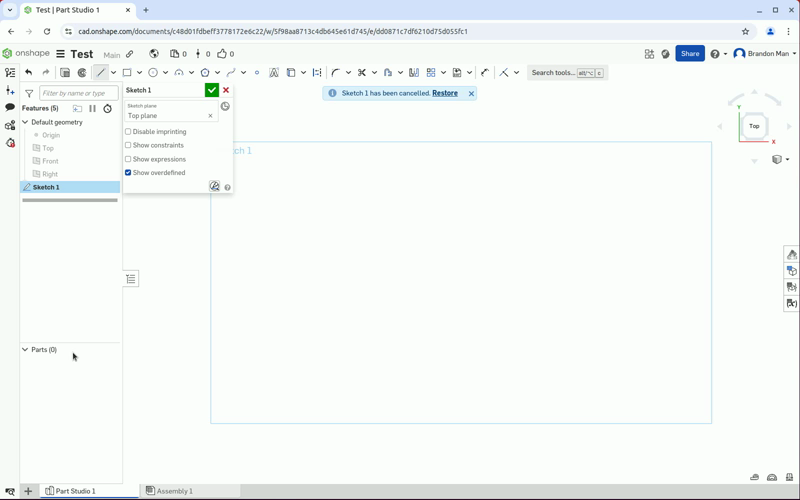
mouse_move(372, 395)
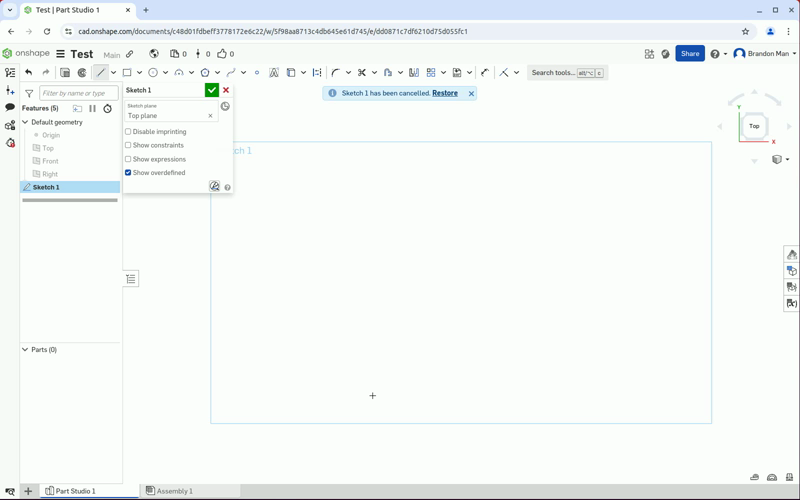
click(372, 395)
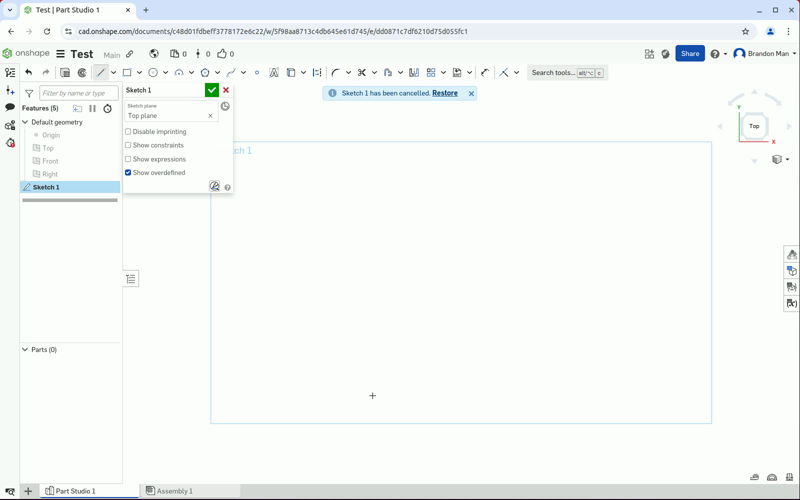
key_up(shift)
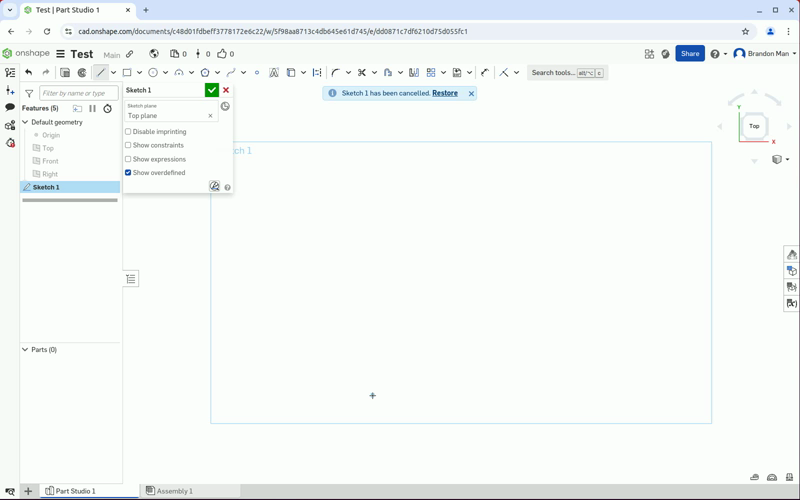
key_down(shift)
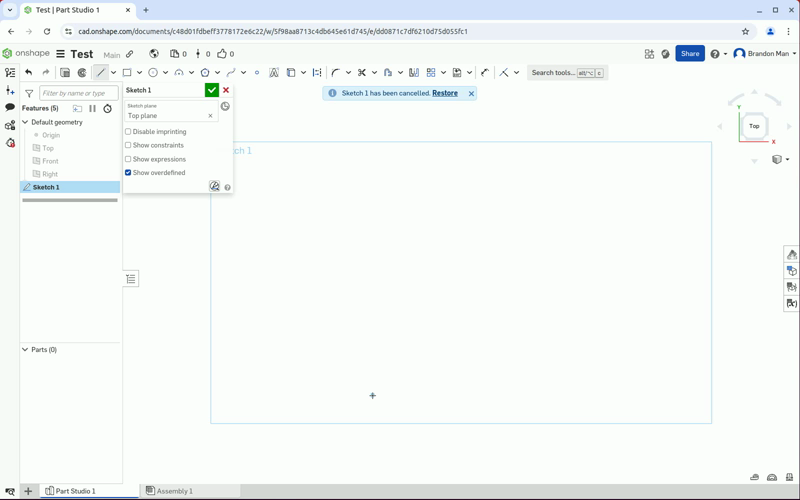
mouse_move(549, 395)
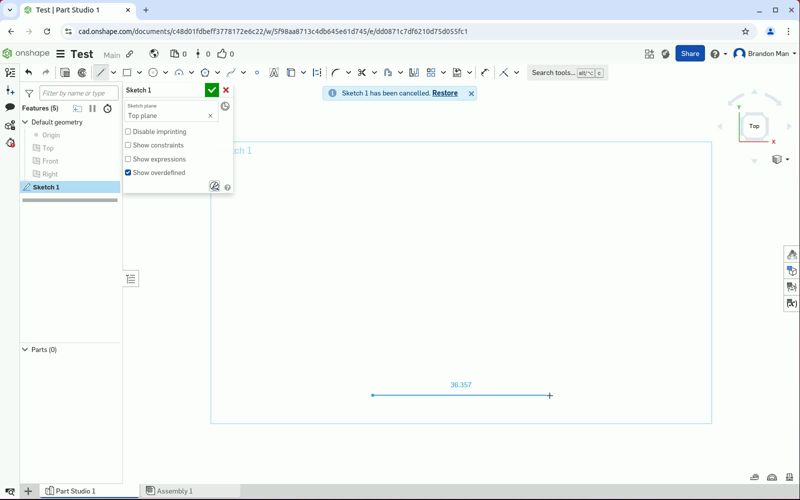
click(549, 395)
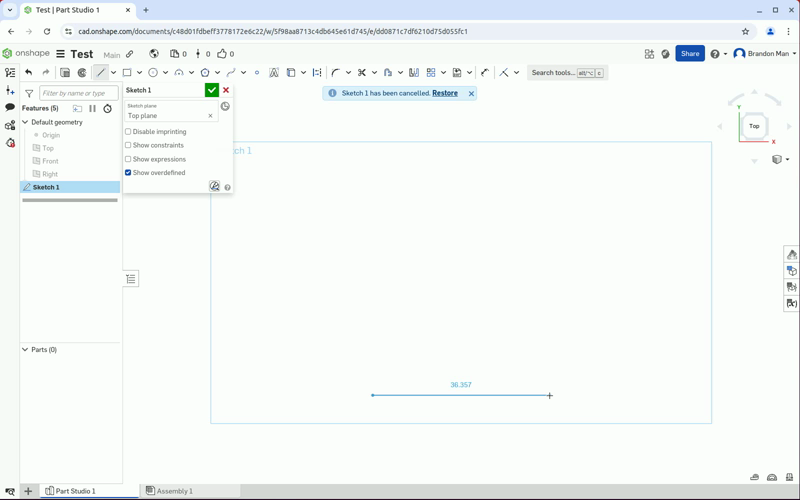
key_up(shift)
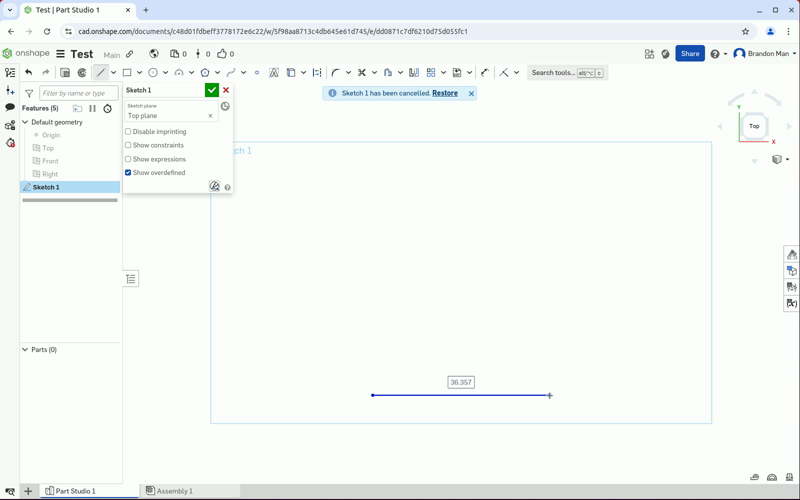
key_down(shift)
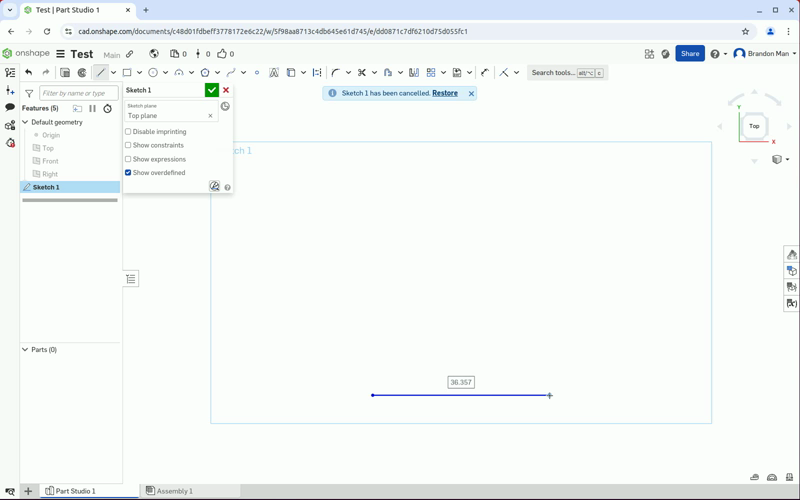
mouse_move(549, 171)
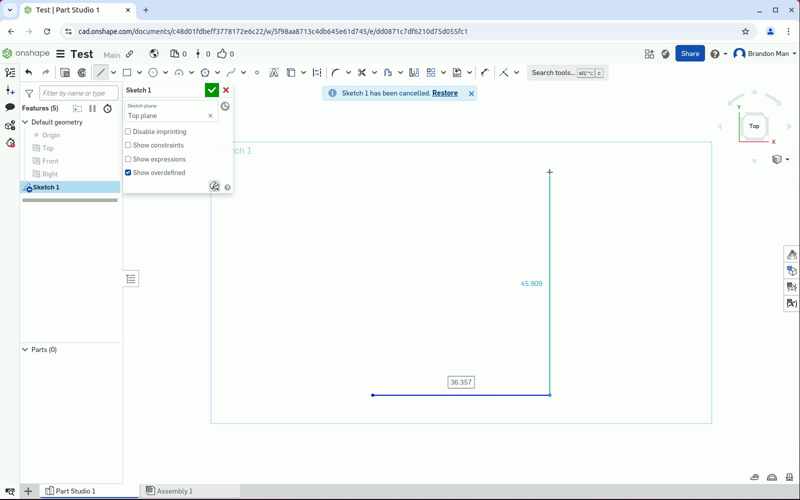
click(549, 171)
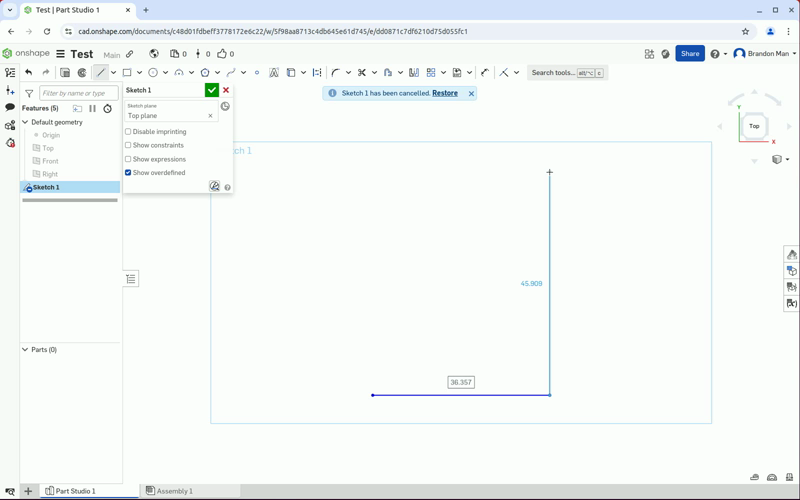
key_up(shift)
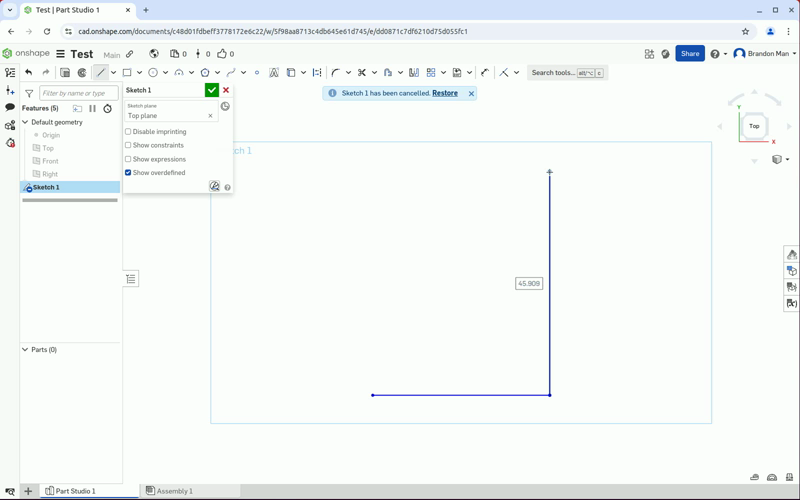
key_down(shift)
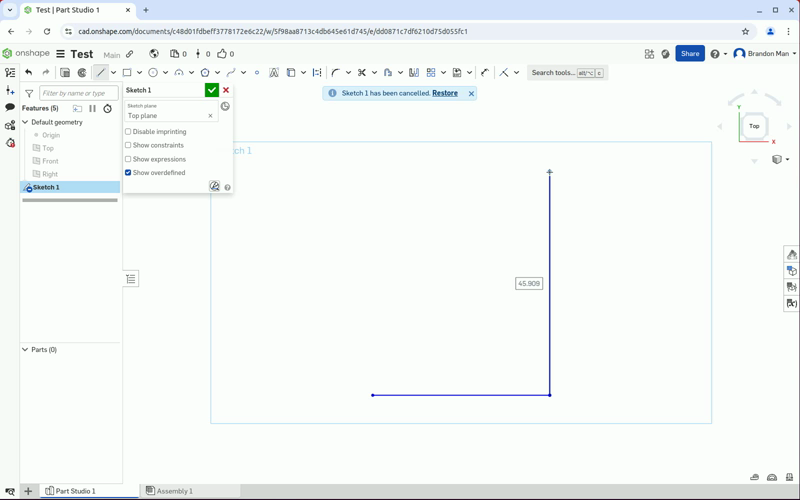
mouse_move(372, 171)
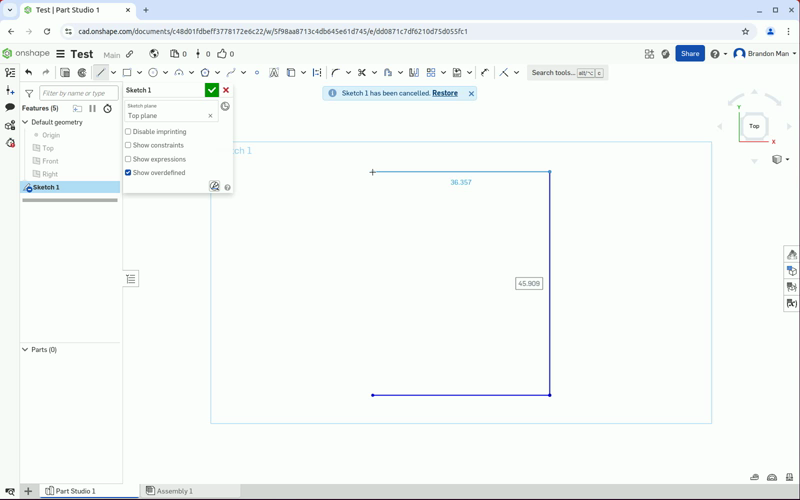
click(372, 171)
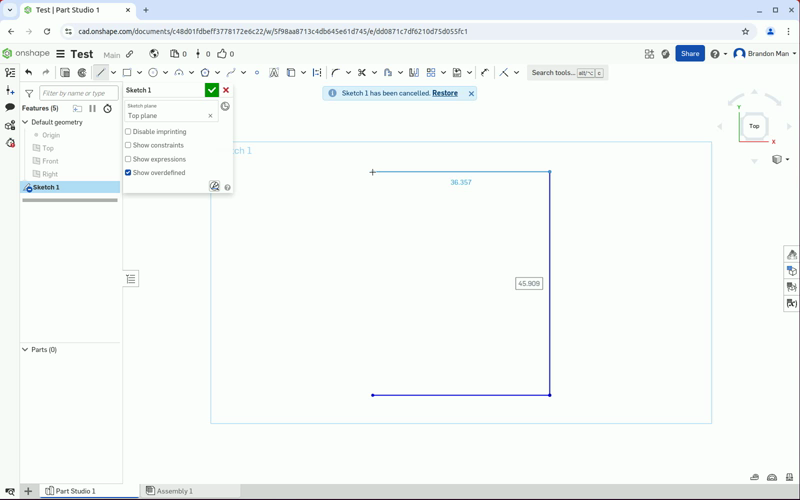
key_up(shift)
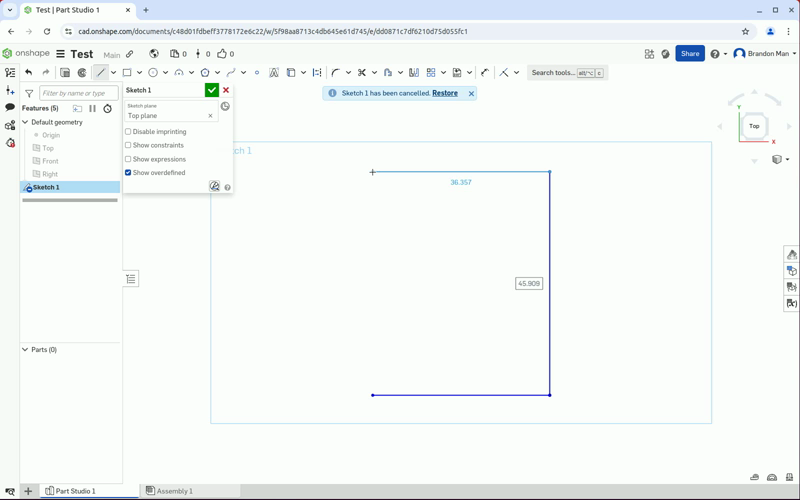
key_down(shift)
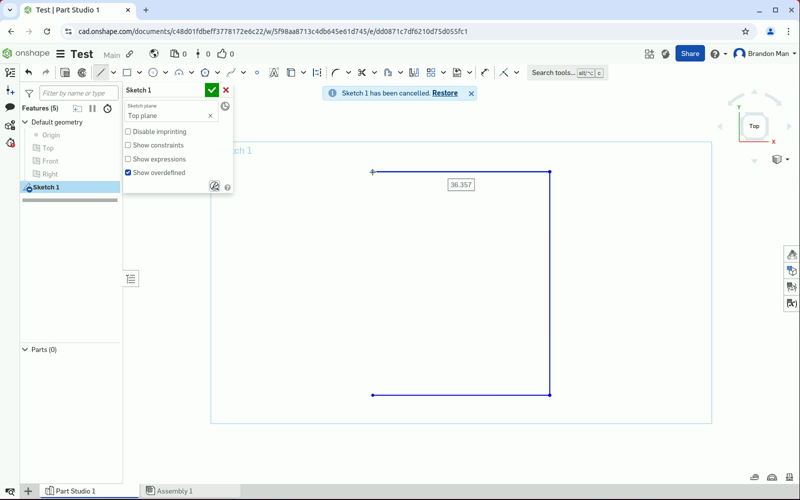
mouse_move(372, 395)
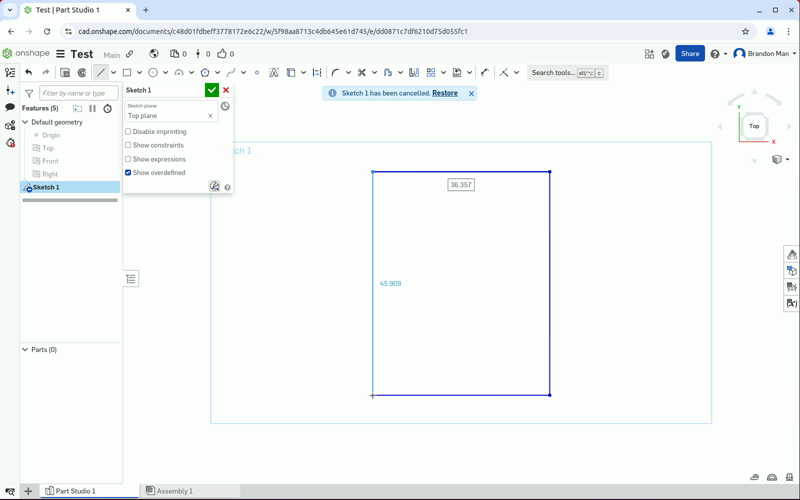
key_up(shift)
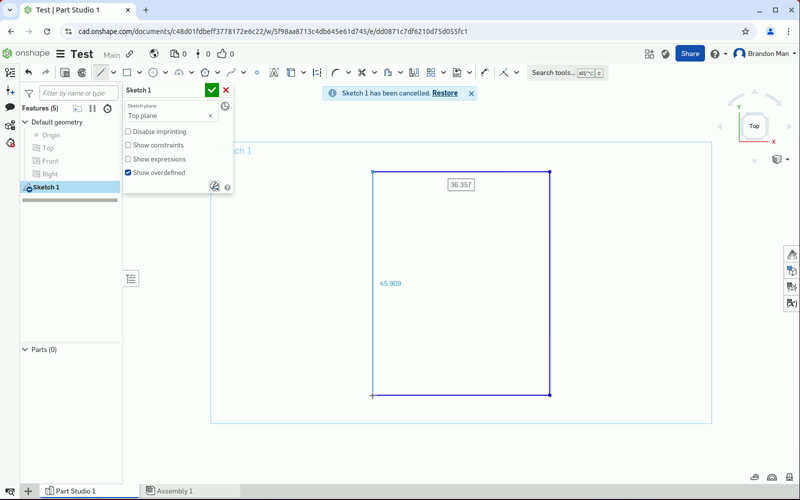
click(372, 395)
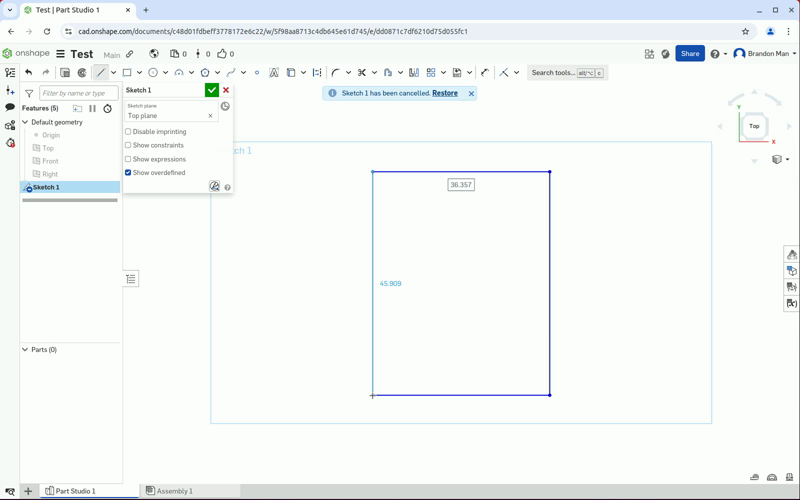
key(esc)
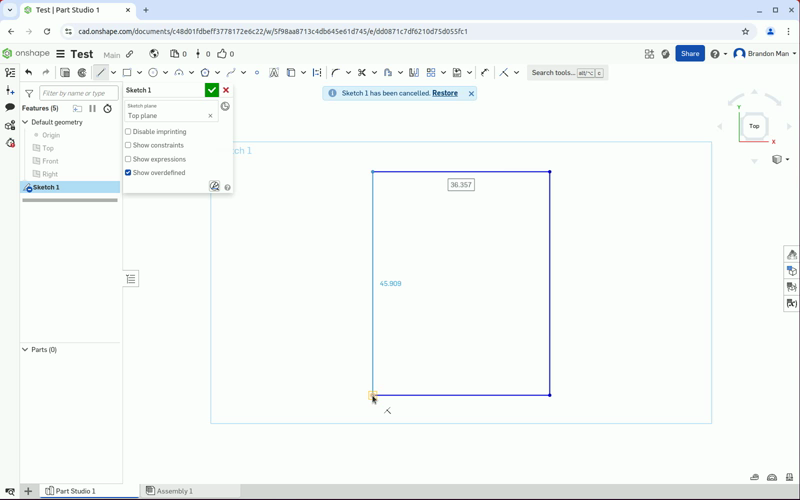
mouse_move(406, 311)
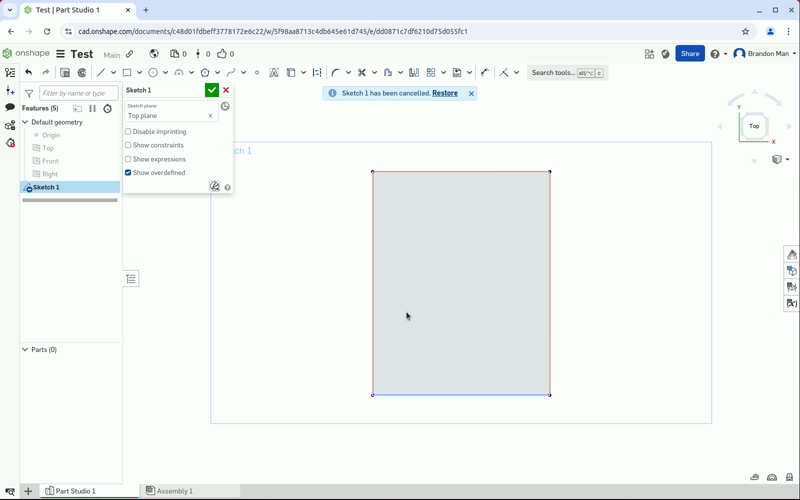
click(406, 311)
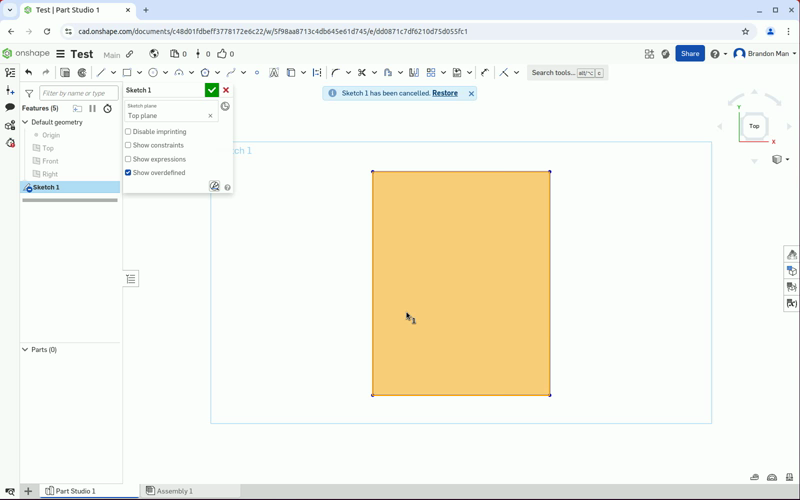
mouse_move(73, 352)
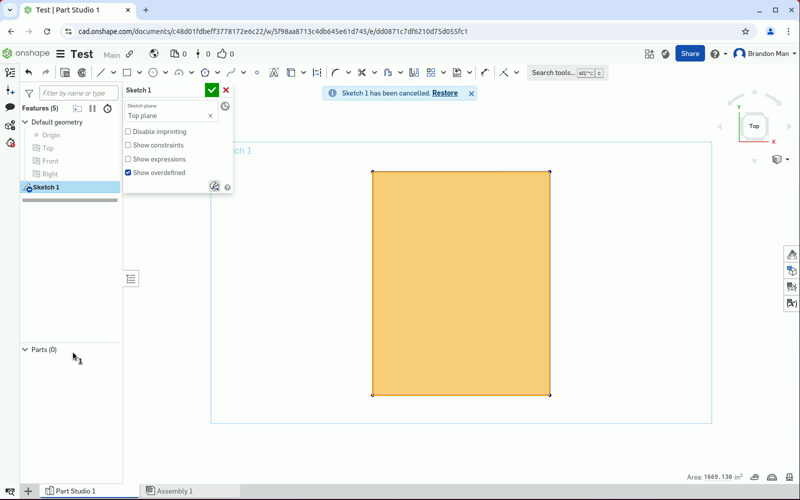
key(shift+y)
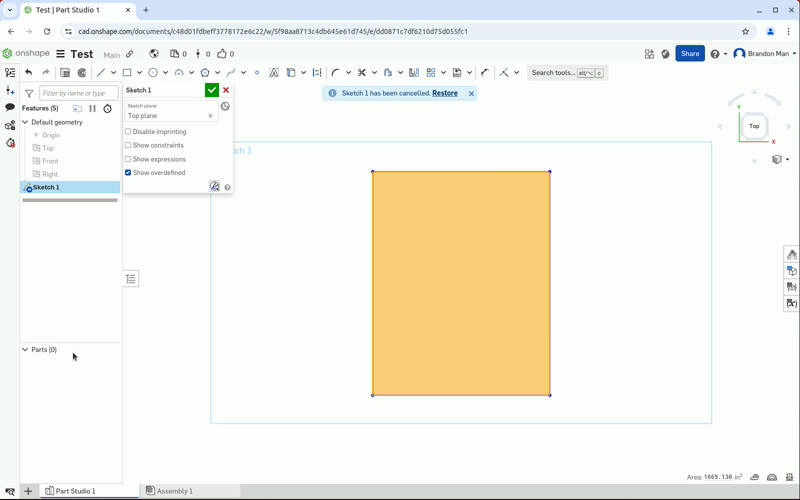
key(shift+e)
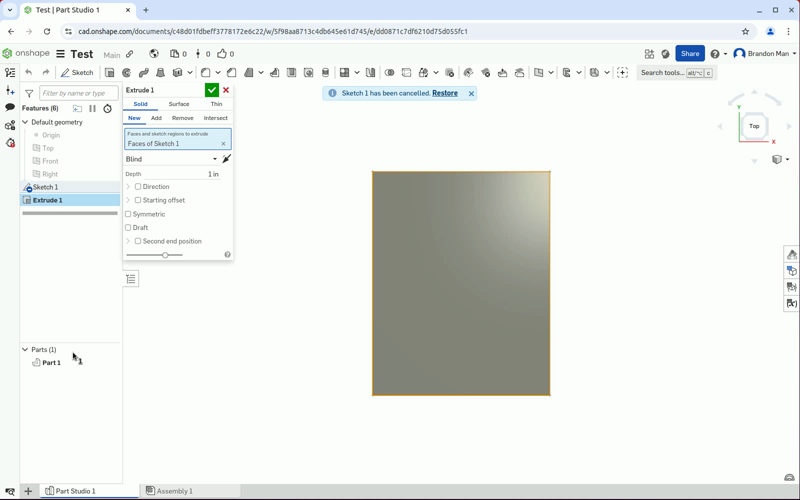
mouse_move(143, 106)
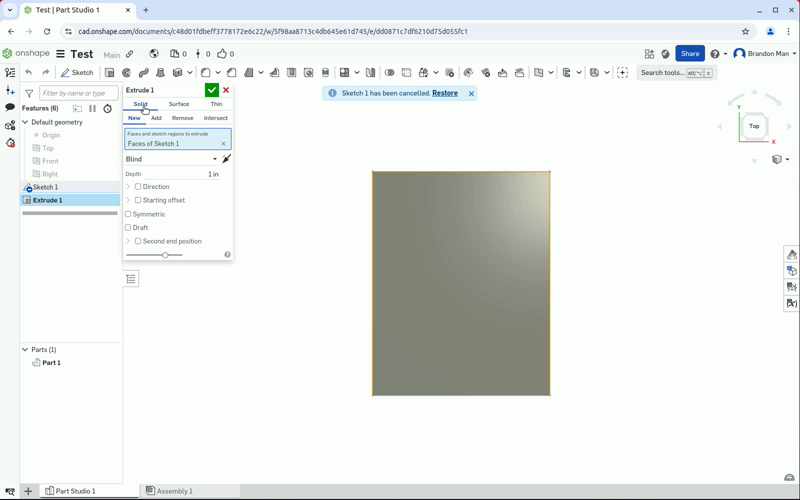
click(143, 106)
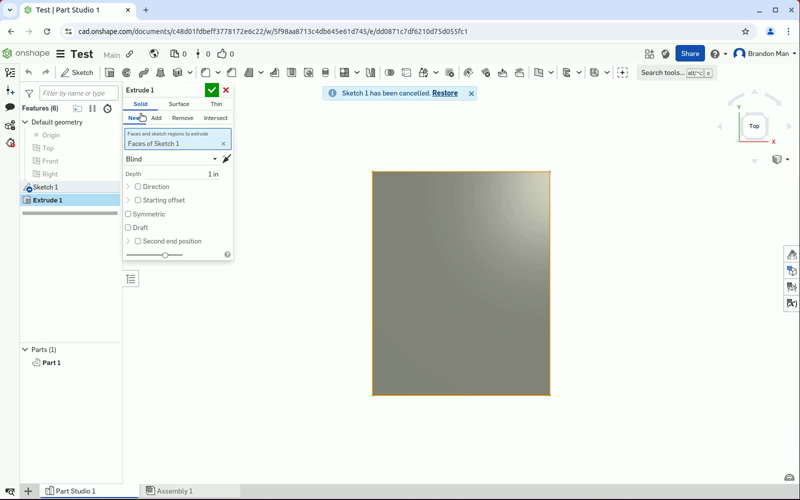
mouse_move(137, 120)
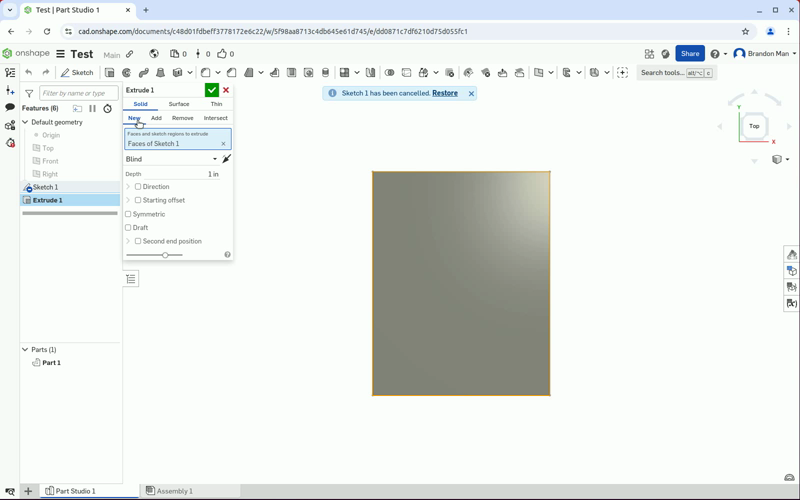
click(137, 120)
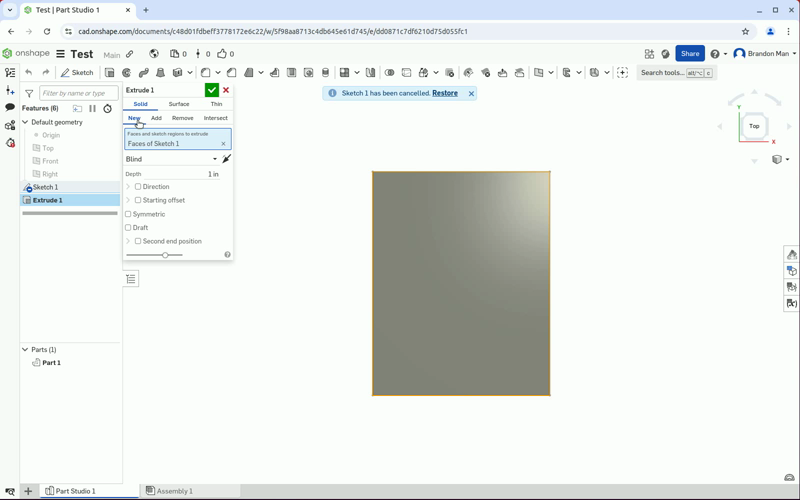
key(tab, 4)
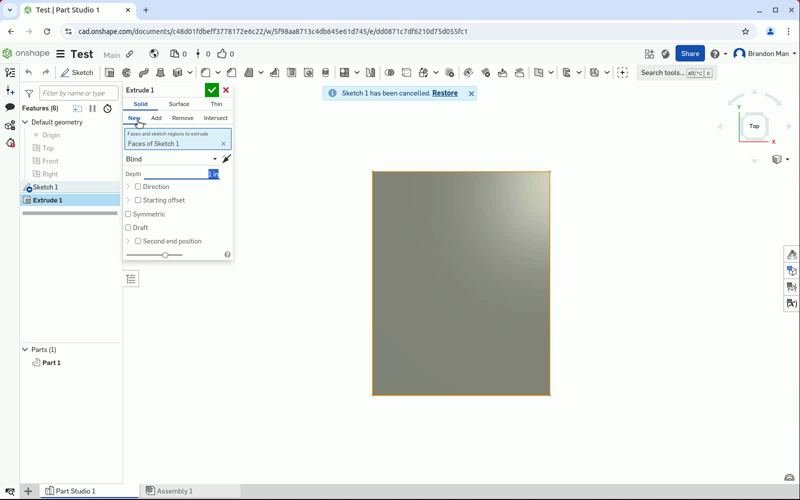
text(1.685)
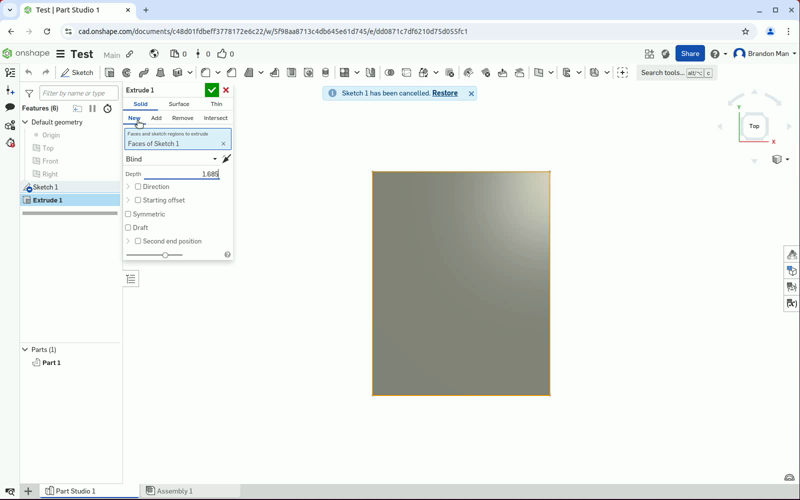
key(enter)
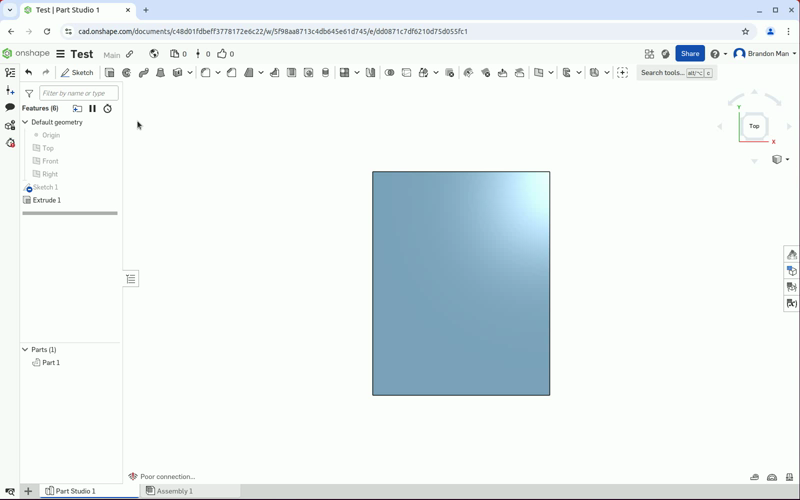
key(shift+h)
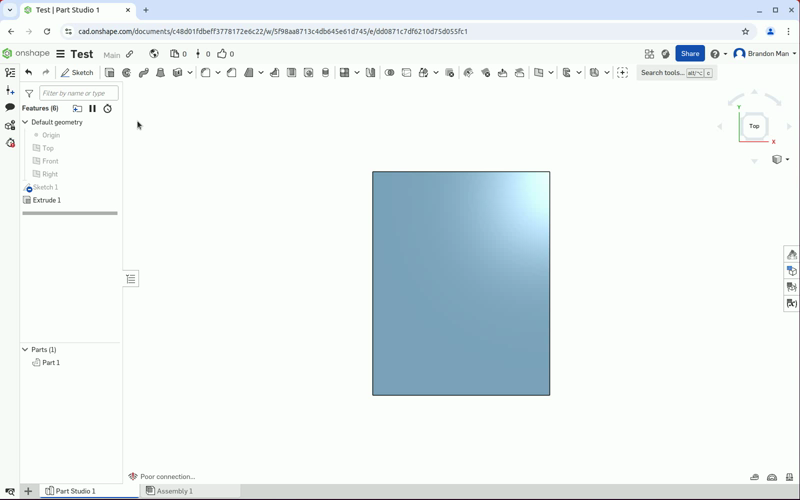
key(shift+h)
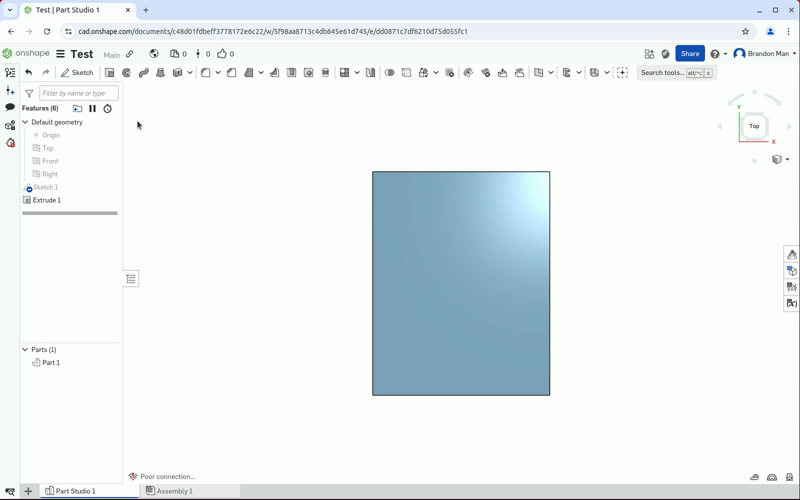
mouse_move(73, 189)
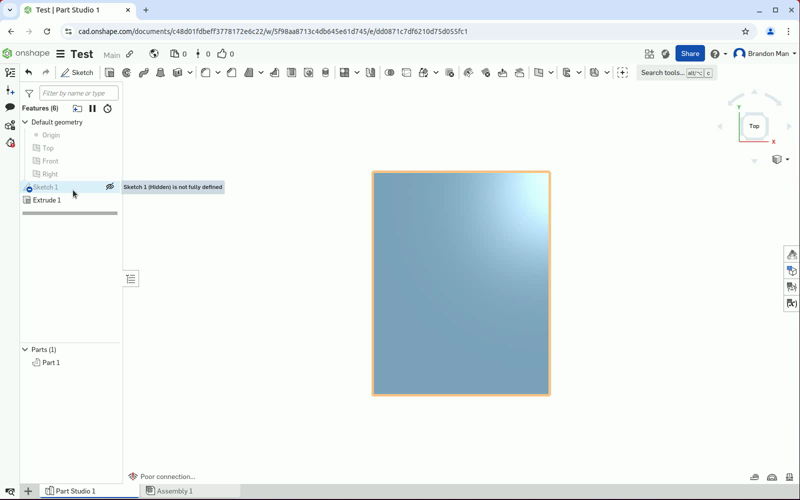
click(73, 189)
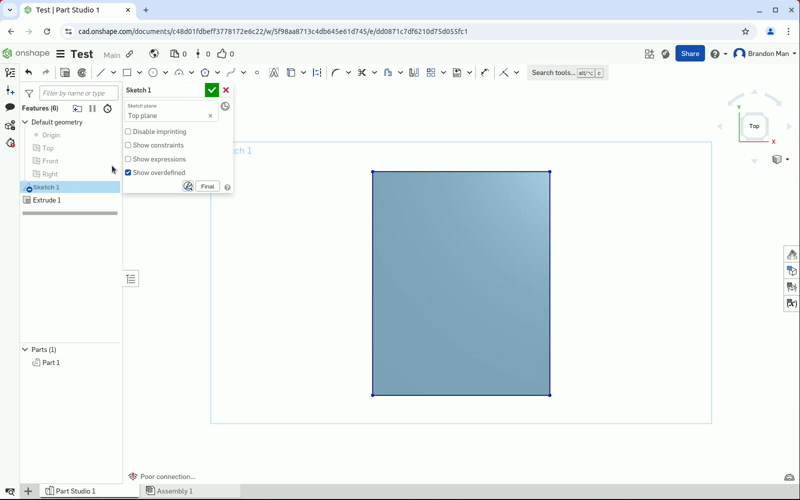
mouse_move(229, 92)
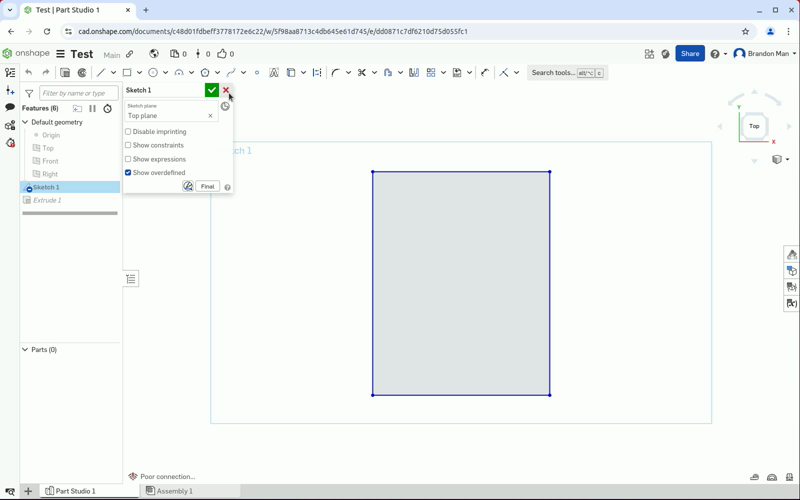
click(229, 92)
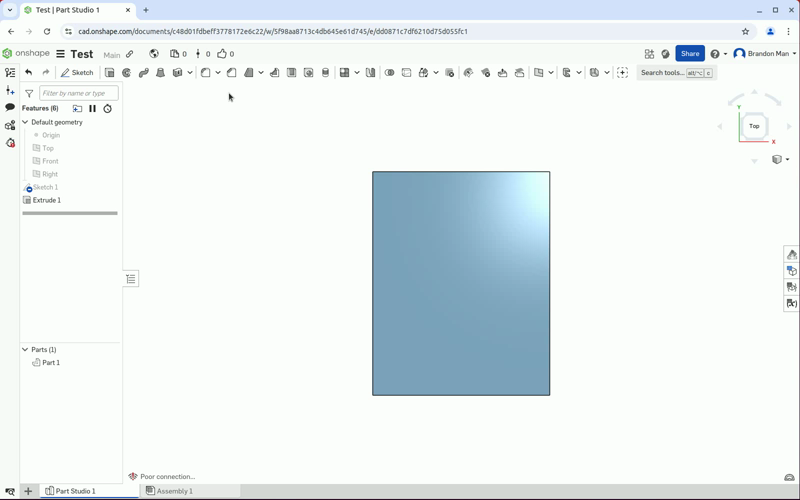
mouse_move(541, 75)
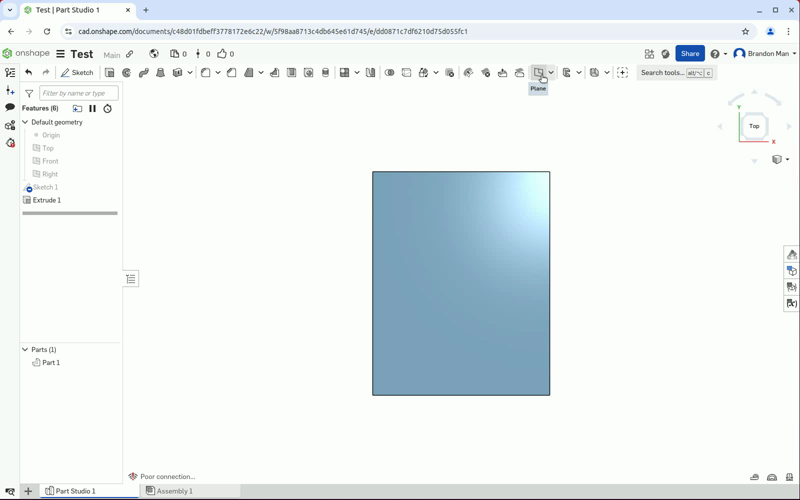
click(541, 75)
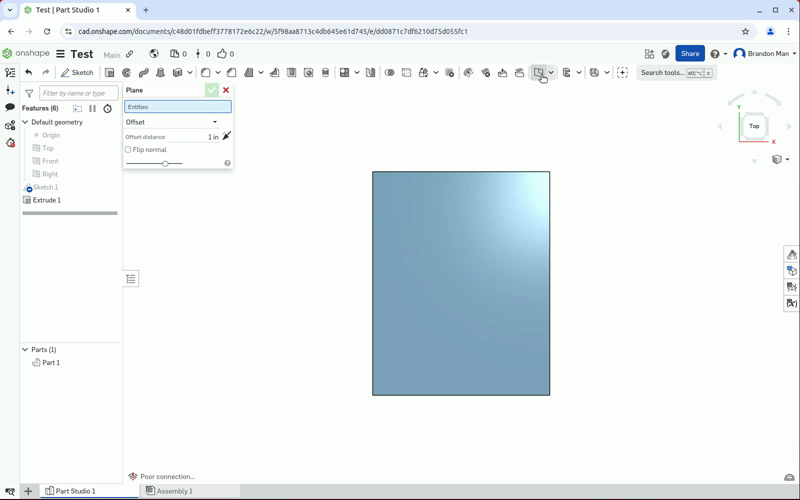
mouse_move(73, 150)
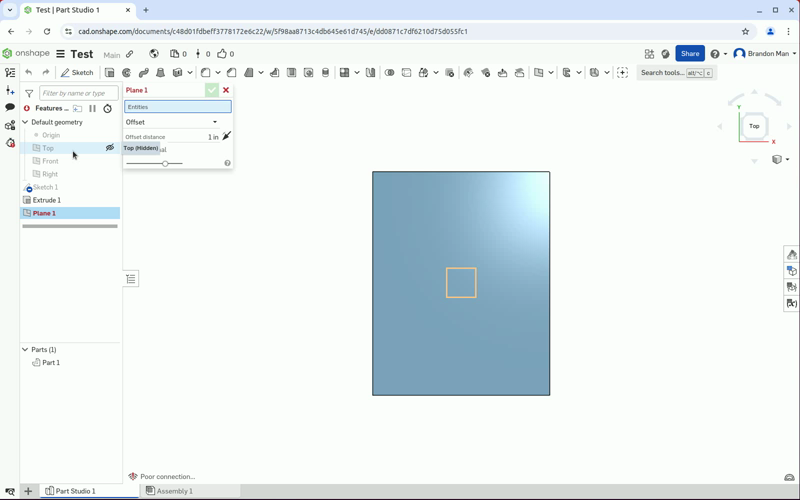
click(73, 150)
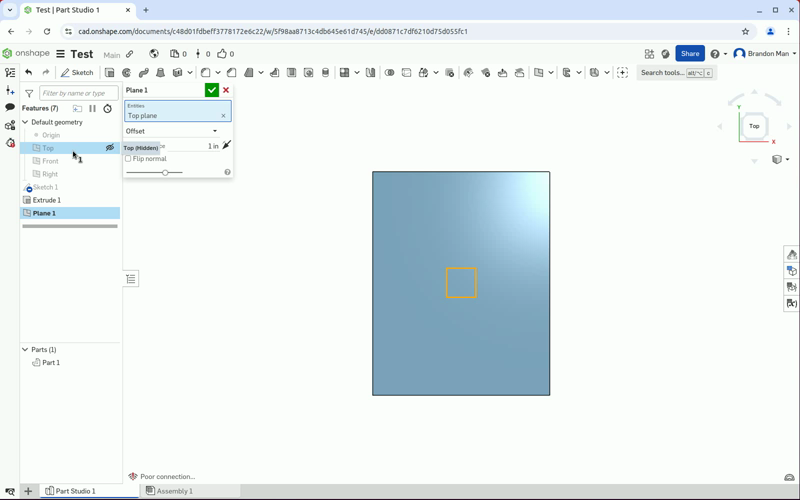
key(tab, 2)
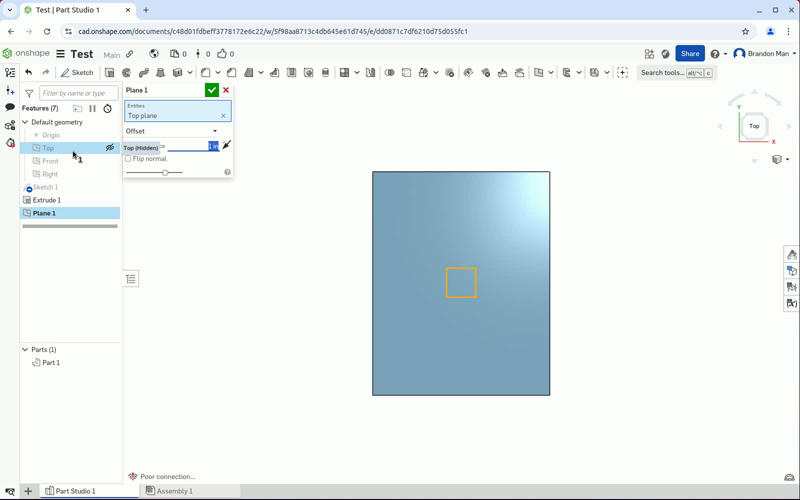
text(1.695)
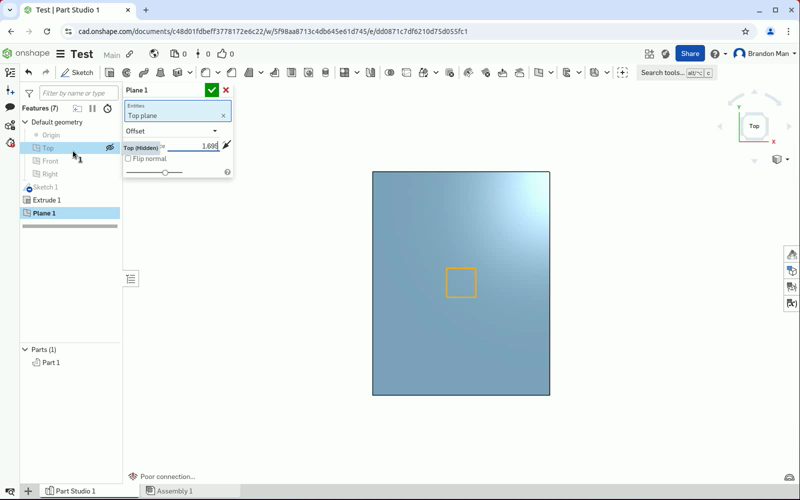
key(enter, 2)
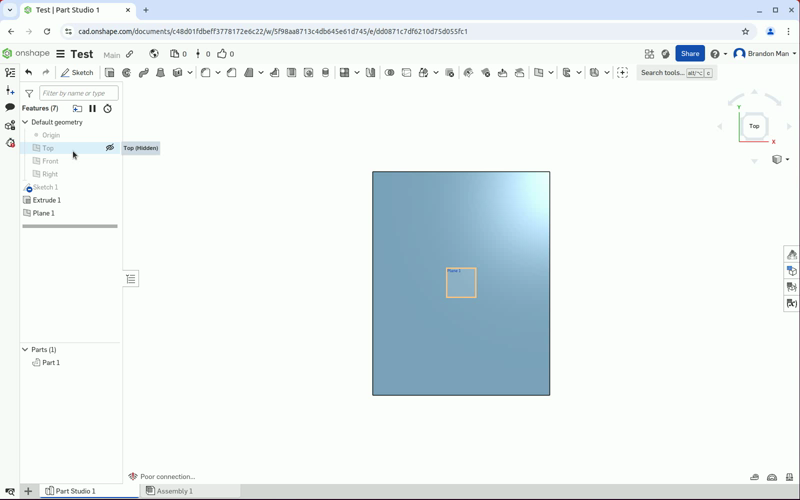
key(shift+s)
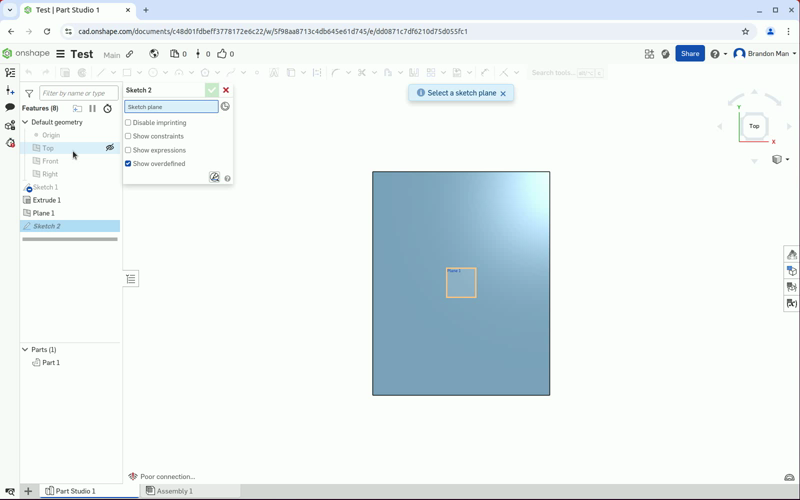
mouse_move(73, 215)
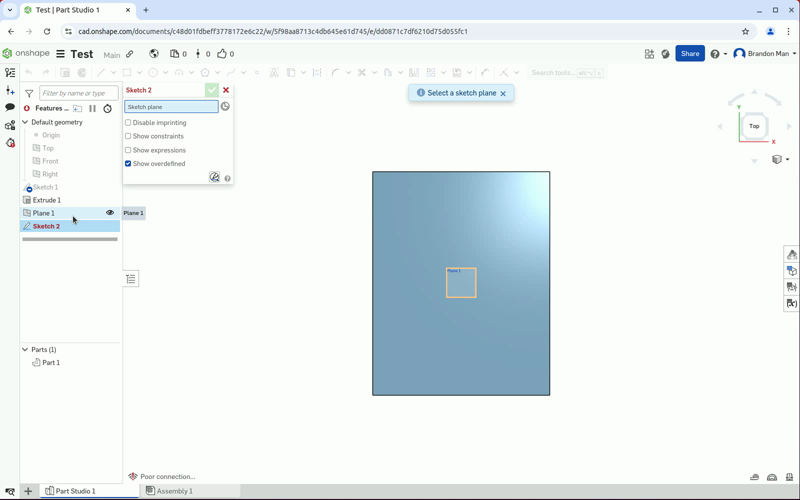
click(73, 215)
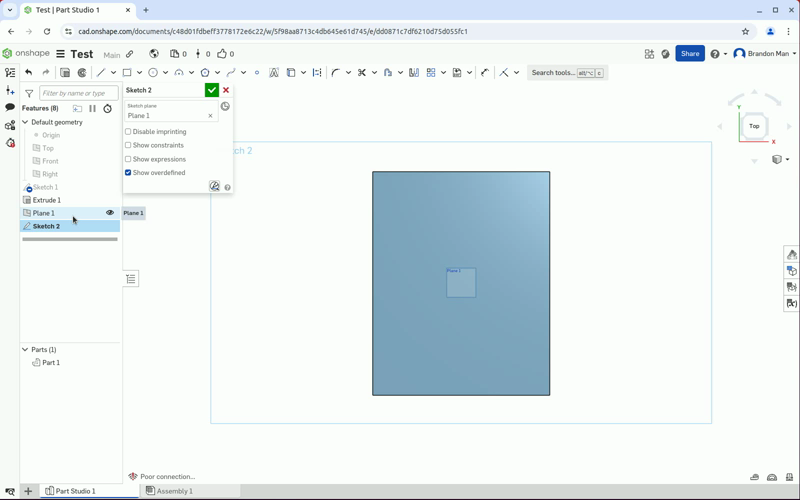
mouse_move(73, 352)
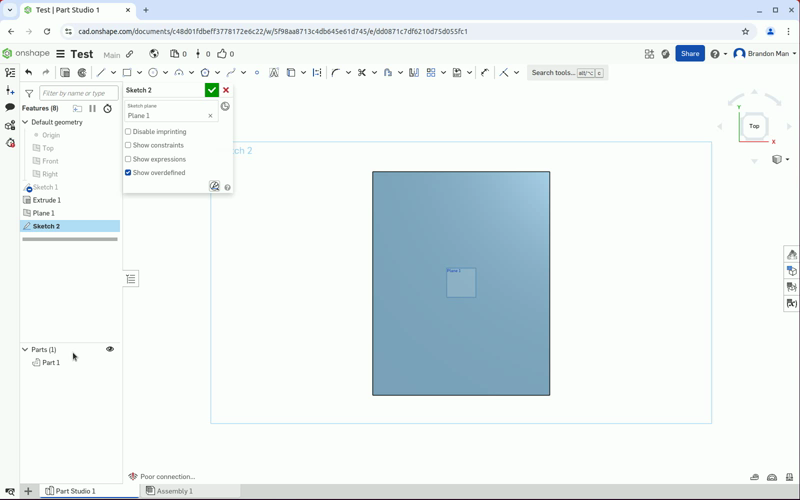
key(y)
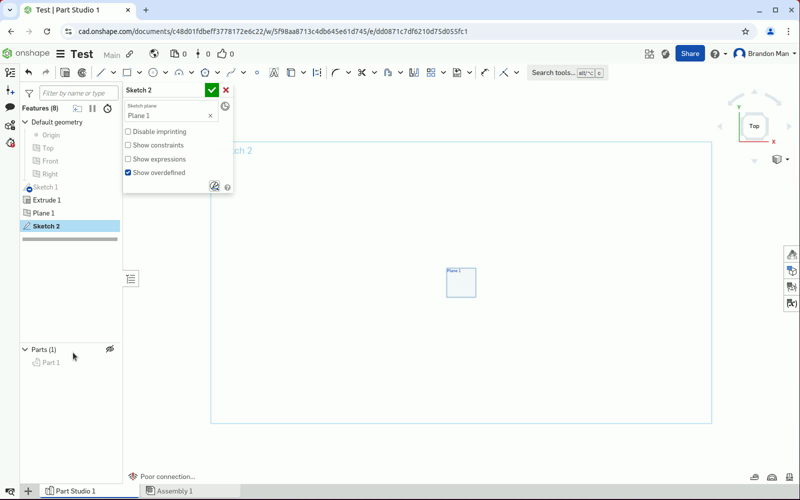
key(l)
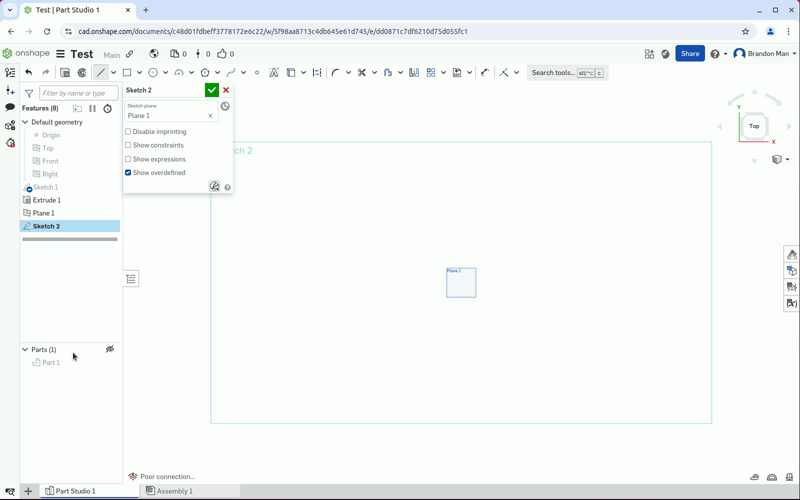
key_down(shift)
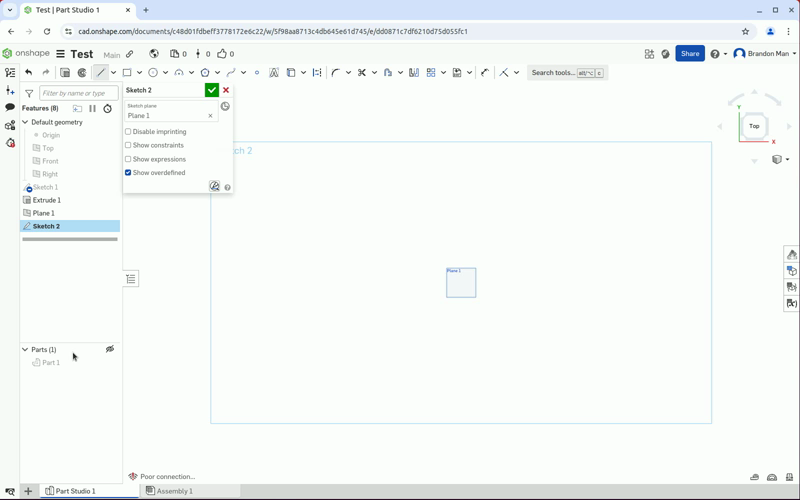
mouse_move(379, 216)
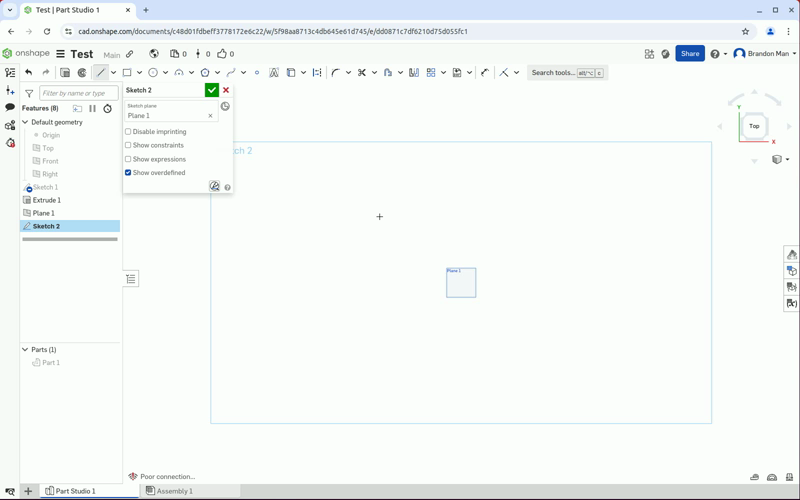
click(379, 216)
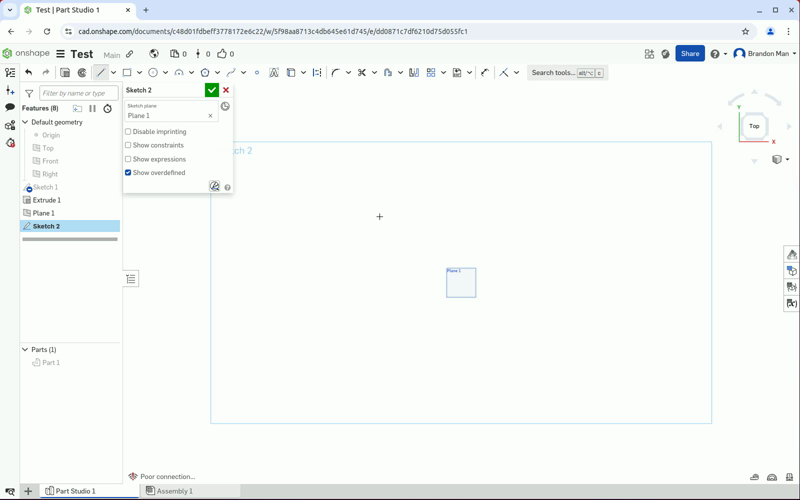
key_up(shift)
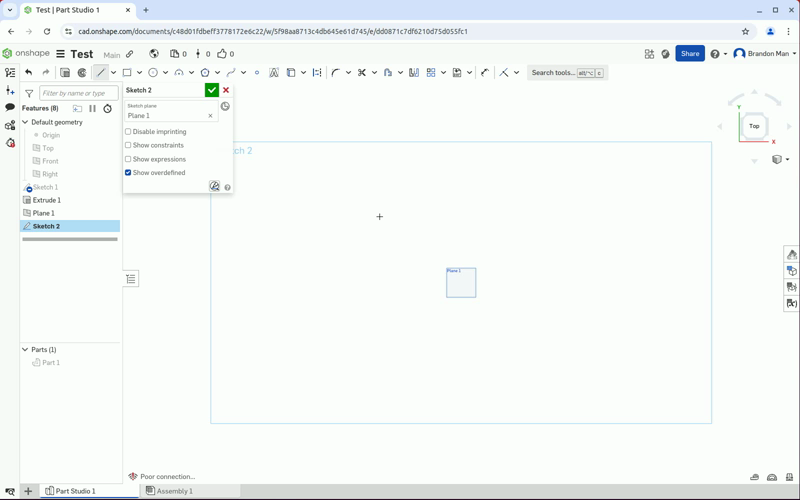
key_down(shift)
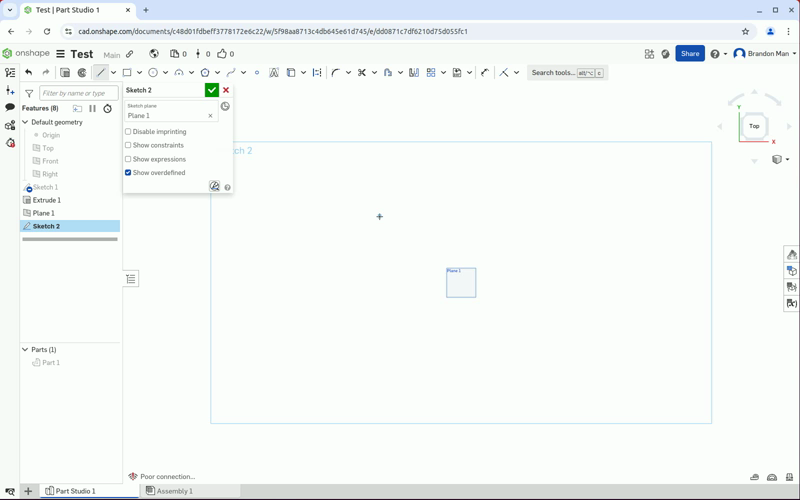
mouse_move(409, 216)
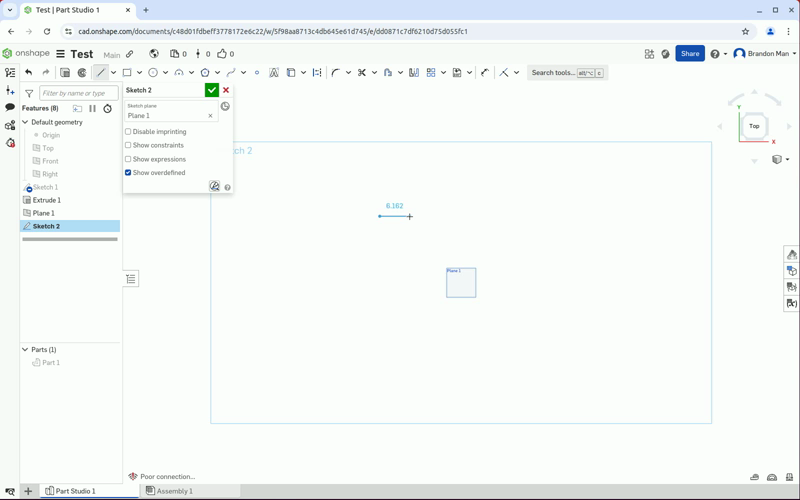
mouse_move(387, 216)
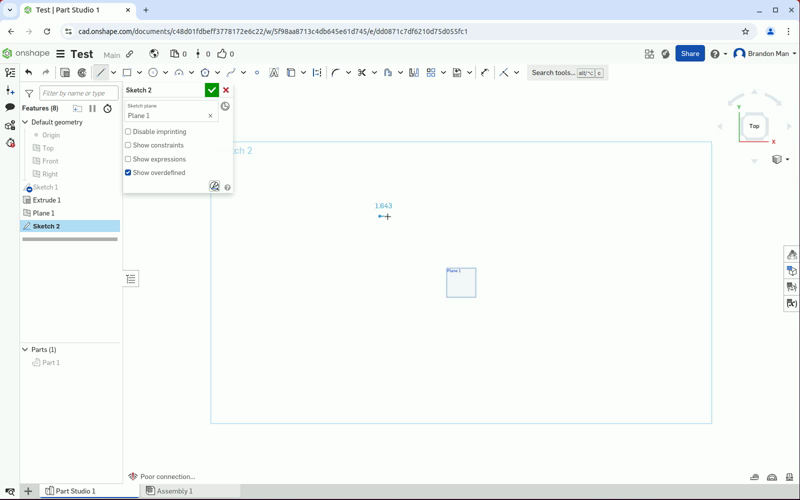
click(387, 216)
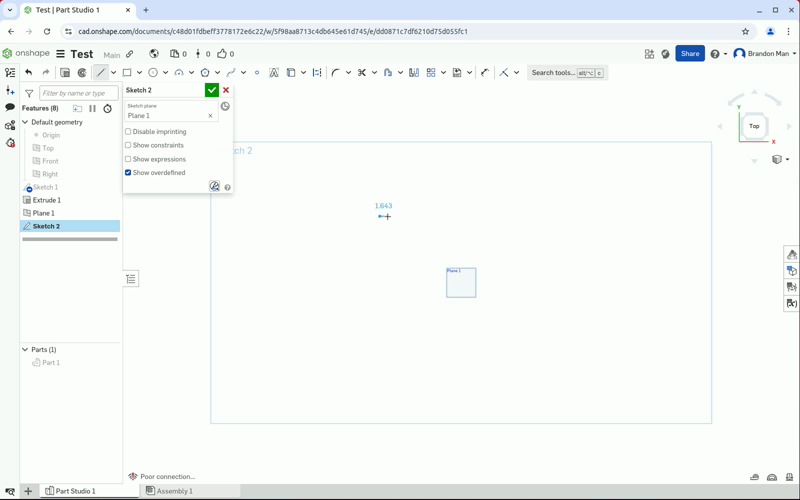
key_up(shift)
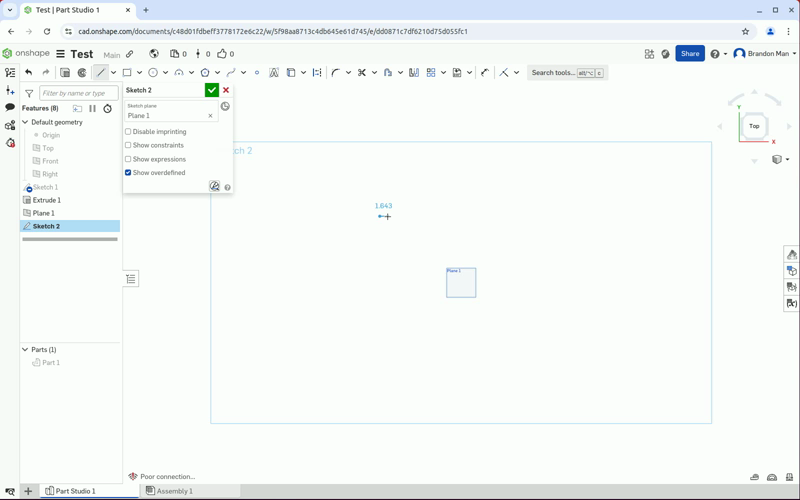
key_down(shift)
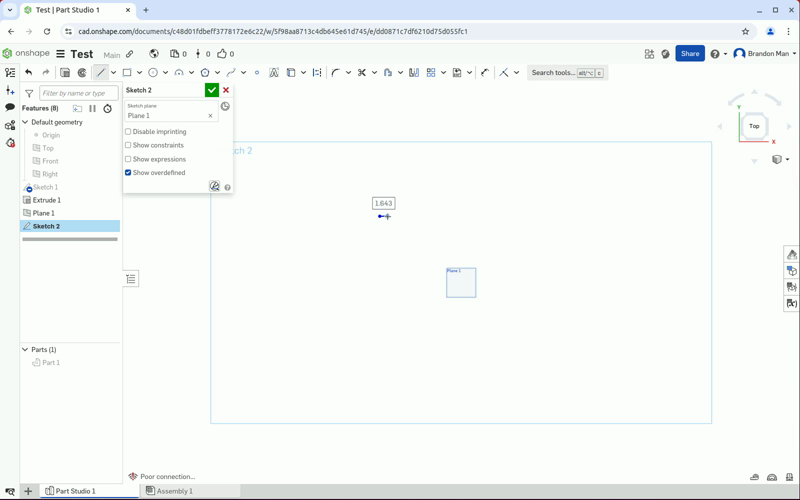
mouse_move(417, 216)
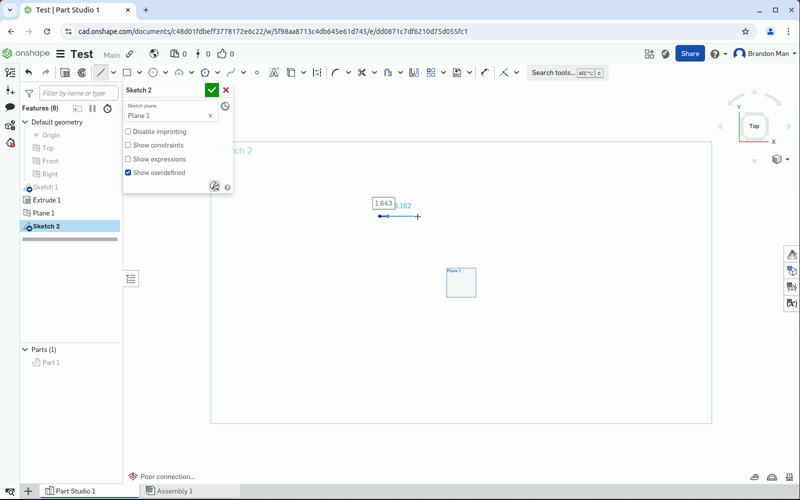
mouse_move(387, 176)
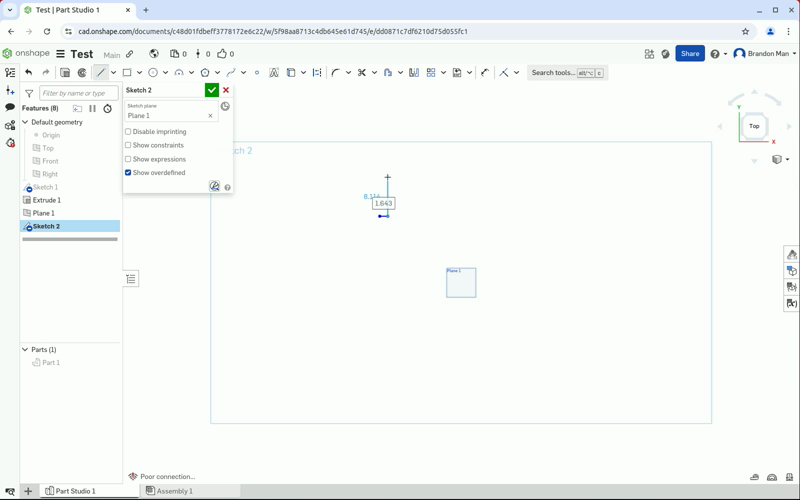
click(387, 176)
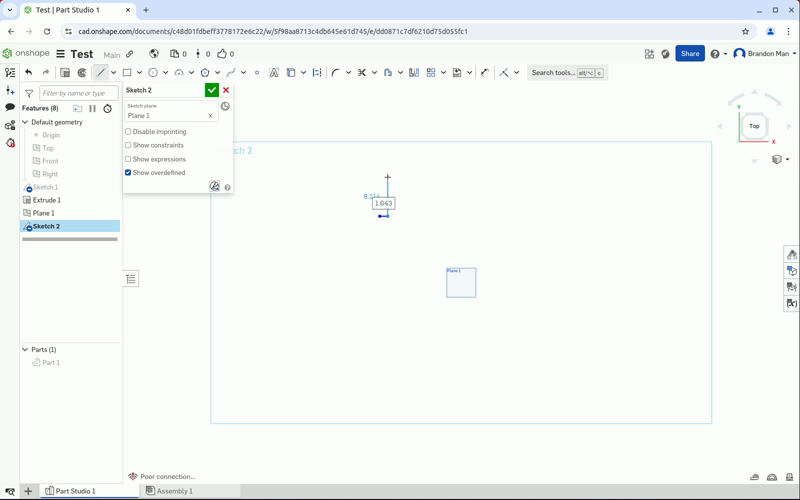
key_up(shift)
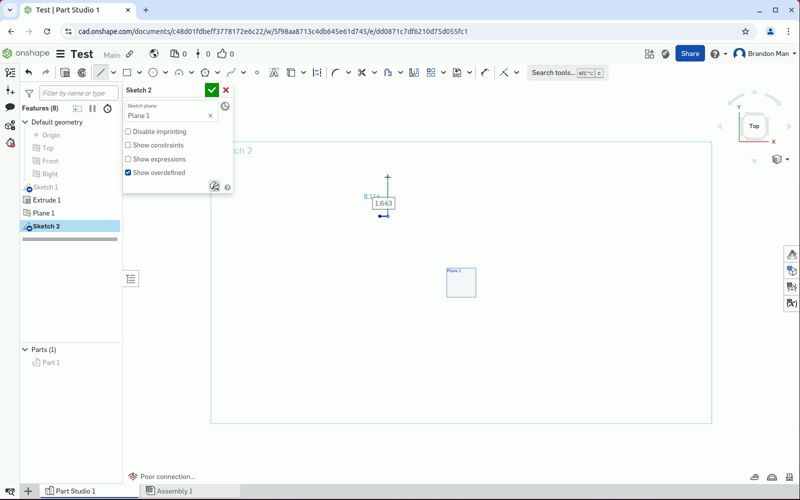
key_down(shift)
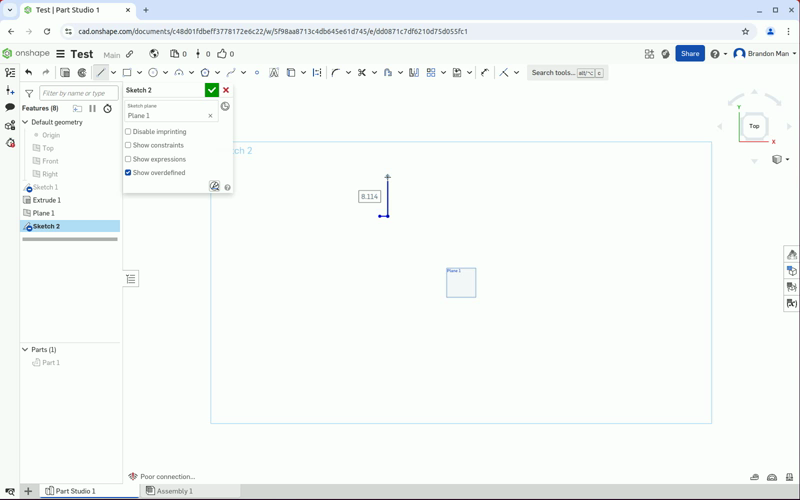
mouse_move(417, 176)
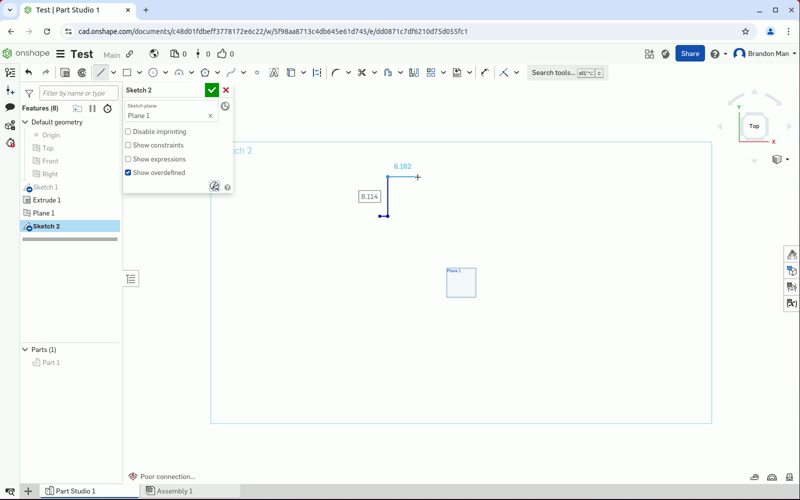
mouse_move(379, 176)
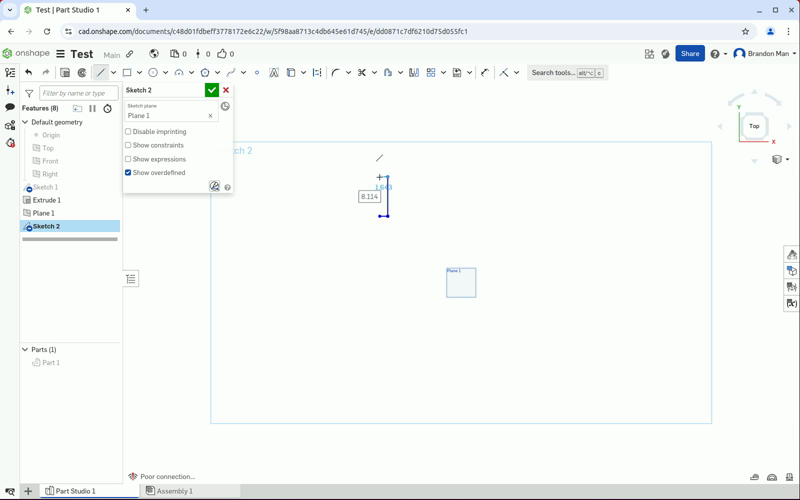
click(379, 176)
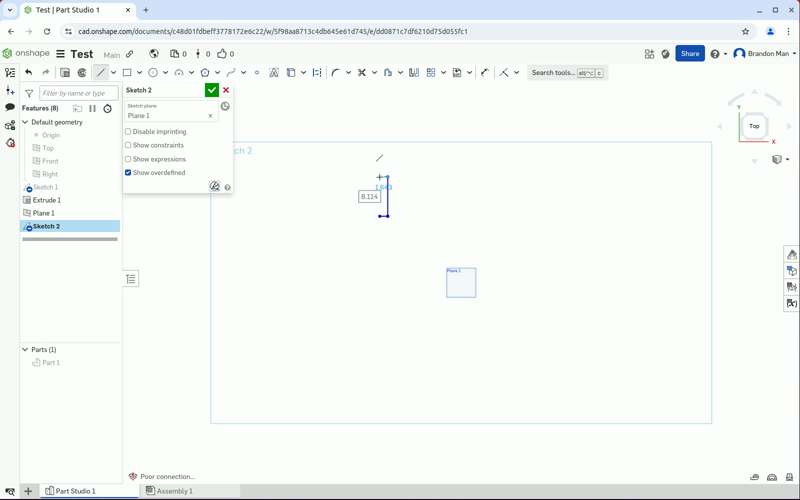
key_up(shift)
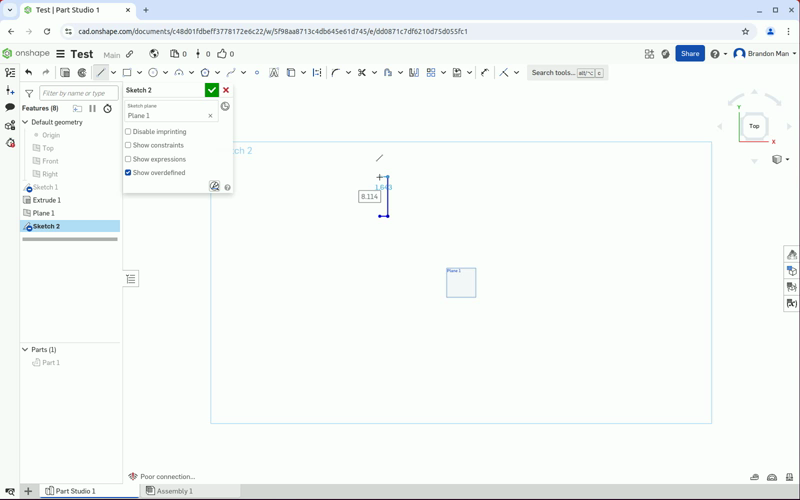
mouse_move(409, 176)
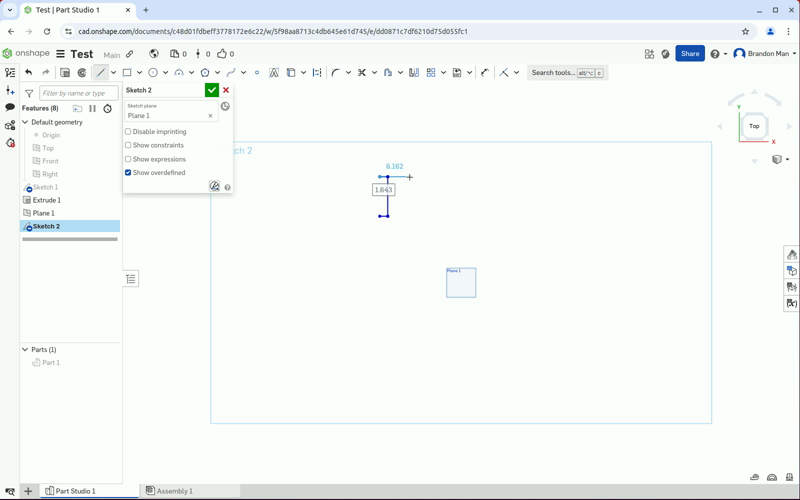
key_down(shift)
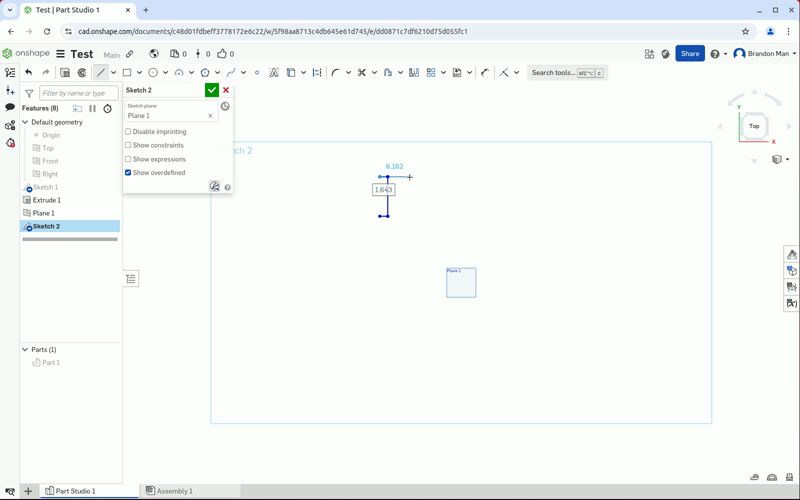
mouse_move(379, 216)
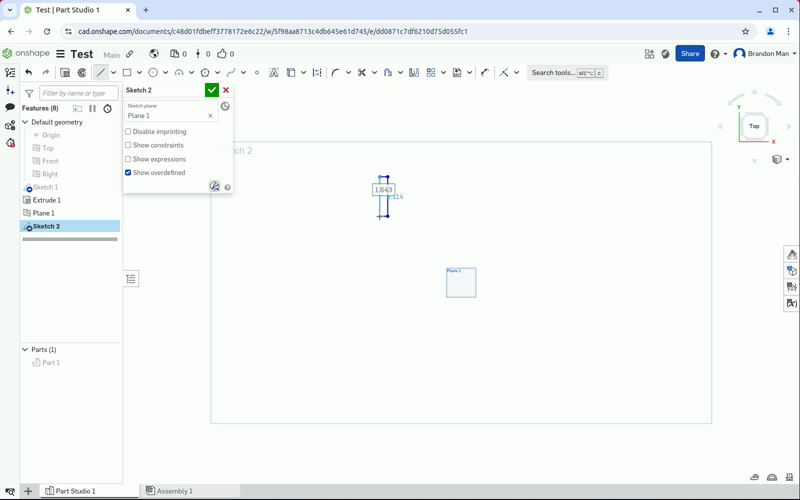
key_up(shift)
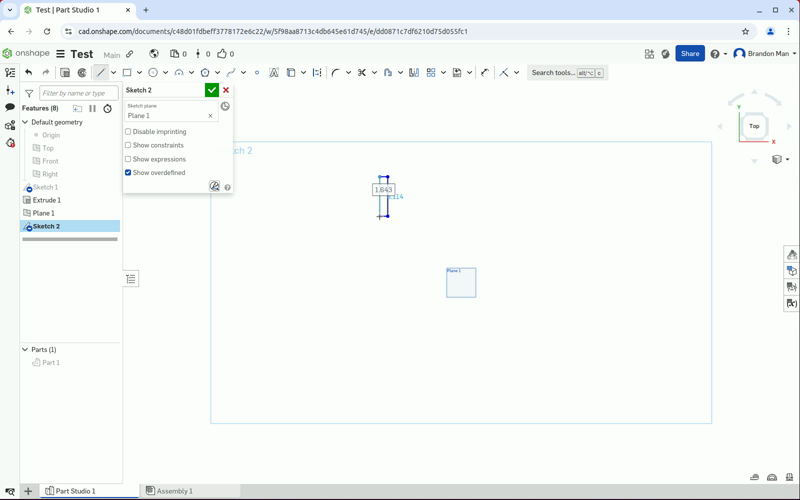
click(379, 216)
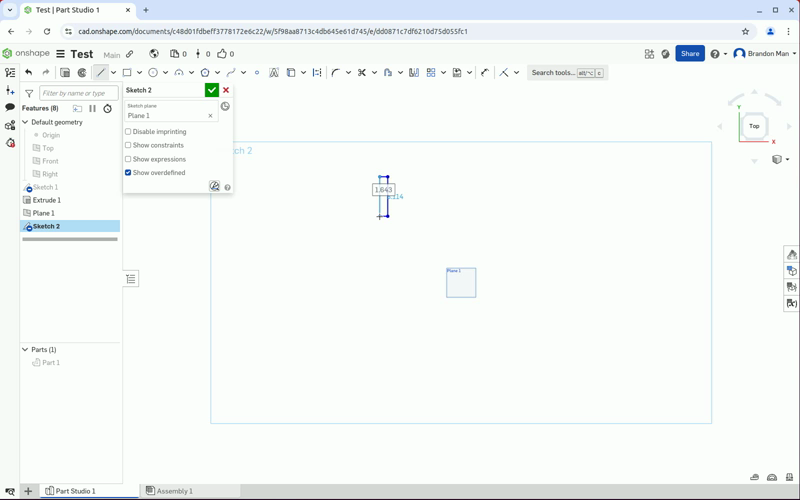
key(esc)
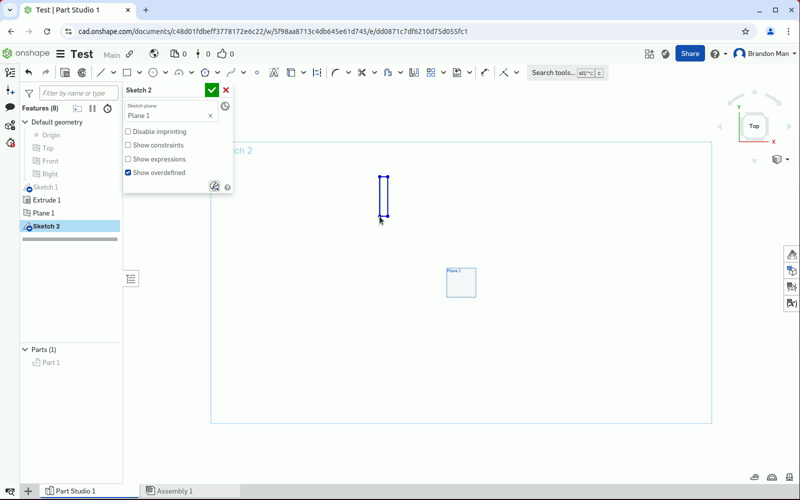
mouse_move(385, 192)
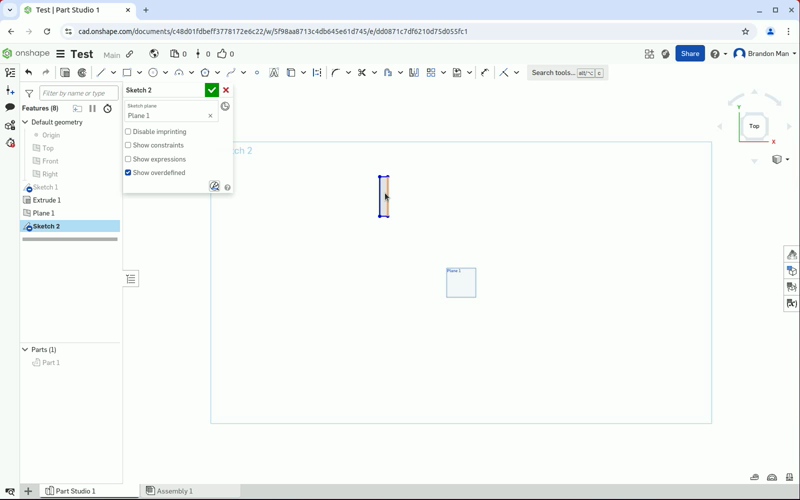
scroll(6)
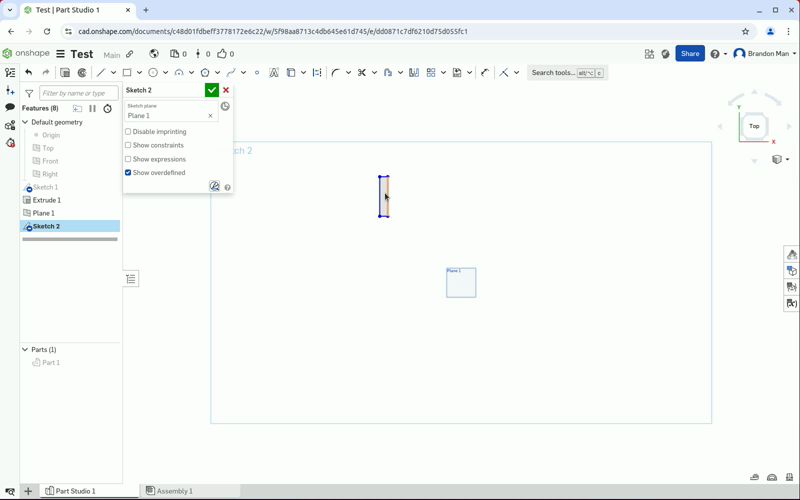
scroll(6)
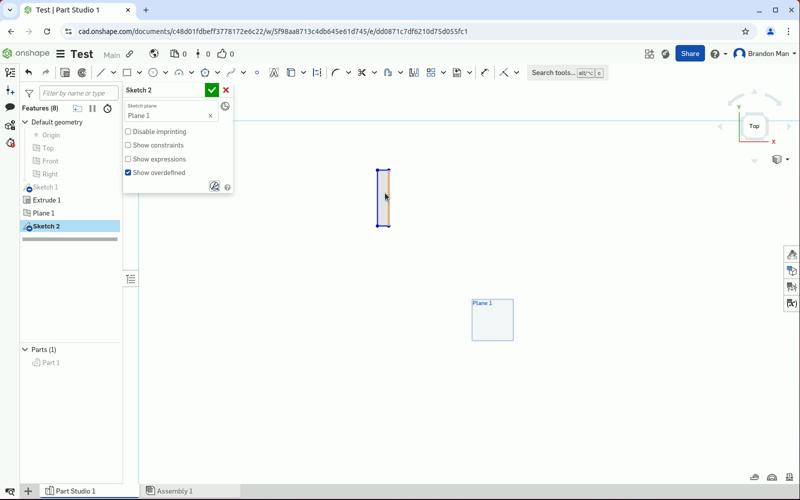
scroll(6)
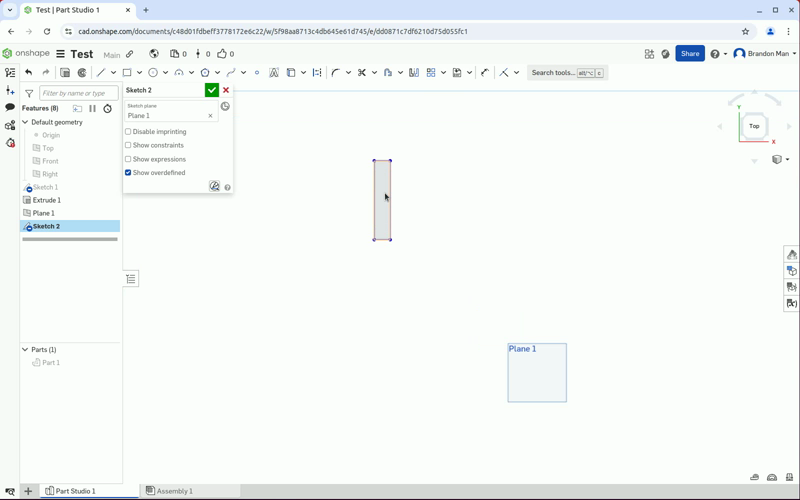
scroll(6)
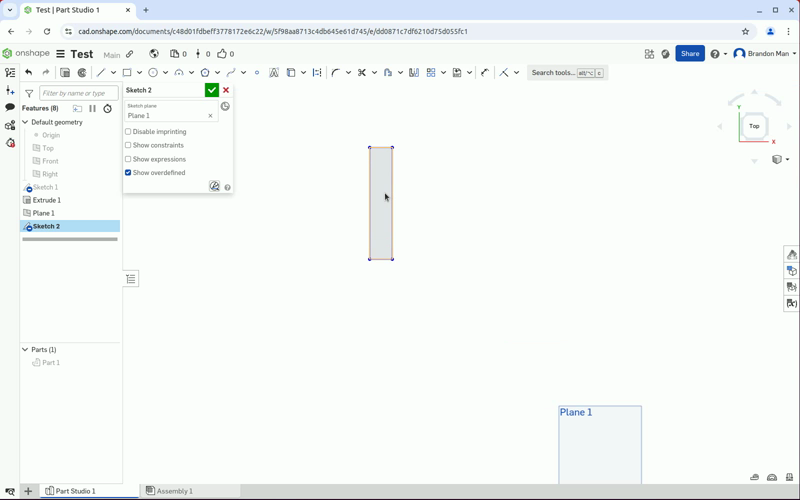
scroll(6)
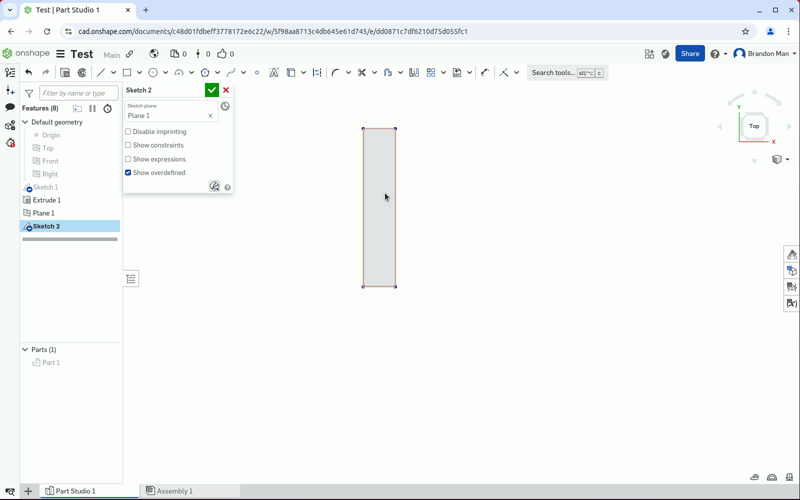
scroll(6)
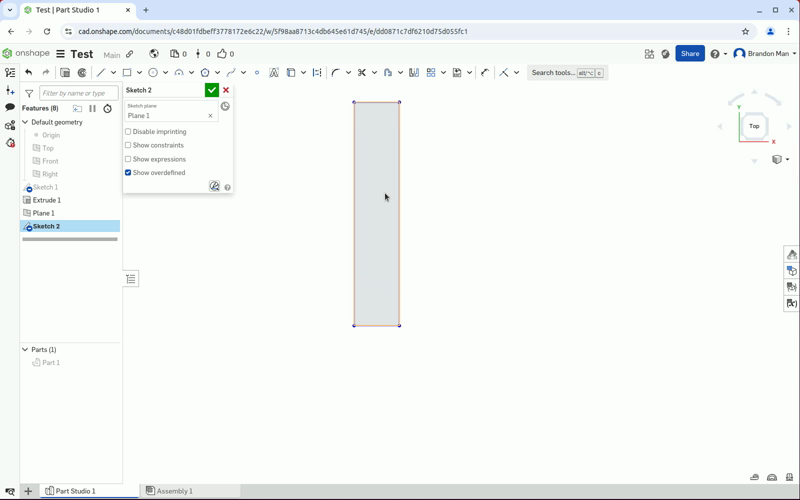
scroll(6)
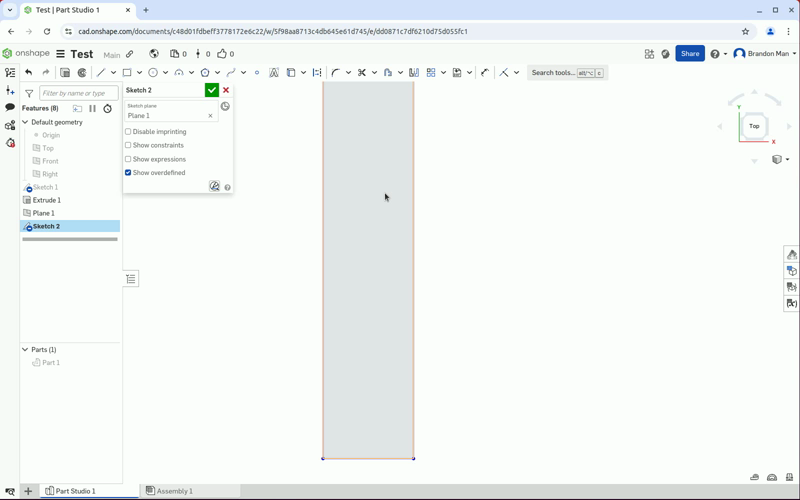
click(385, 192)
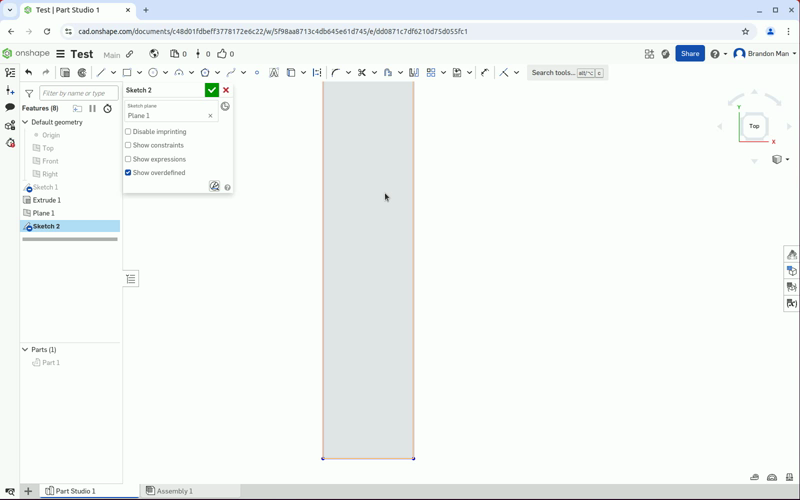
scroll(-6)
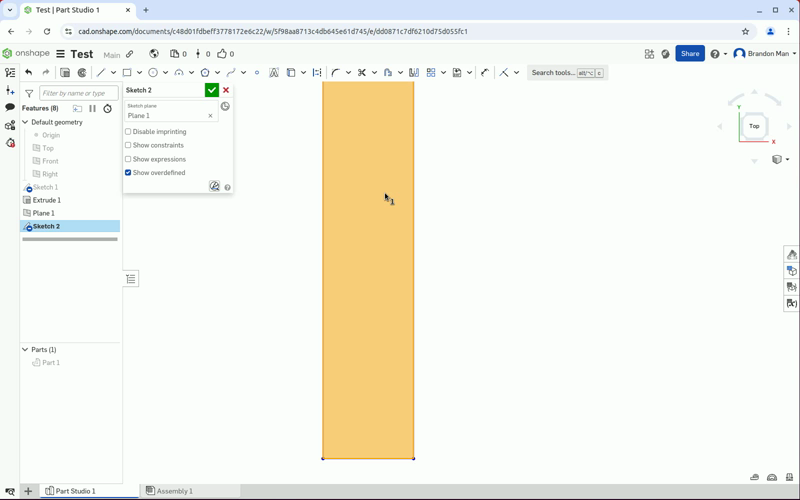
scroll(-6)
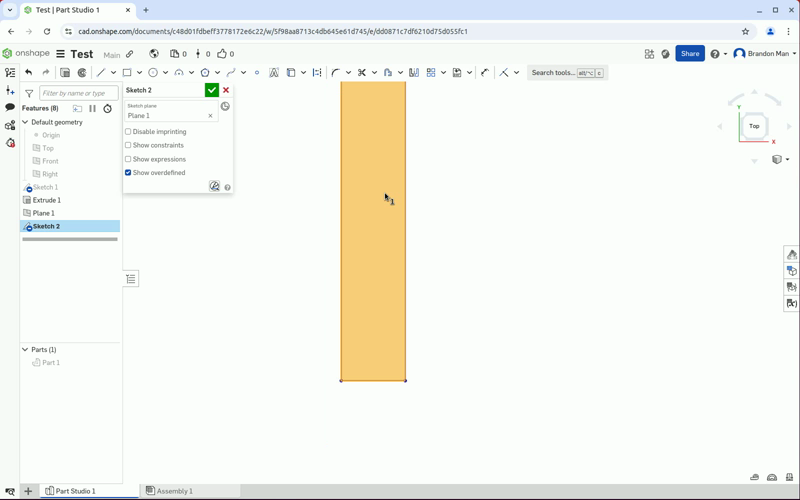
scroll(-6)
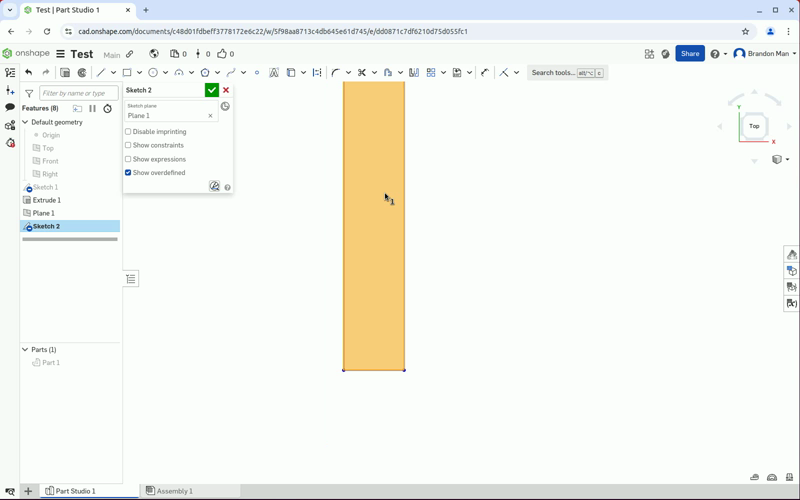
scroll(-6)
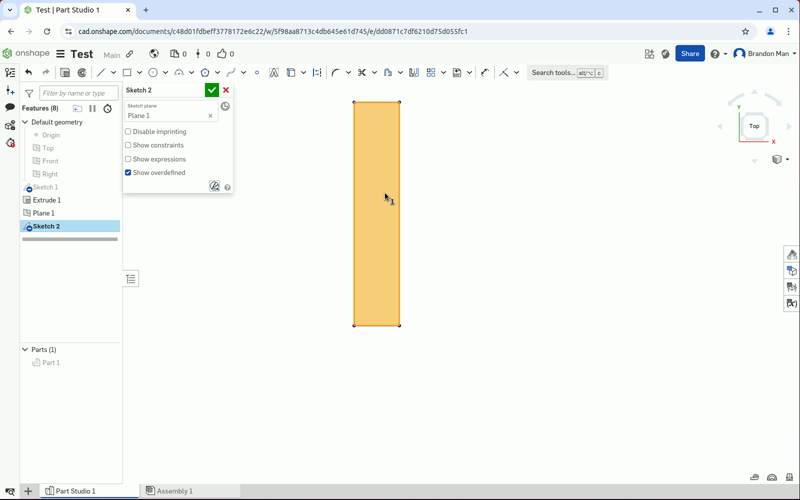
scroll(-6)
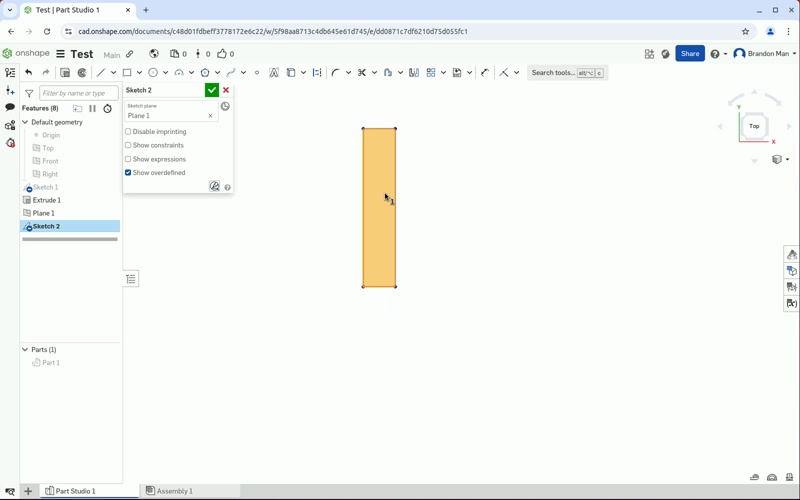
scroll(-6)
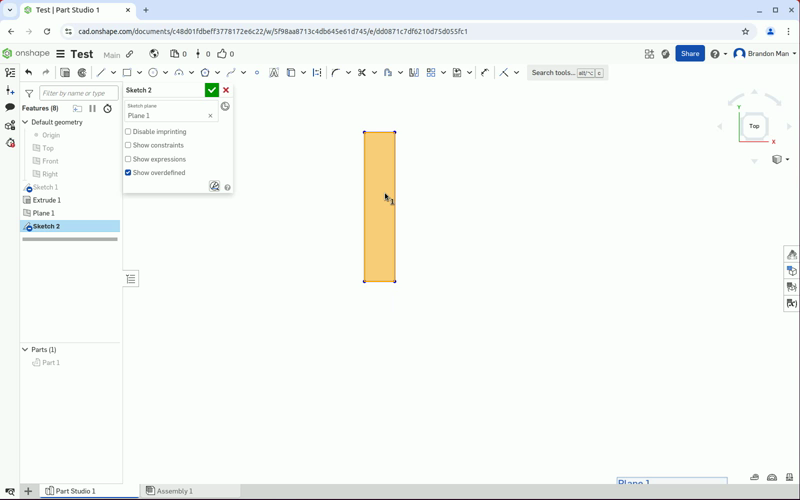
scroll(-6)
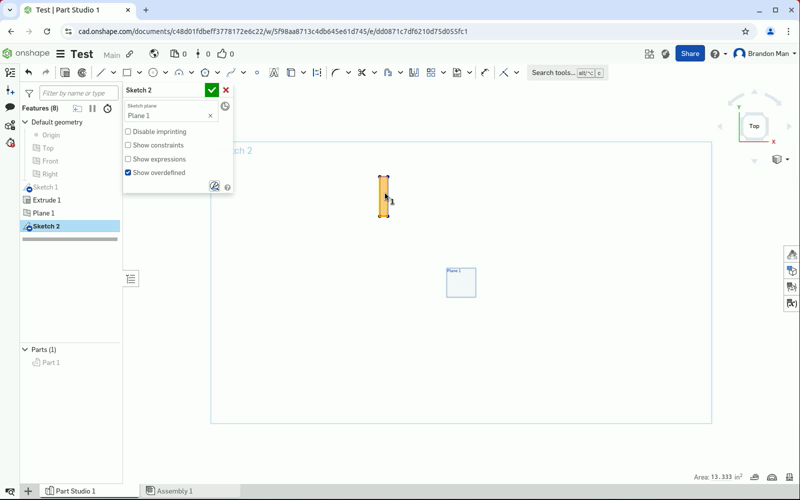
mouse_move(73, 352)
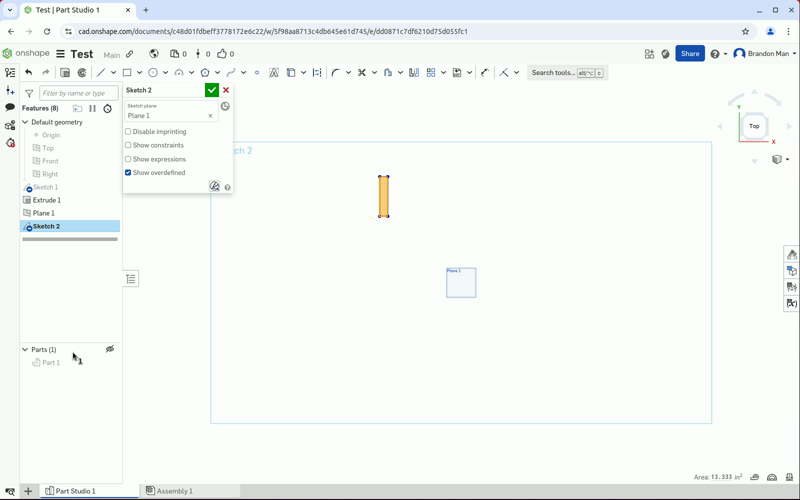
key(shift+y)
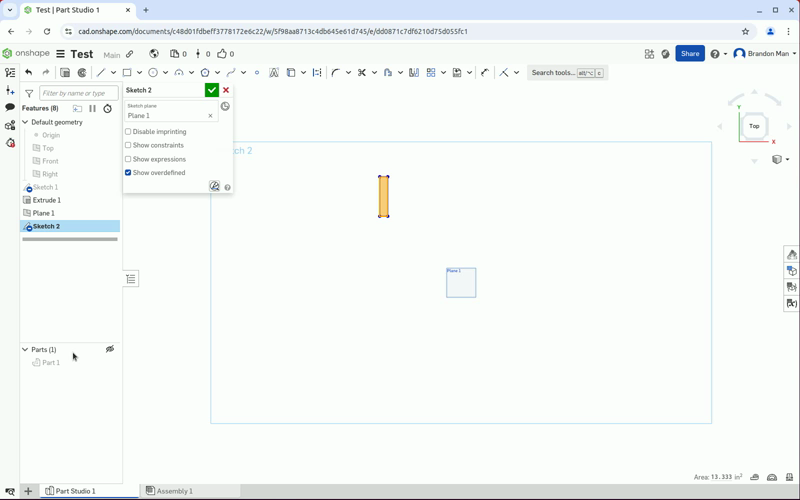
key(shift+e)
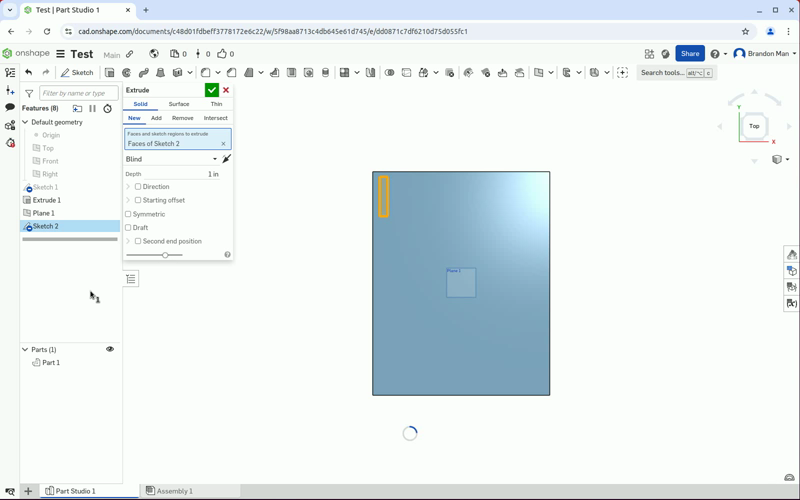
mouse_move(143, 106)
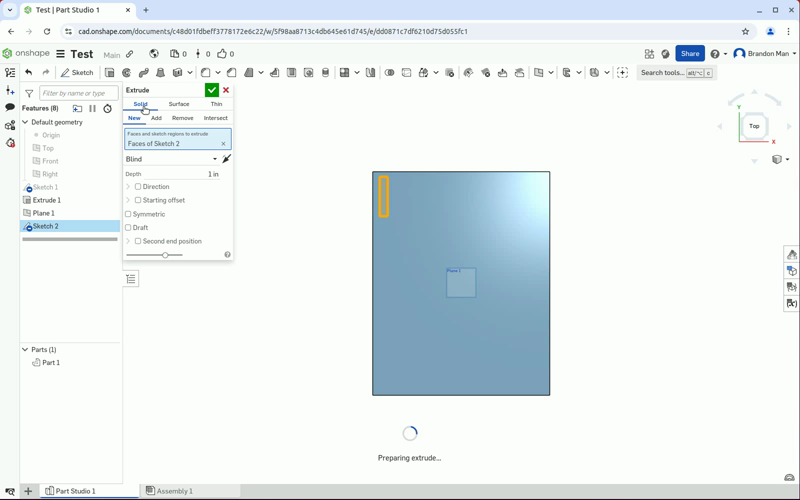
click(143, 106)
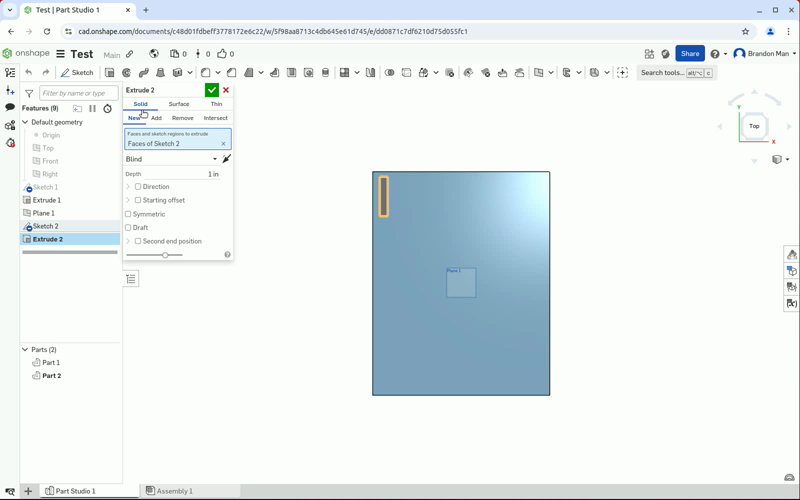
mouse_move(137, 120)
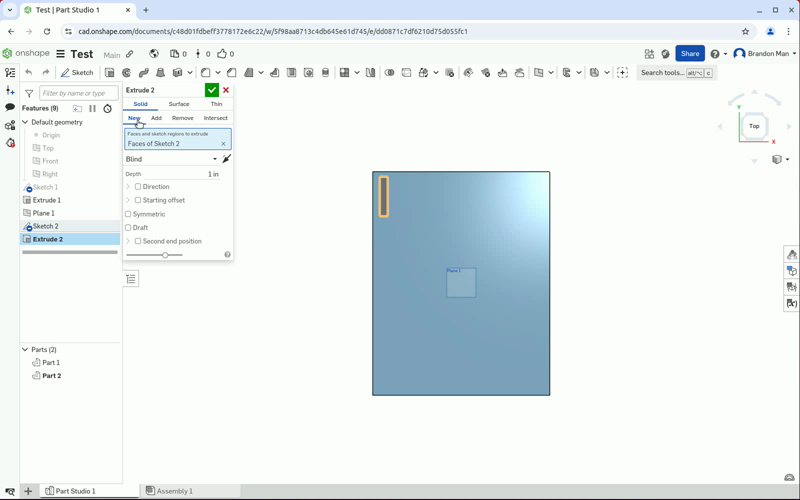
click(137, 120)
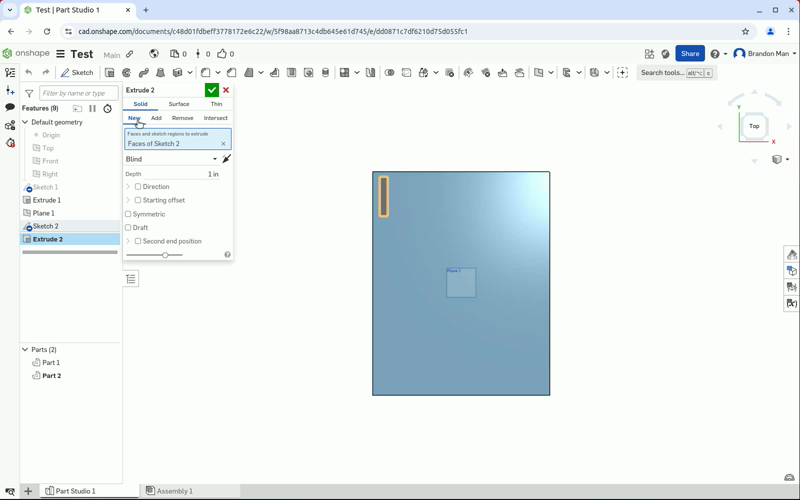
key(tab, 4)
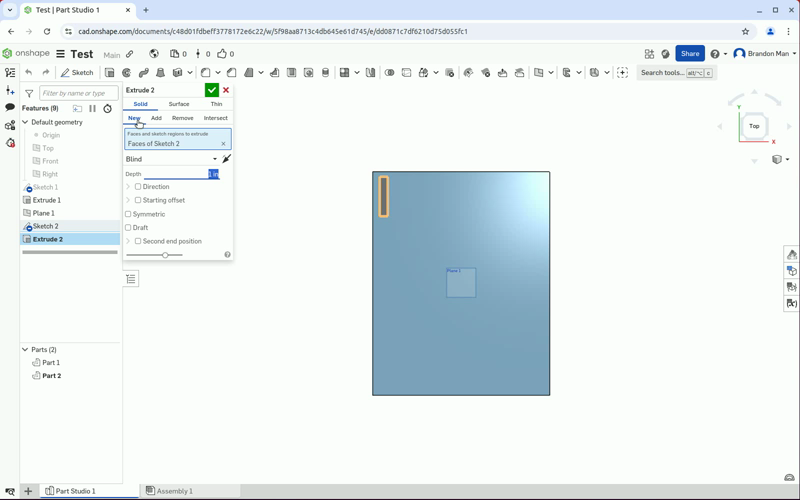
text(1.926)
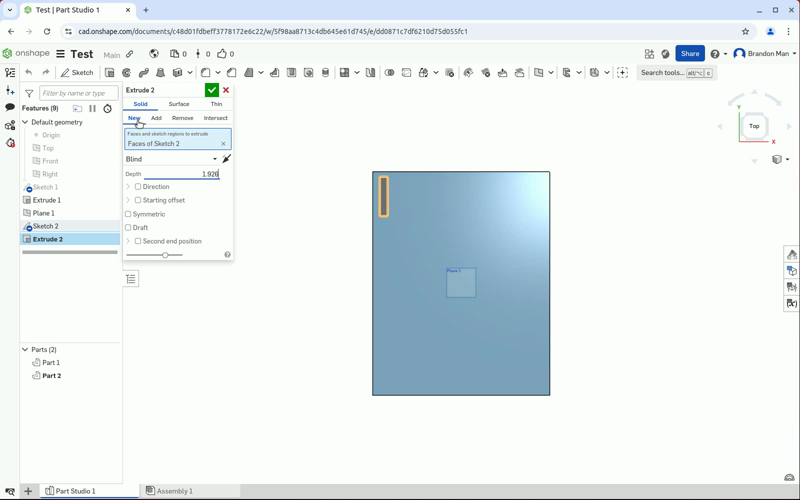
key(enter)
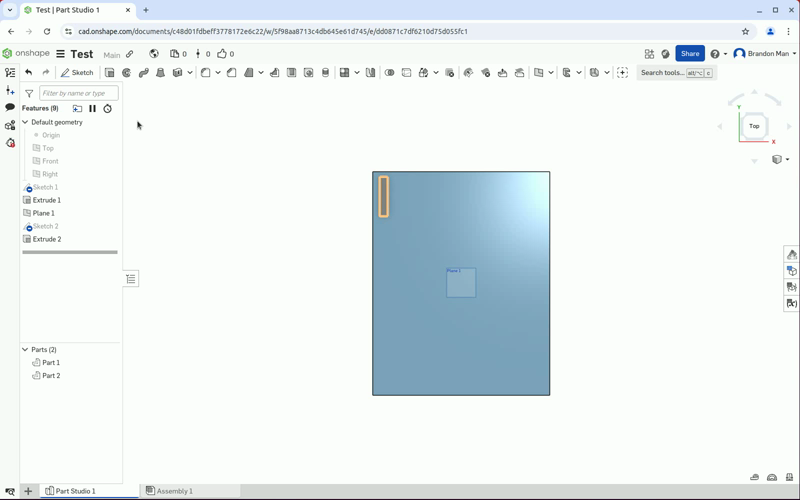
key(shift+h)
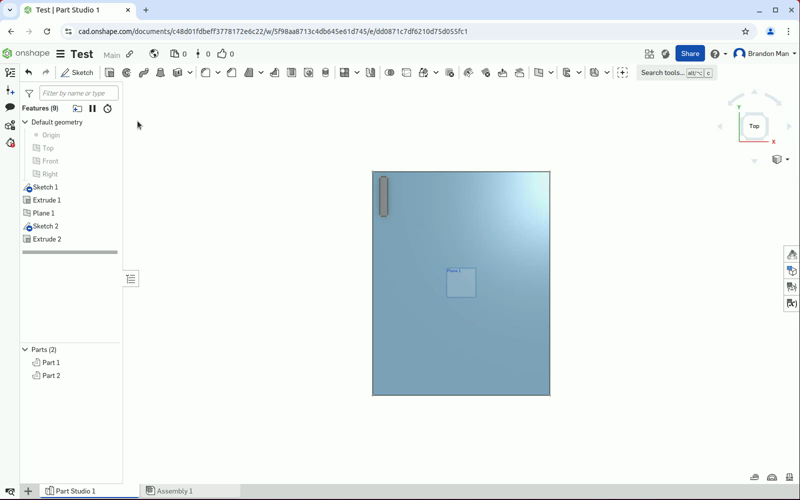
key(shift+h)
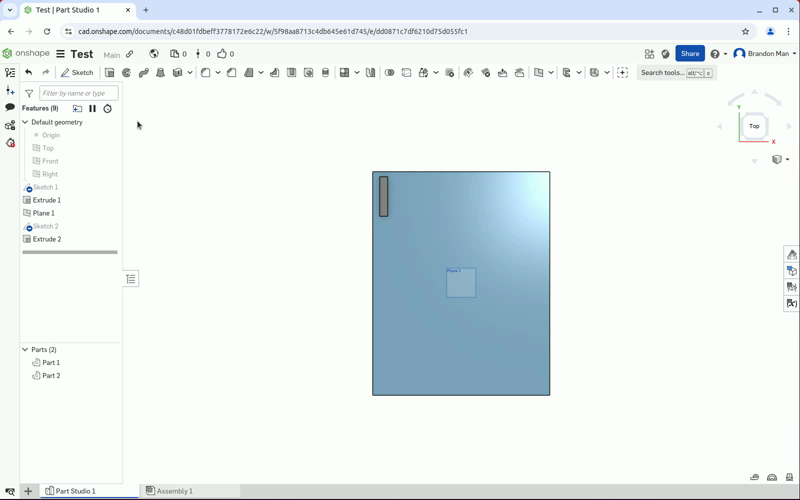
mouse_move(73, 189)
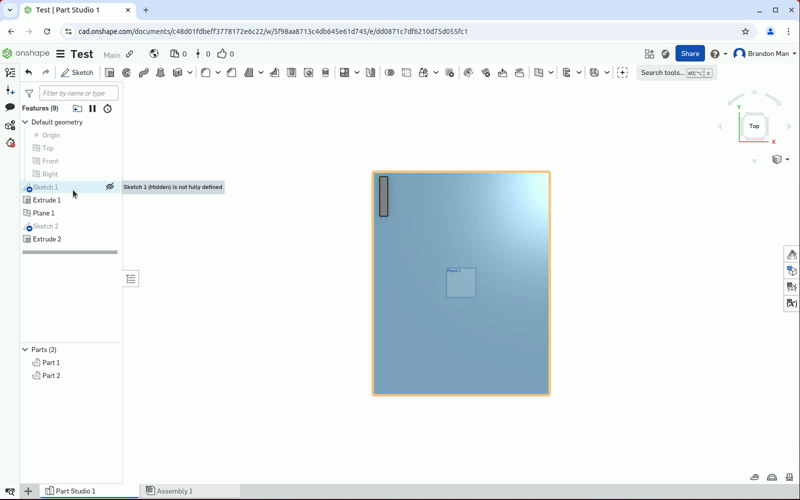
click(73, 189)
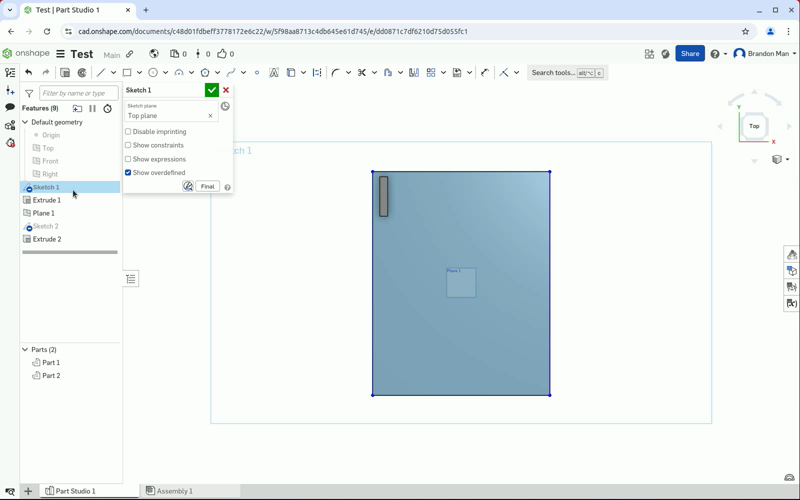
mouse_move(229, 92)
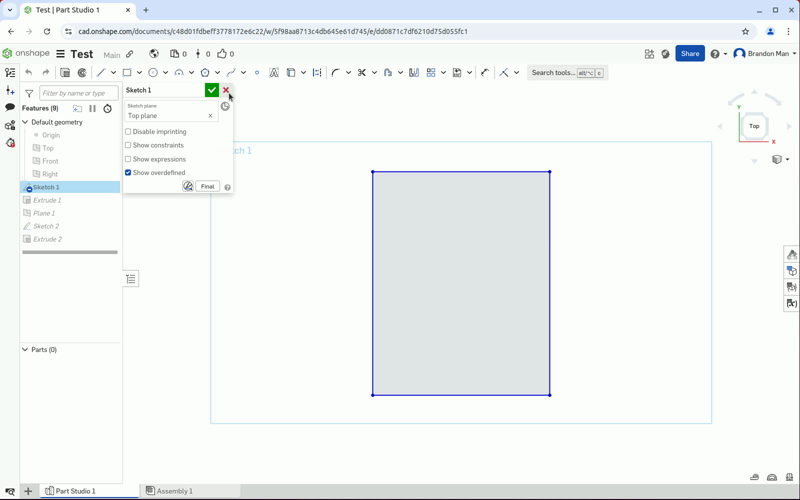
click(229, 92)
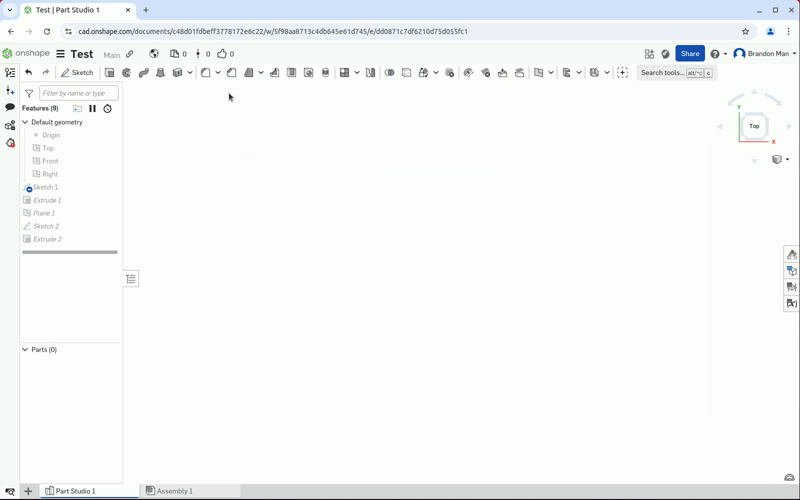
key(shift+s)
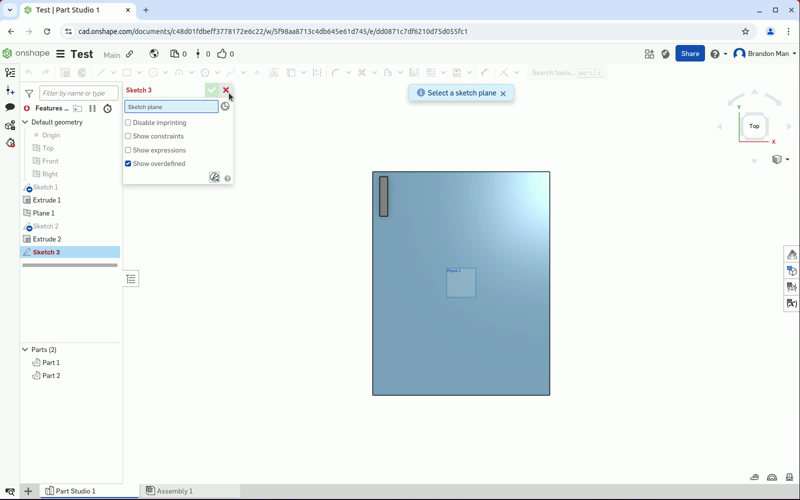
mouse_move(73, 215)
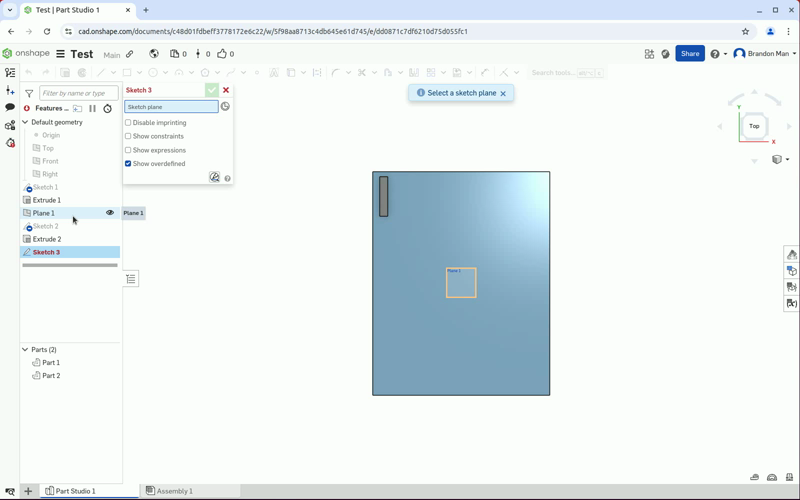
click(73, 215)
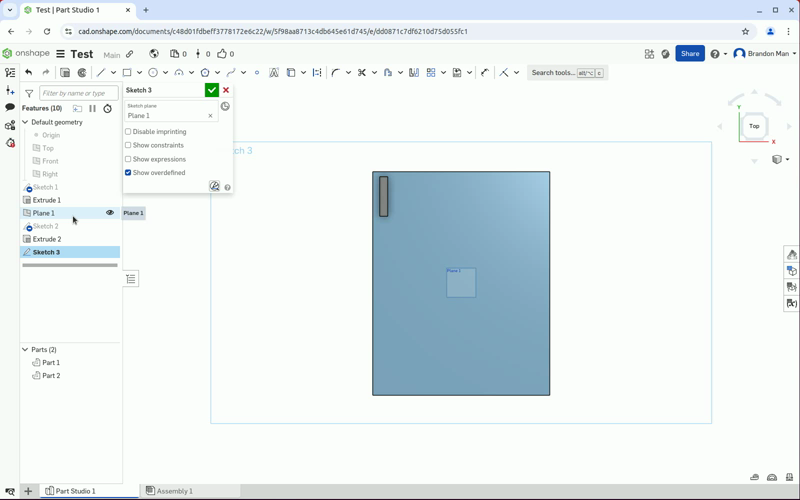
mouse_move(73, 352)
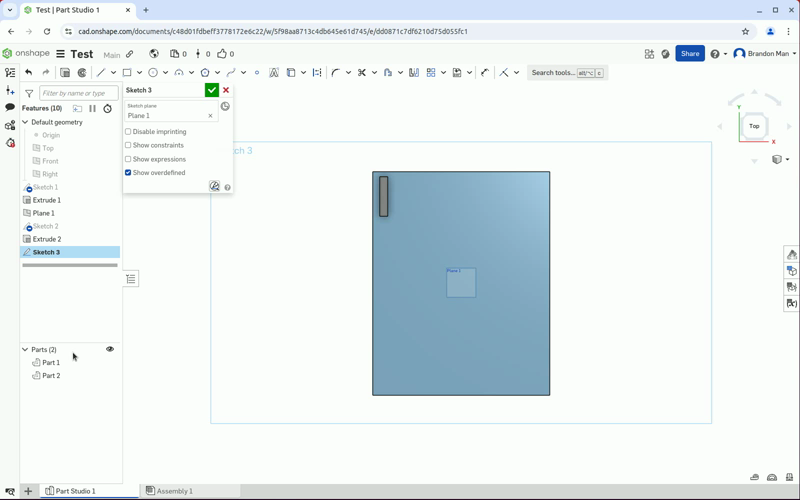
key(y)
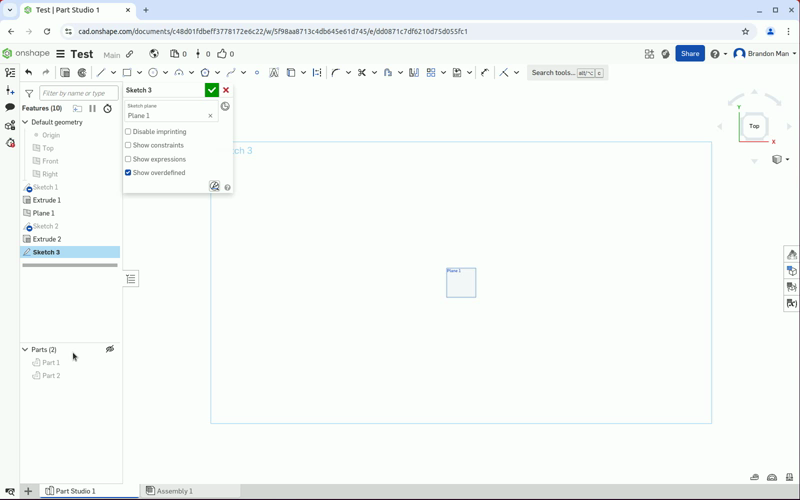
key(l)
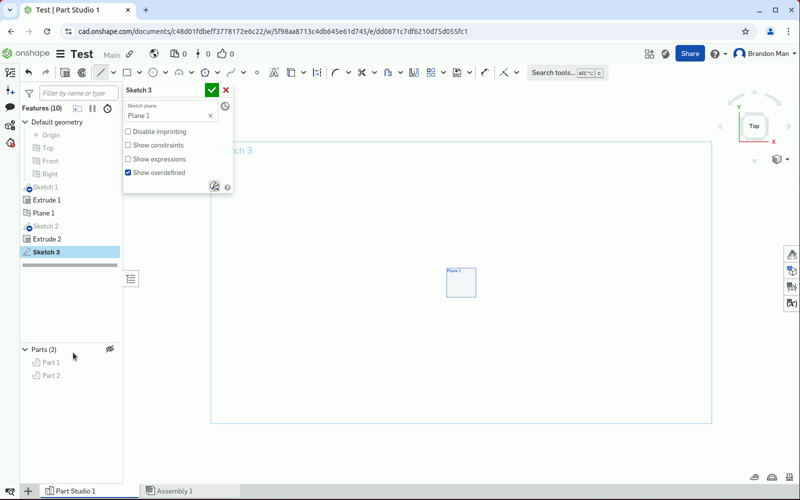
key_down(shift)
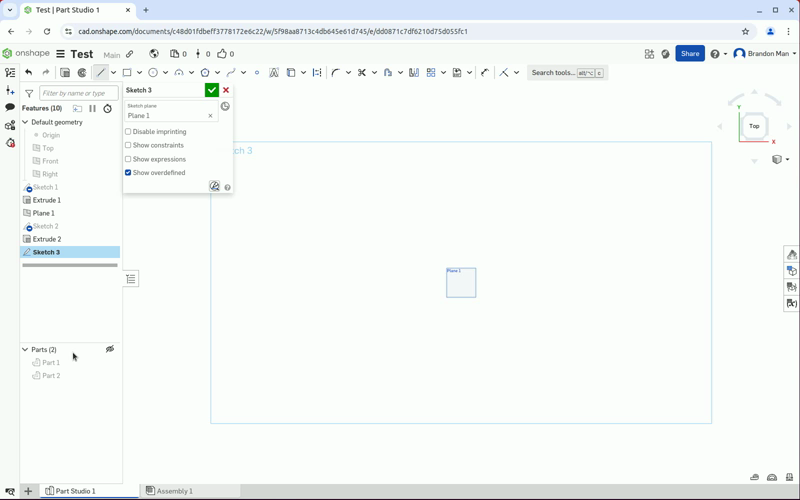
mouse_move(533, 216)
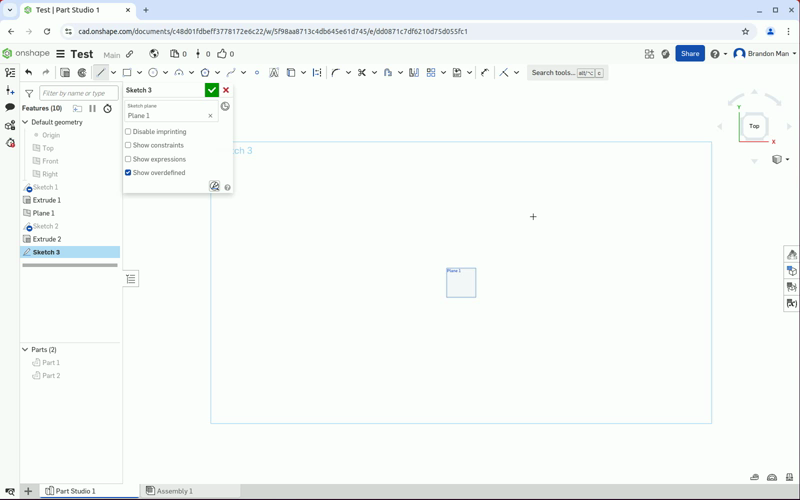
click(533, 216)
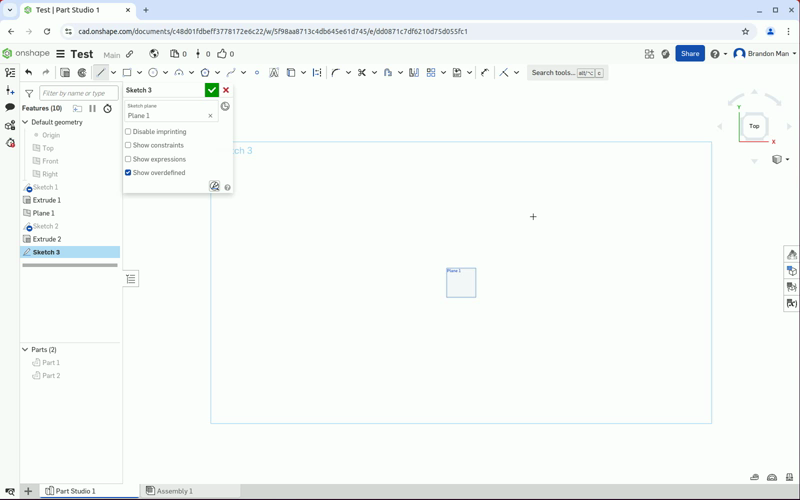
key_up(shift)
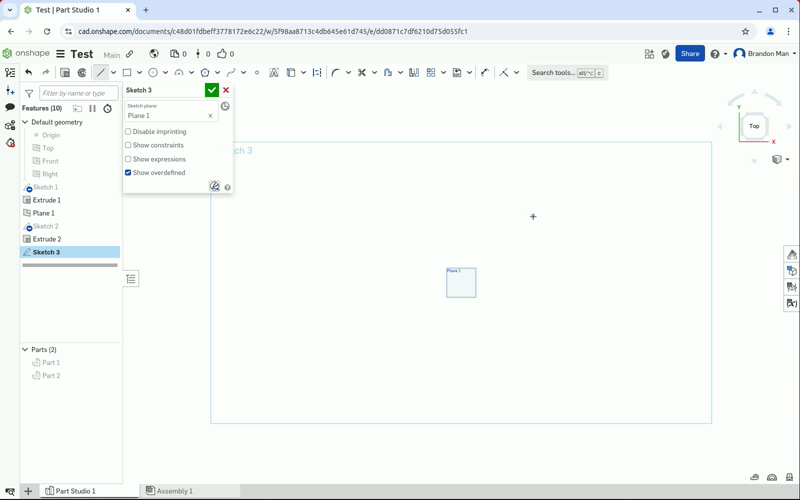
key_down(shift)
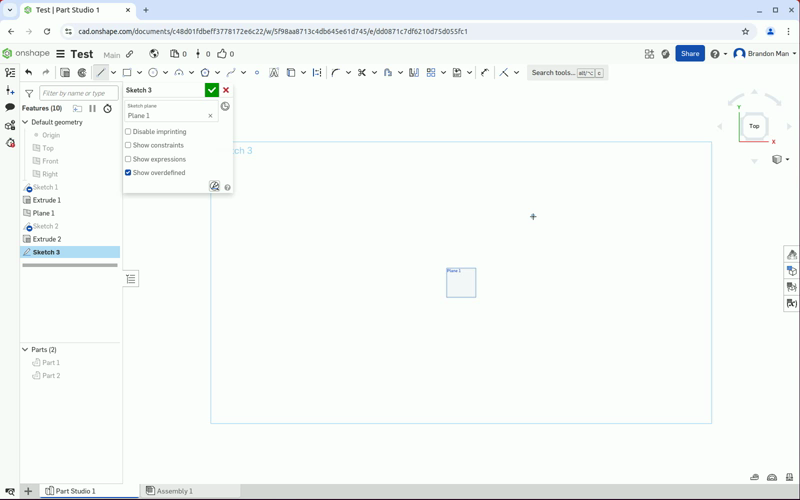
mouse_move(563, 216)
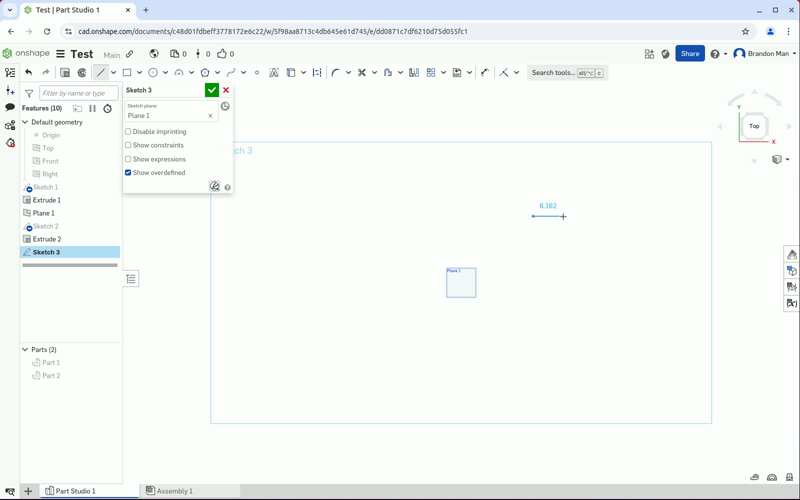
mouse_move(541, 216)
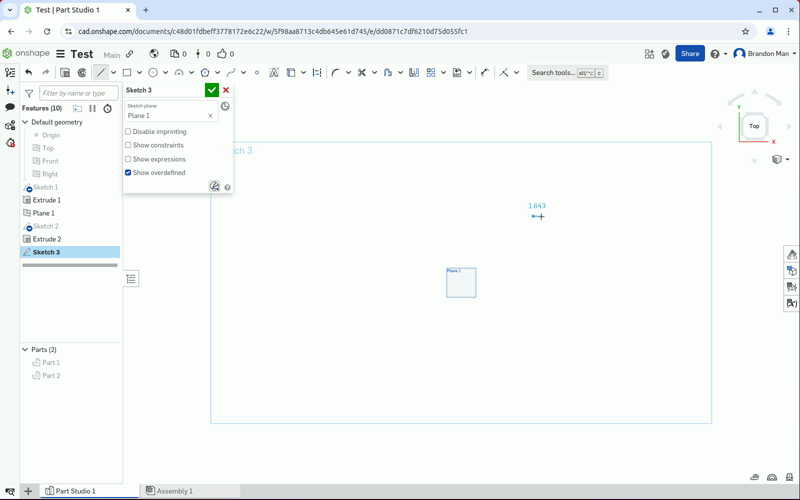
click(541, 216)
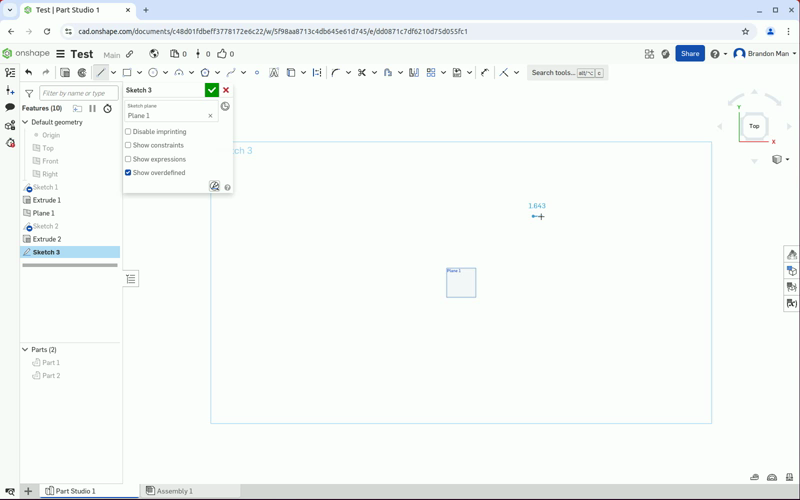
key_up(shift)
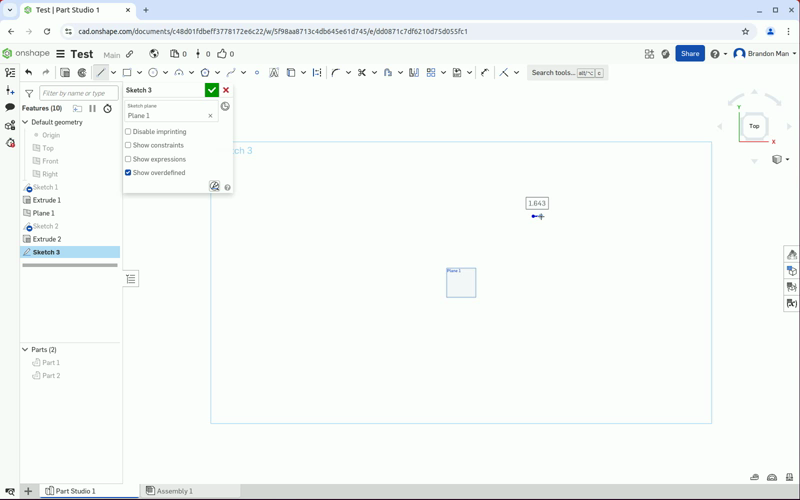
key_down(shift)
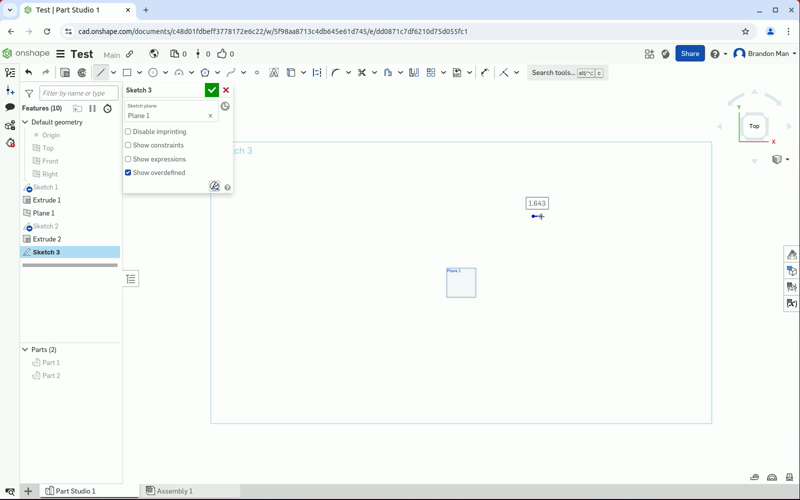
mouse_move(571, 216)
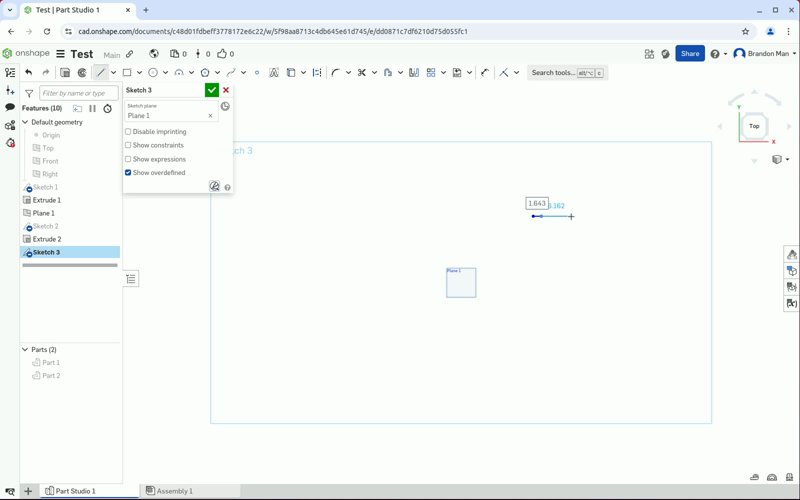
mouse_move(541, 176)
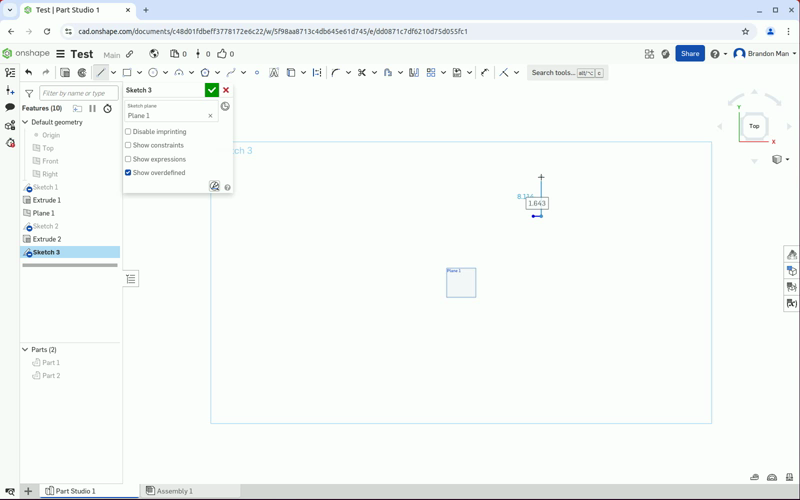
click(541, 176)
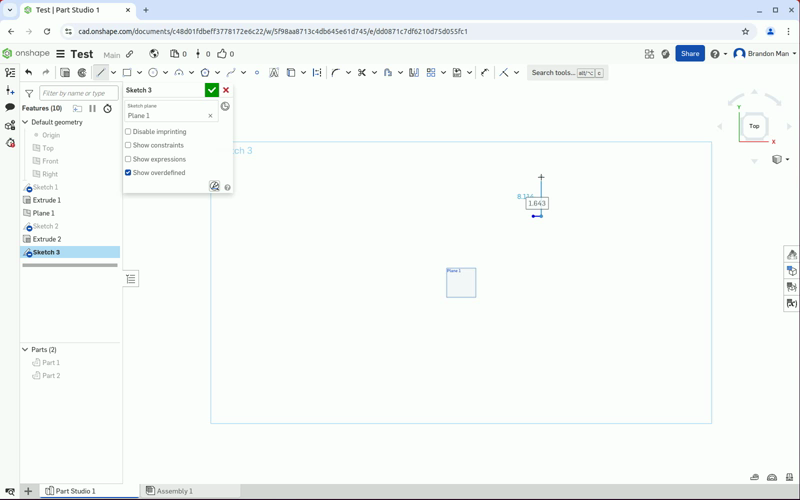
key_up(shift)
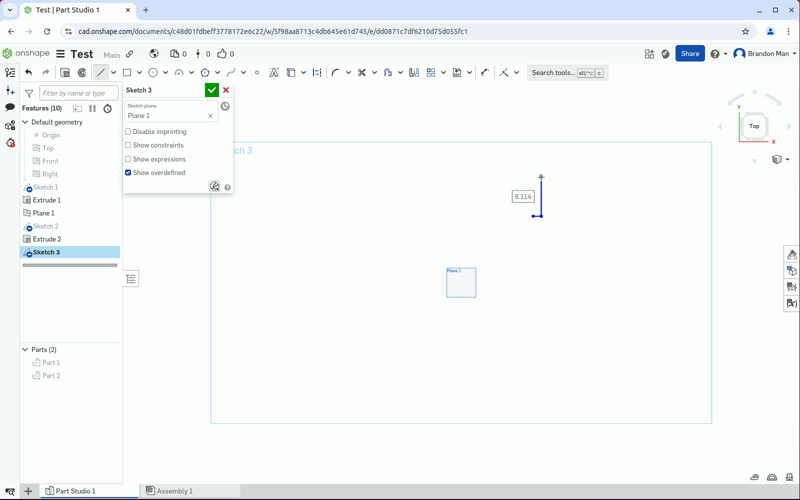
key_down(shift)
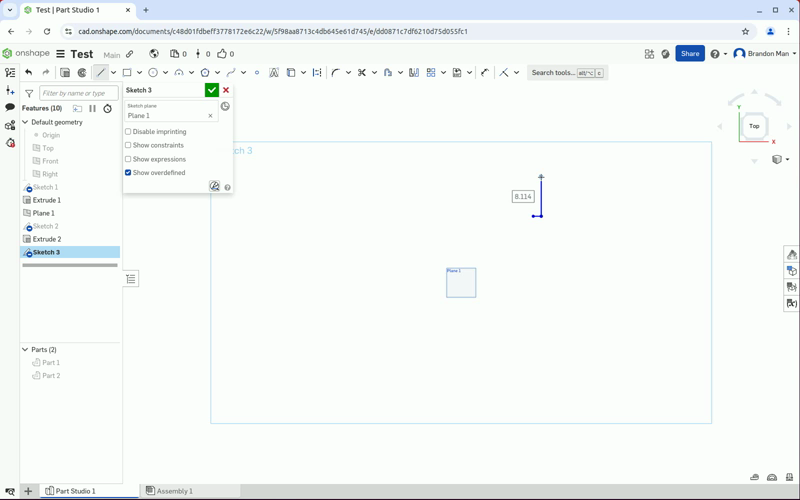
mouse_move(571, 176)
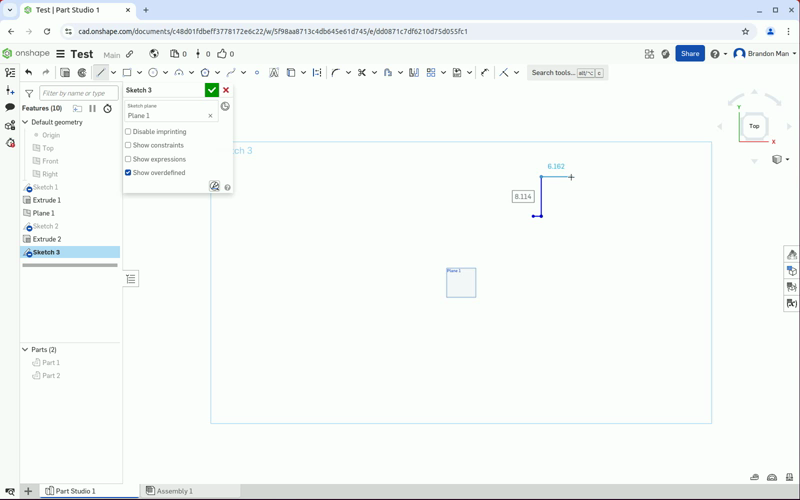
mouse_move(533, 176)
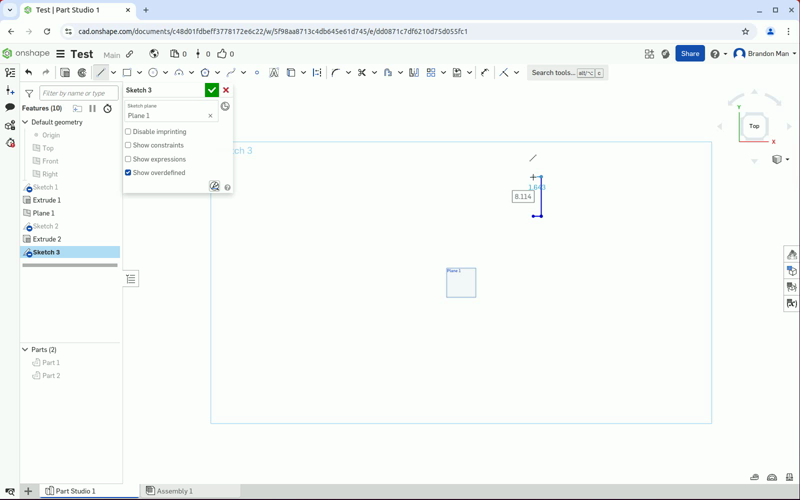
click(533, 176)
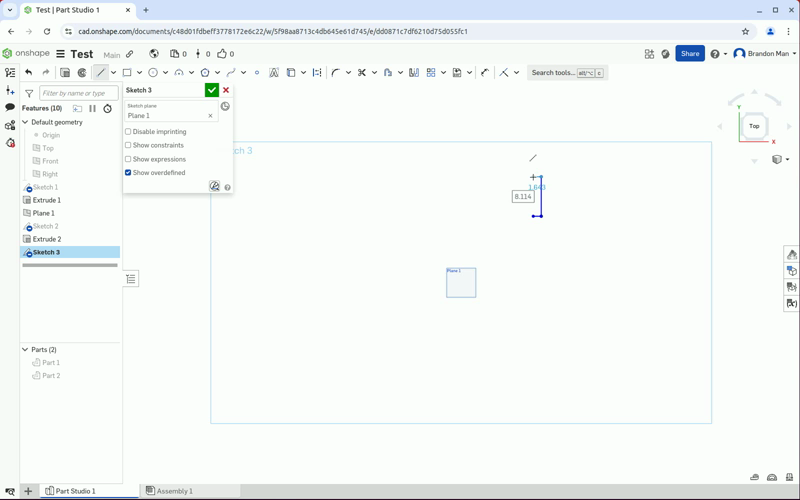
key_up(shift)
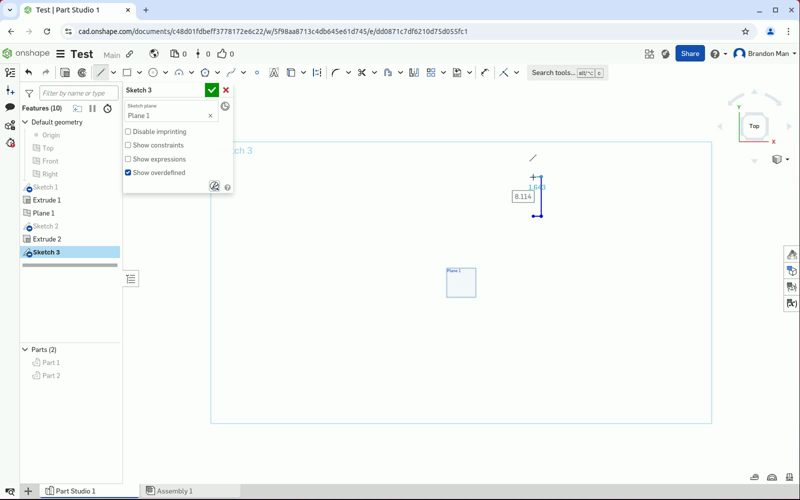
mouse_move(563, 176)
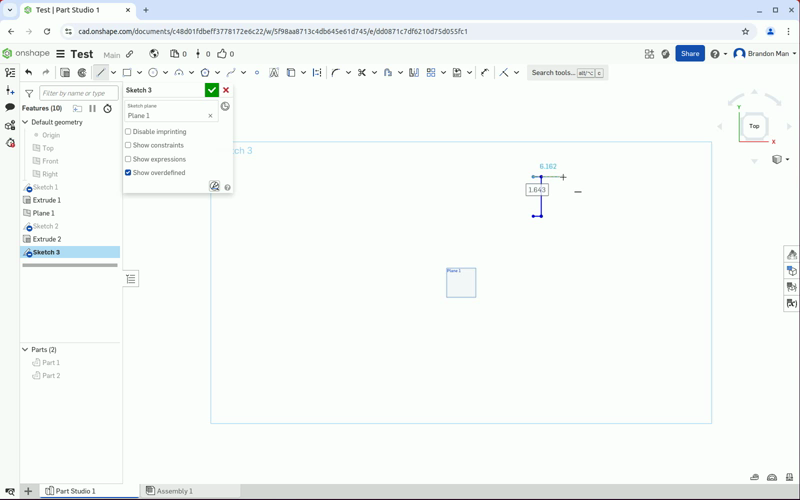
key_down(shift)
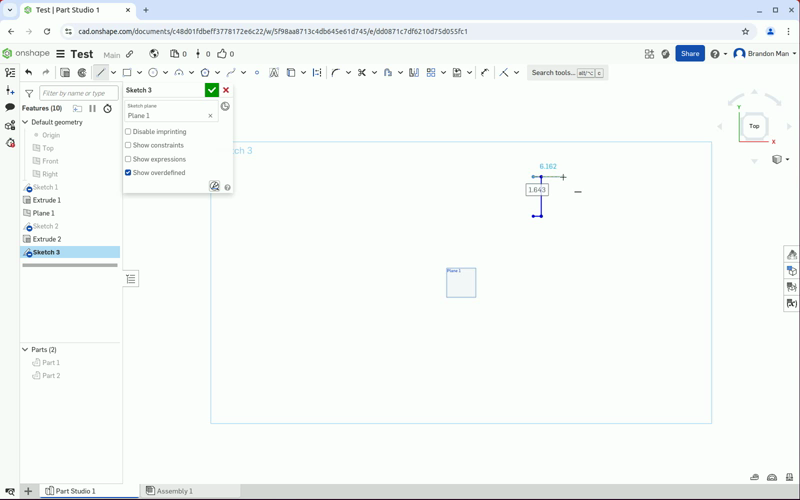
mouse_move(533, 216)
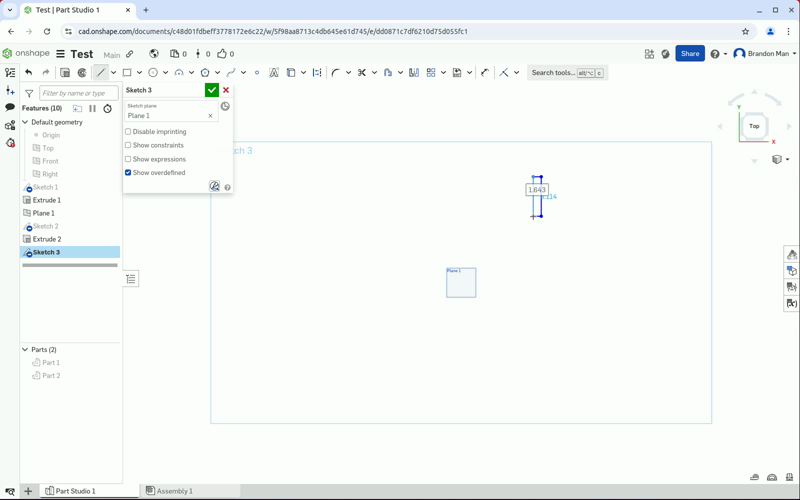
key_up(shift)
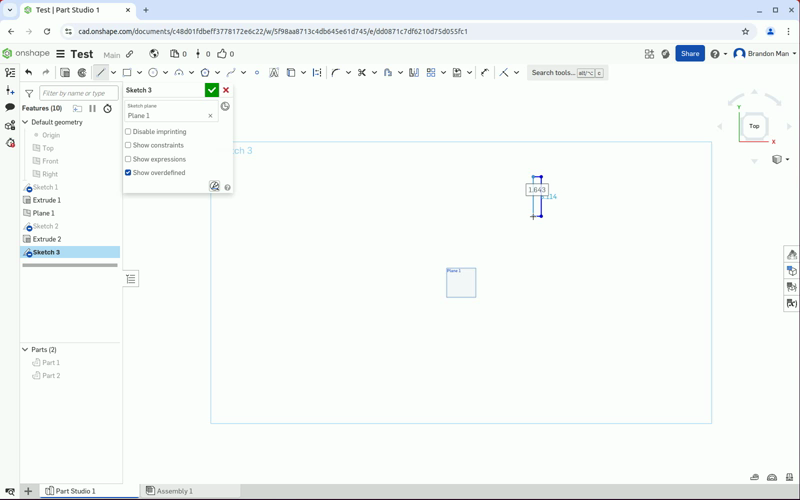
click(533, 216)
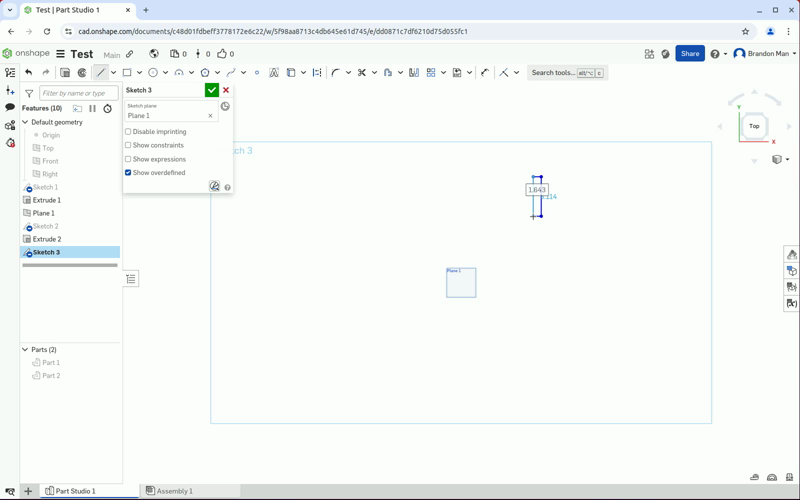
key(esc)
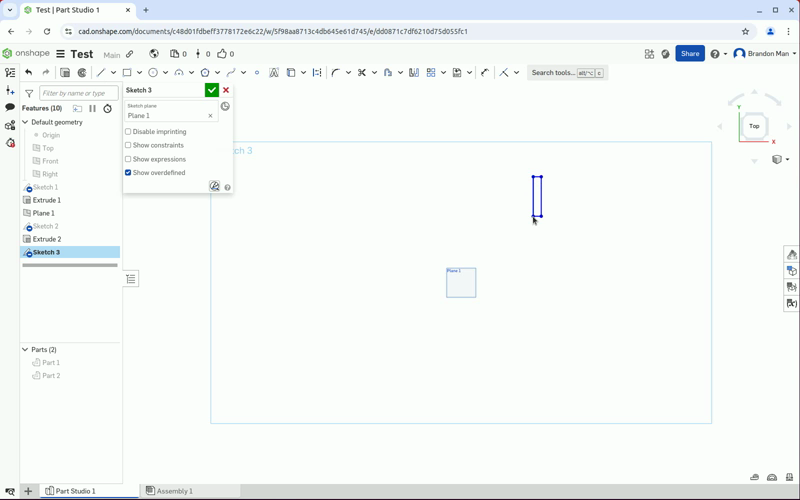
mouse_move(540, 203)
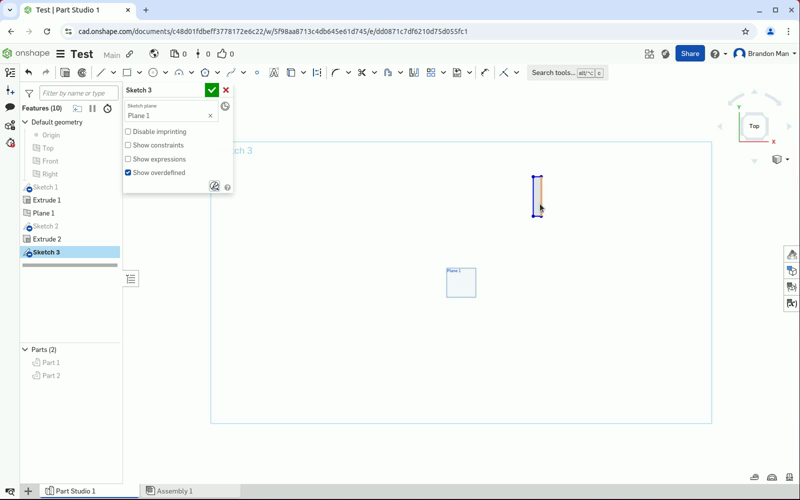
scroll(6)
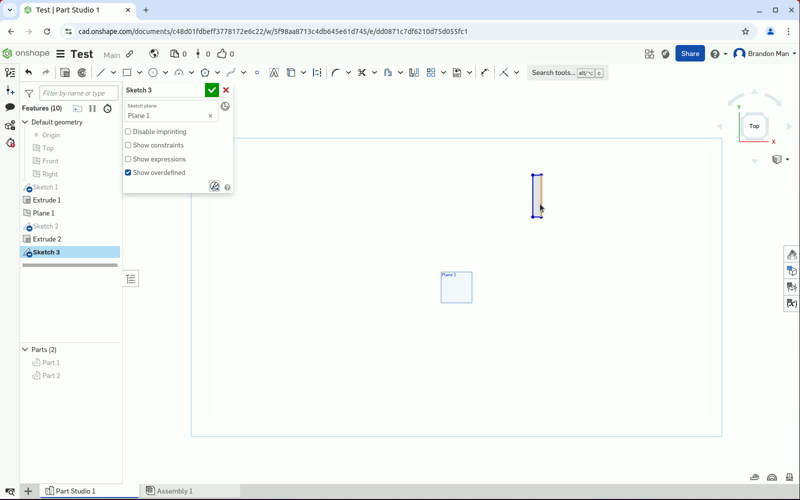
scroll(6)
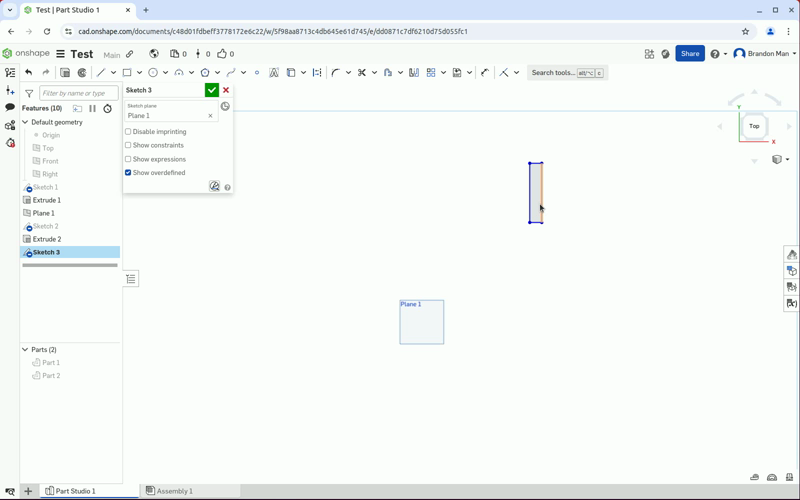
scroll(6)
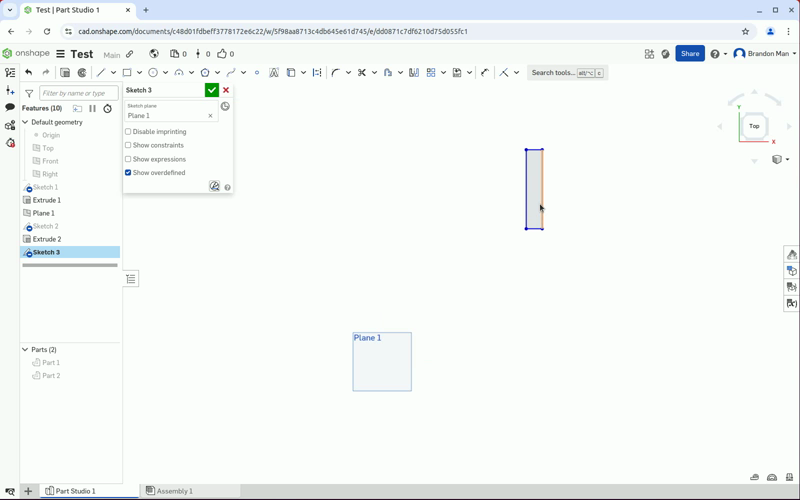
scroll(6)
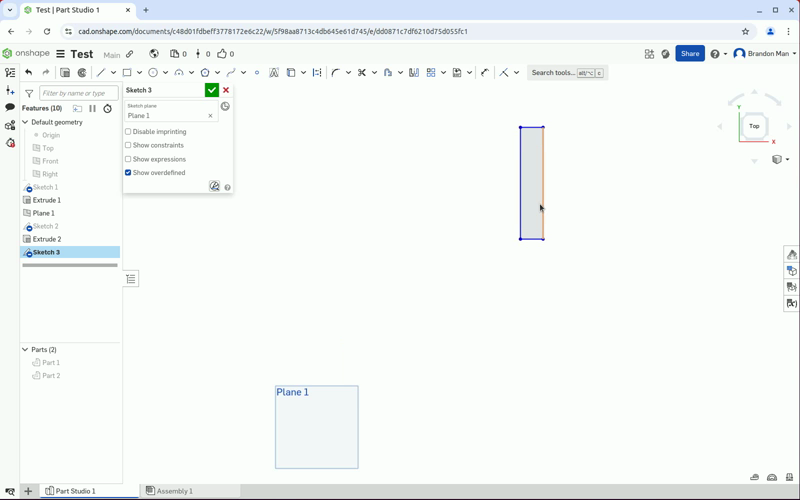
scroll(6)
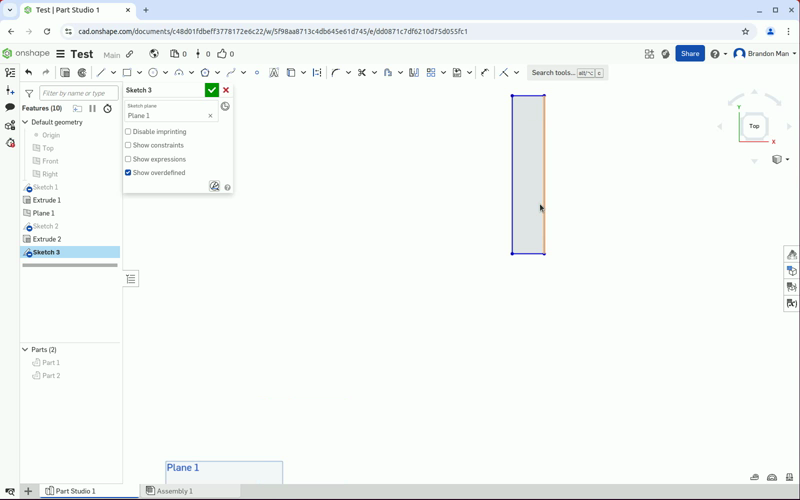
scroll(6)
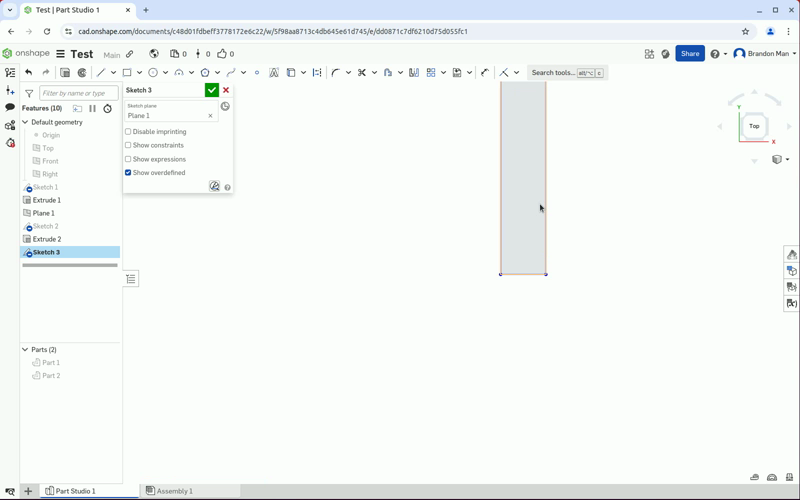
scroll(6)
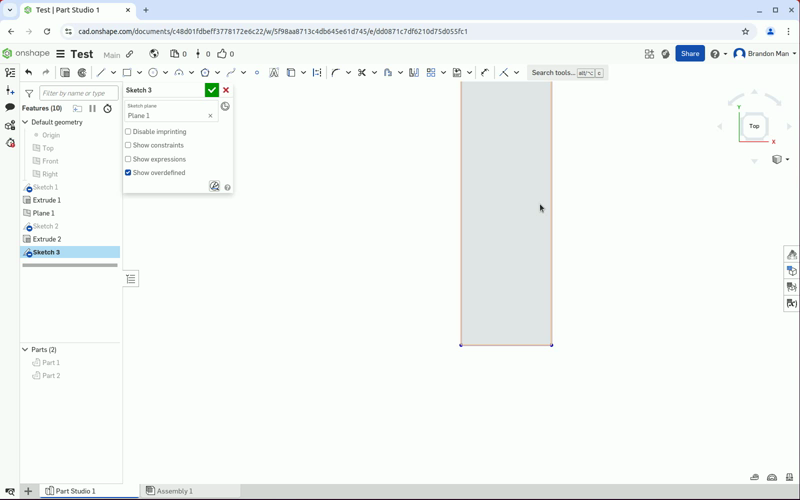
click(540, 203)
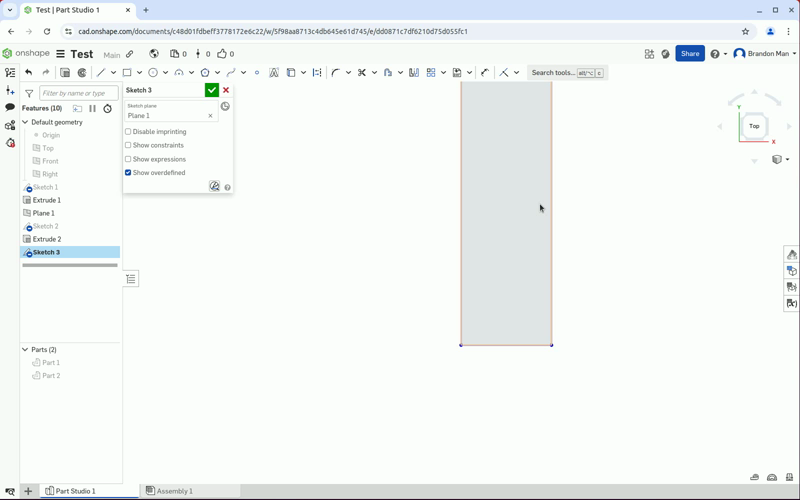
scroll(-6)
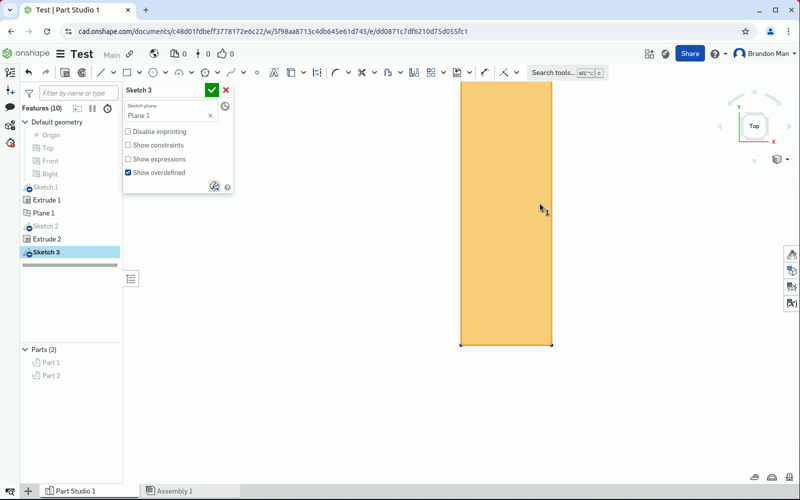
scroll(-6)
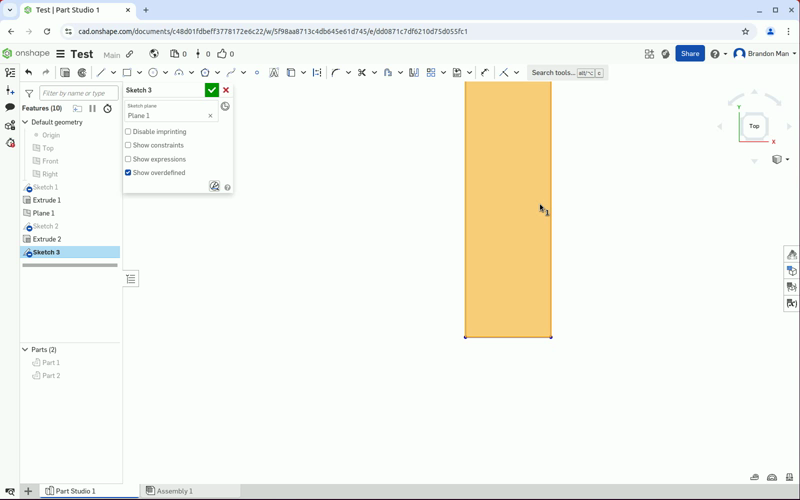
scroll(-6)
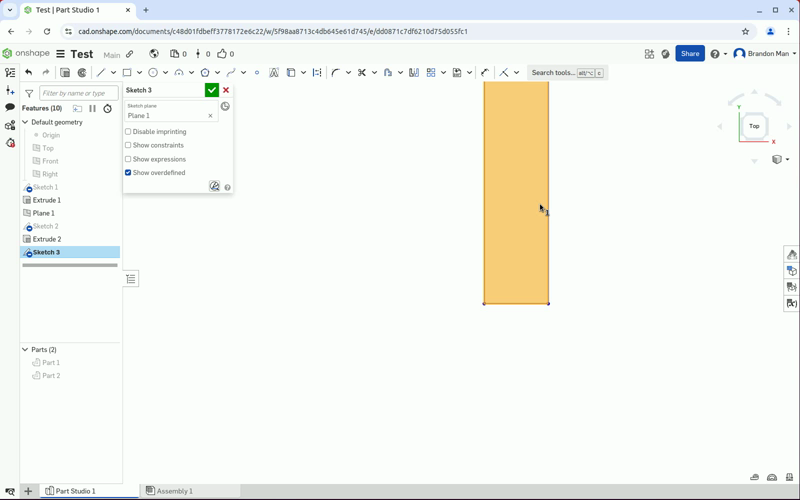
scroll(-6)
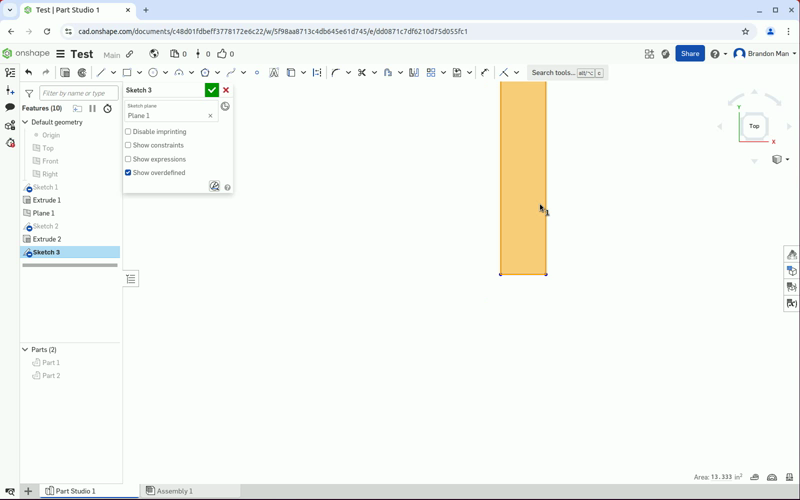
scroll(-6)
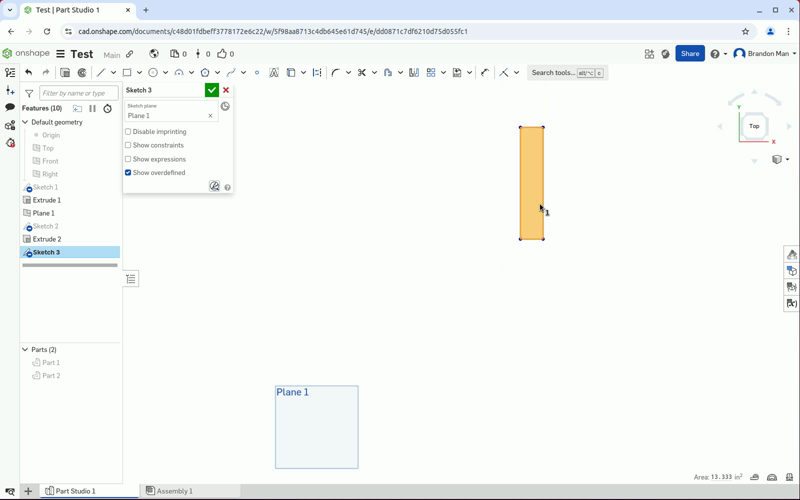
scroll(-6)
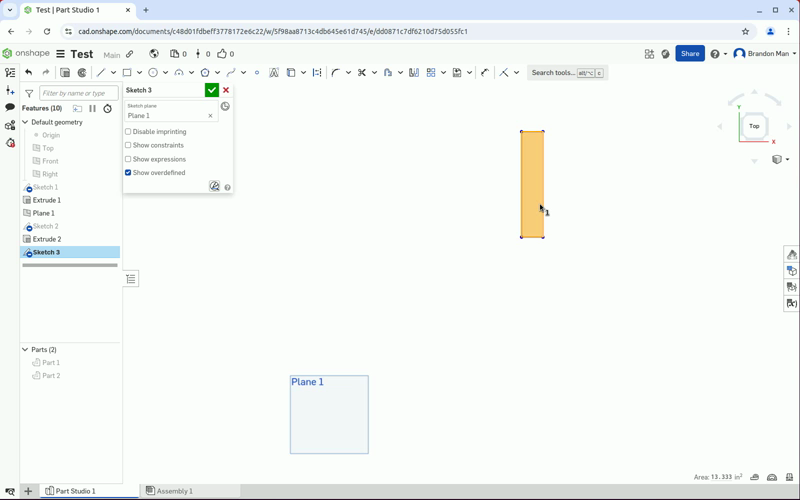
scroll(-6)
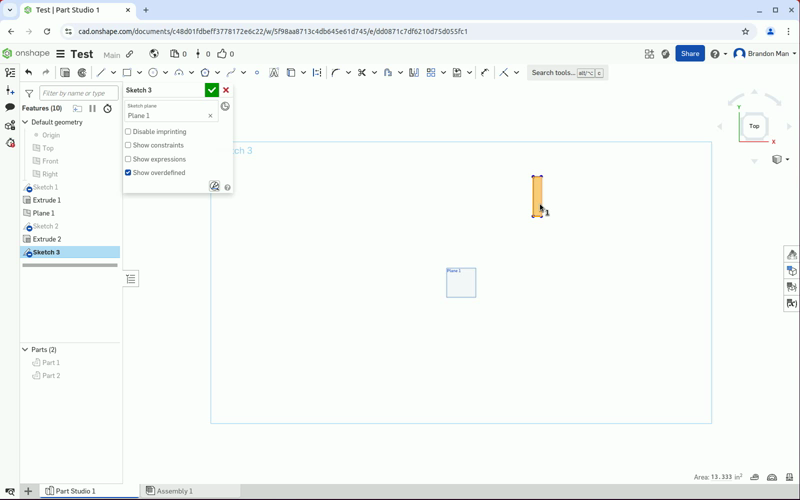
mouse_move(73, 352)
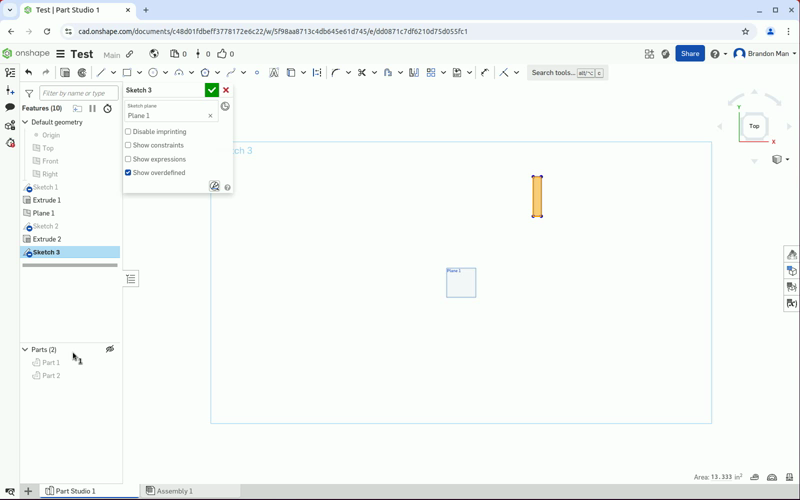
key(shift+y)
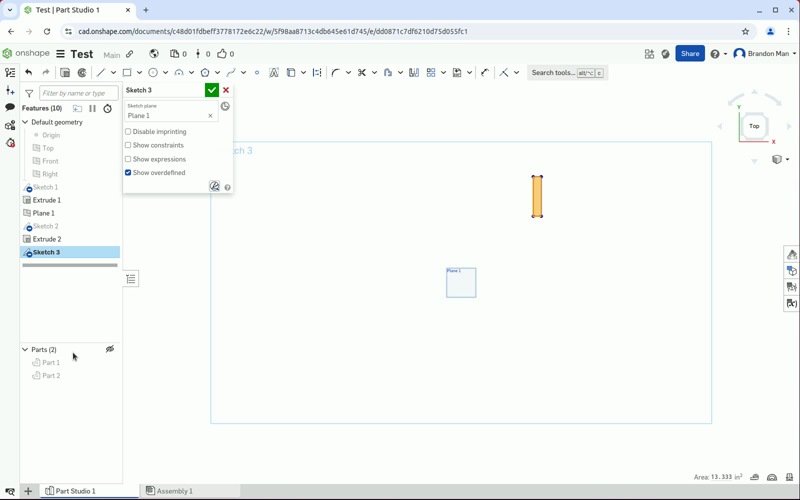
key(shift+e)
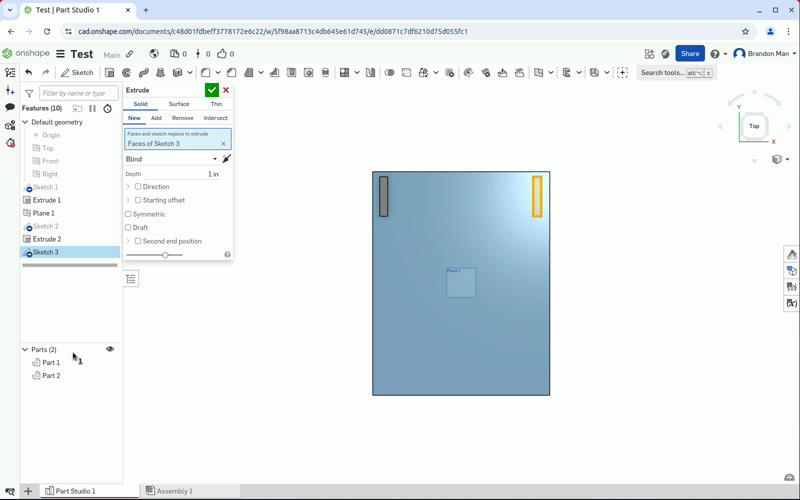
mouse_move(143, 106)
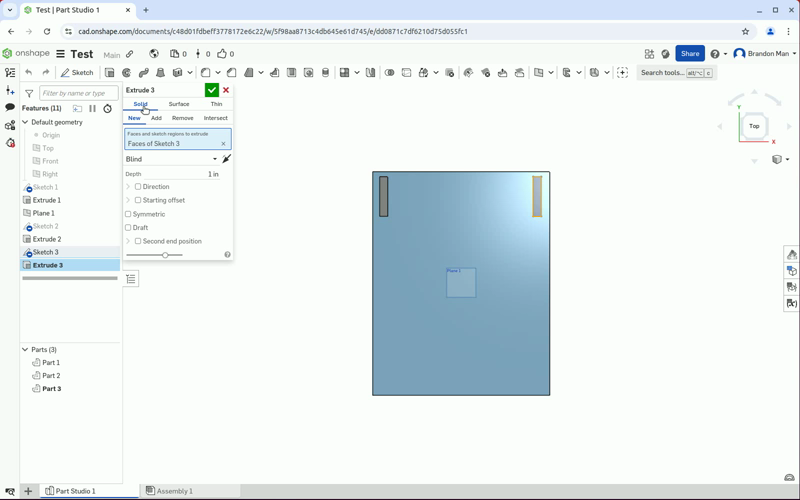
click(143, 106)
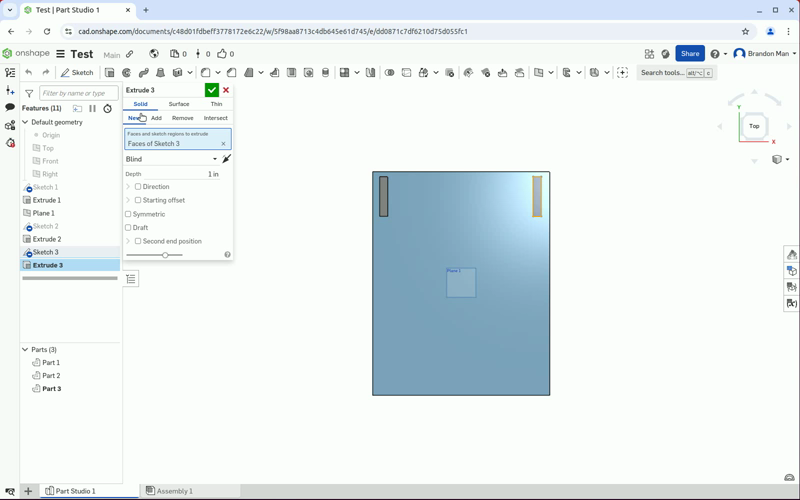
mouse_move(137, 120)
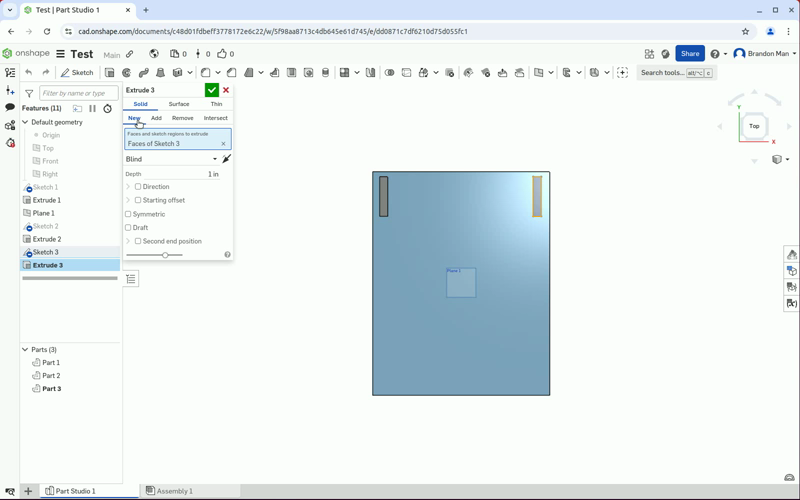
click(137, 120)
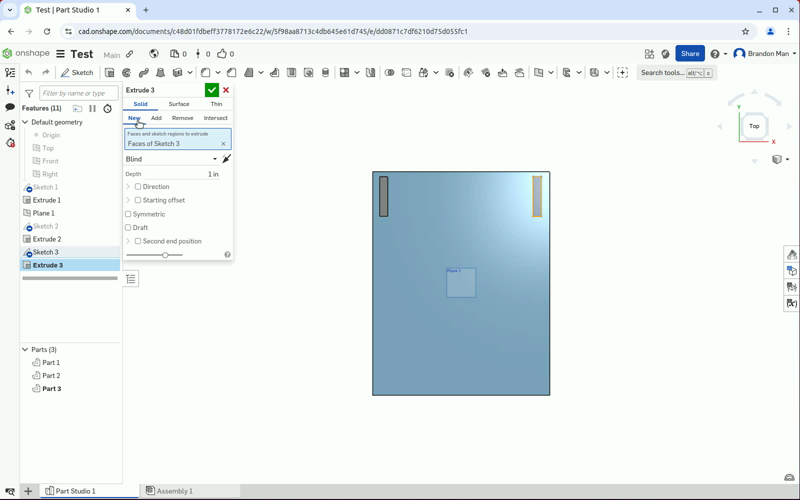
key(tab, 4)
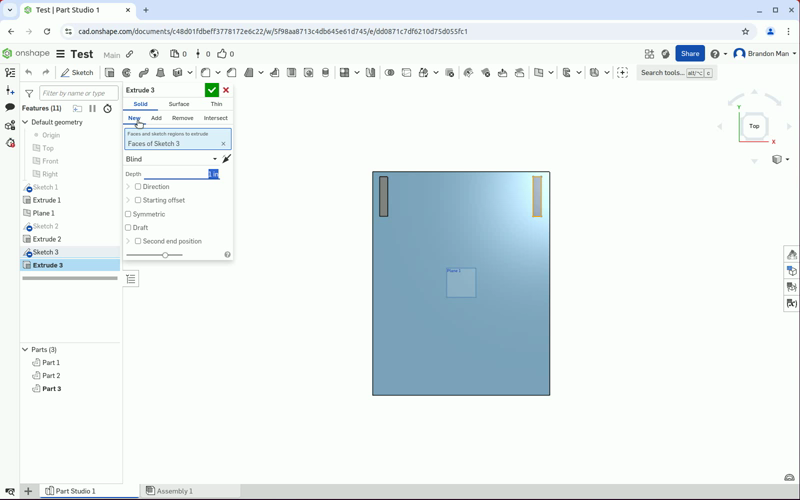
text(1.926)
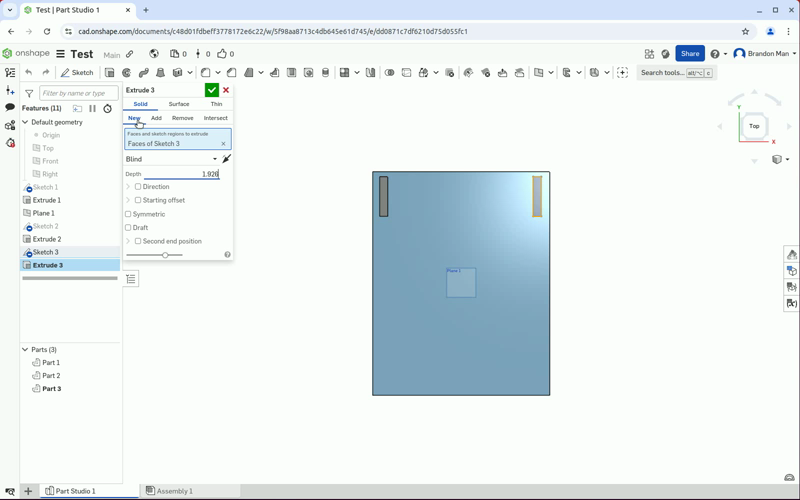
key(enter)
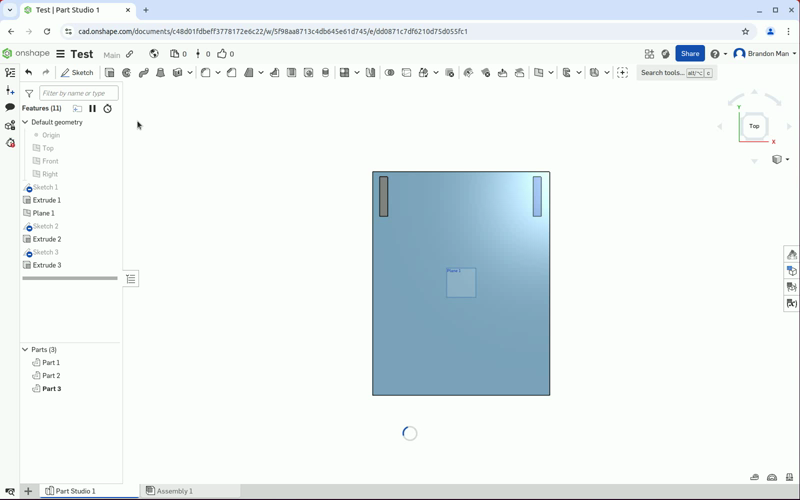
key(shift+h)
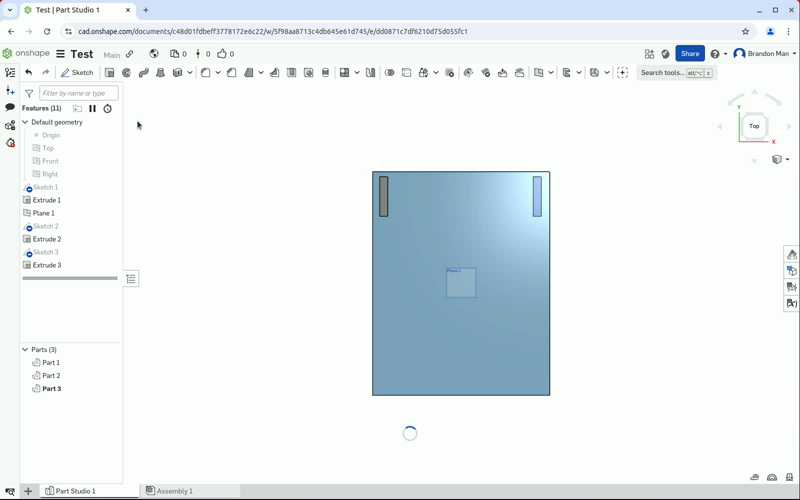
key(shift+h)
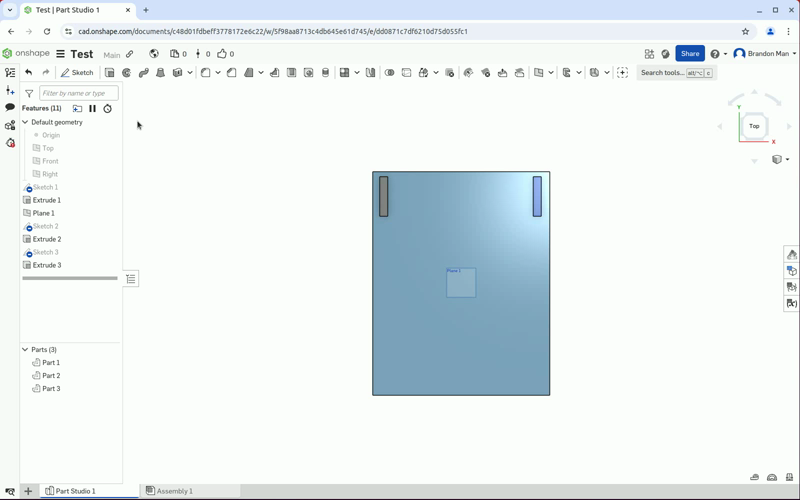
mouse_move(73, 189)
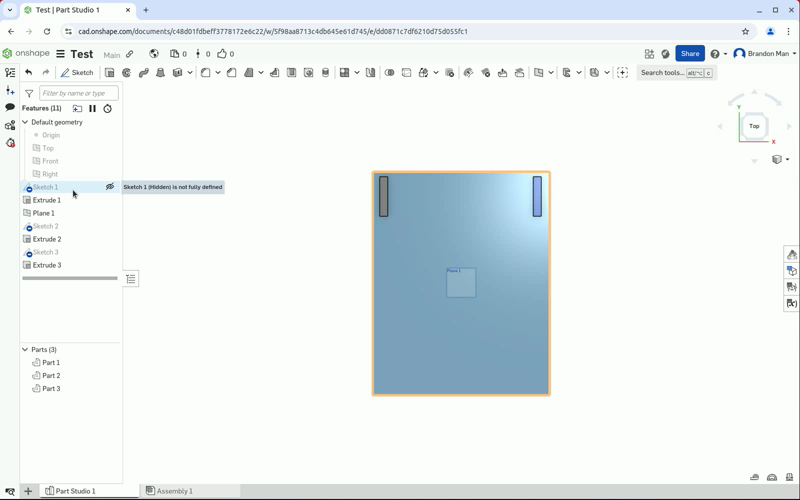
click(73, 189)
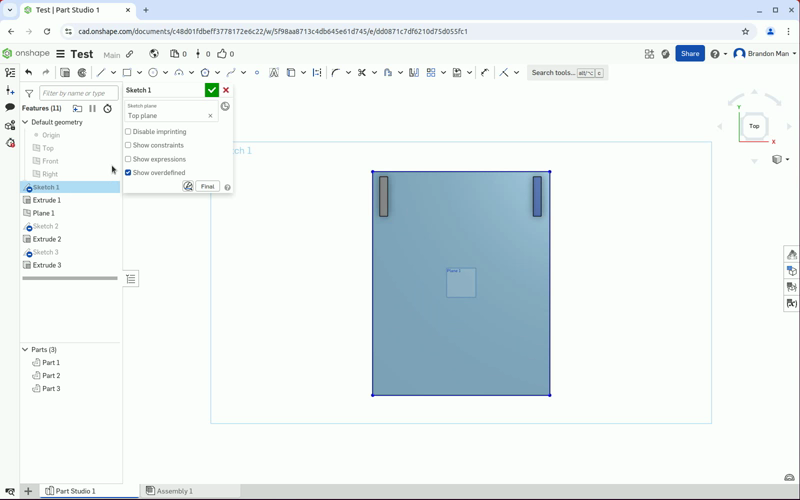
mouse_move(229, 92)
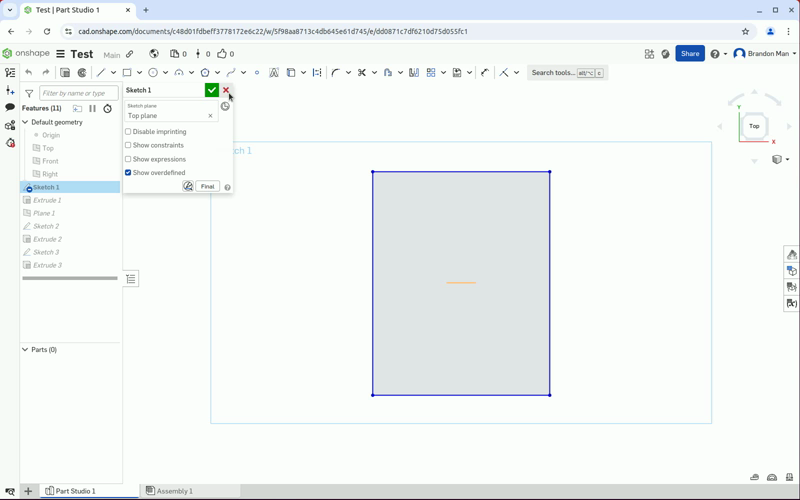
click(229, 92)
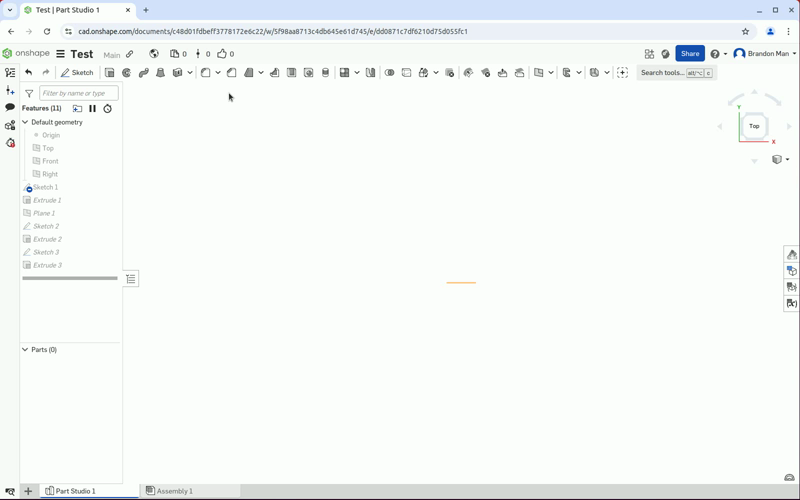
key(shift+s)
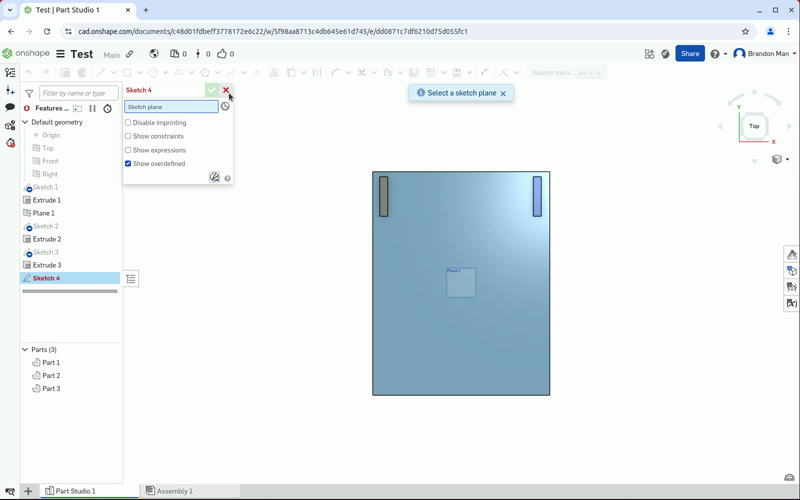
mouse_move(73, 215)
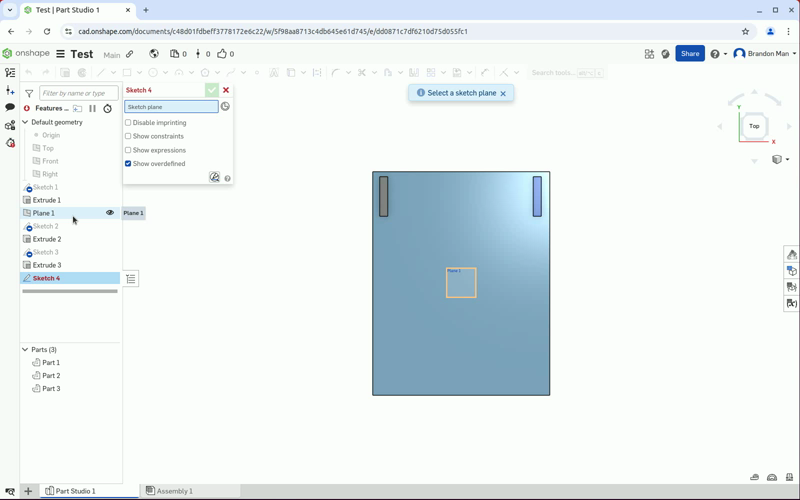
click(73, 215)
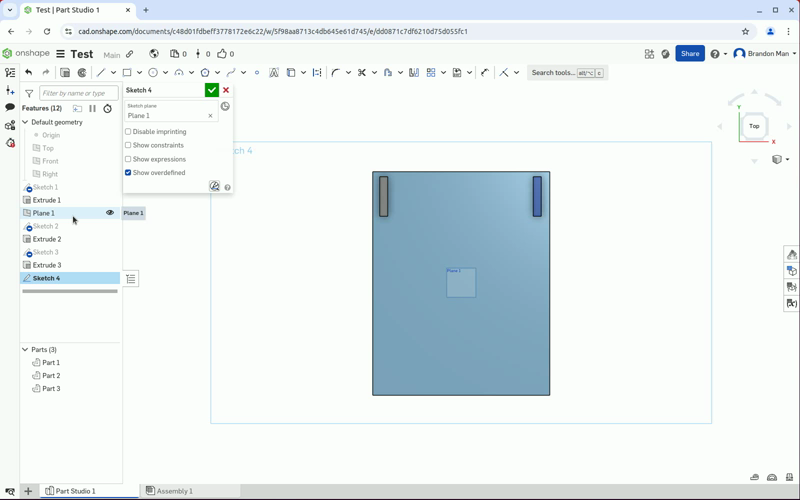
mouse_move(73, 352)
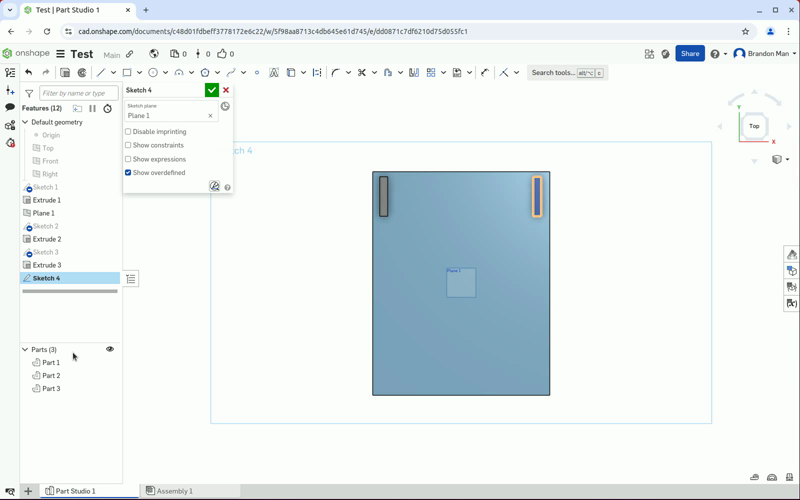
key(y)
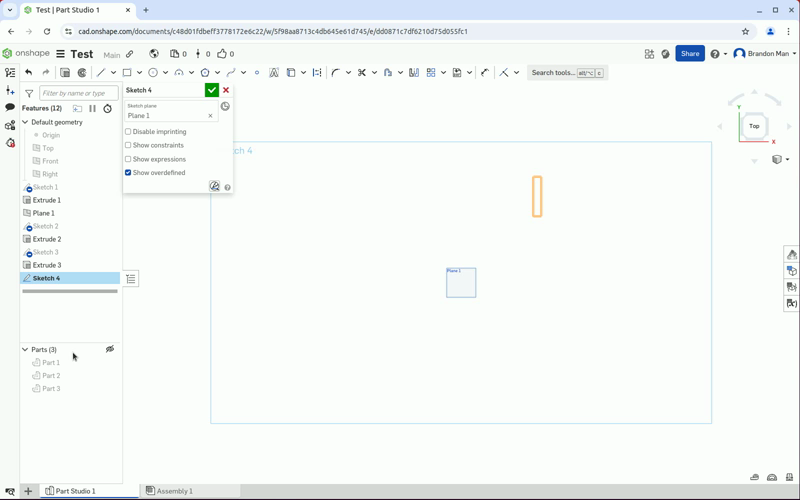
key(l)
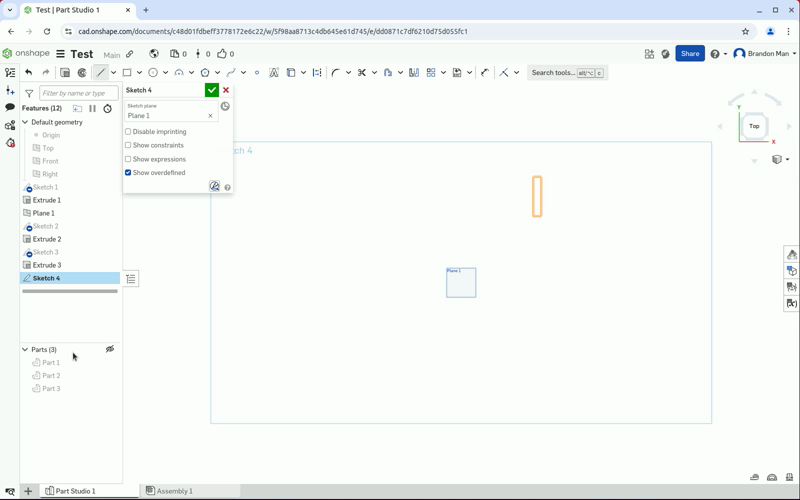
key_down(shift)
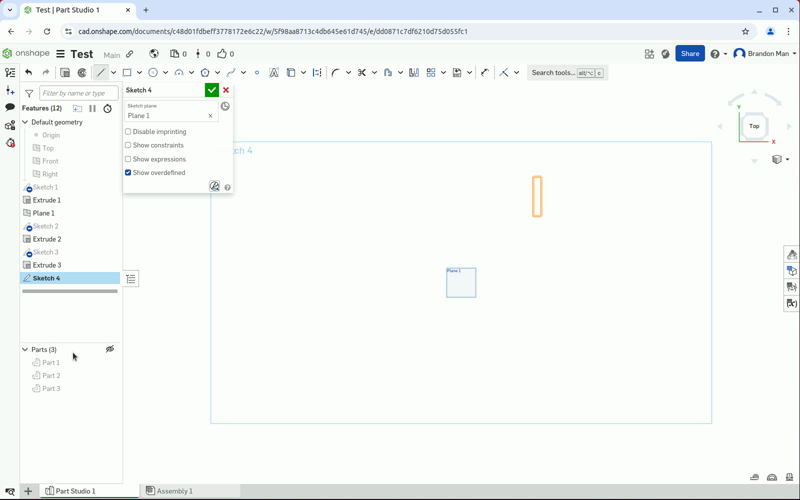
mouse_move(379, 387)
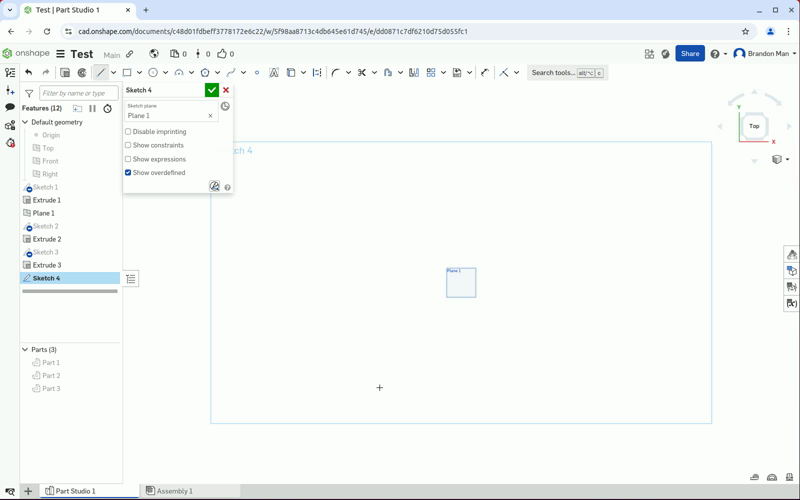
click(379, 387)
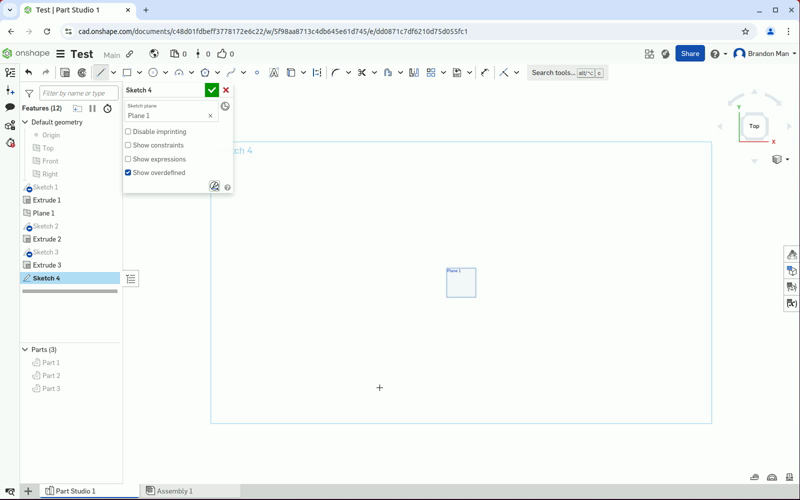
key_up(shift)
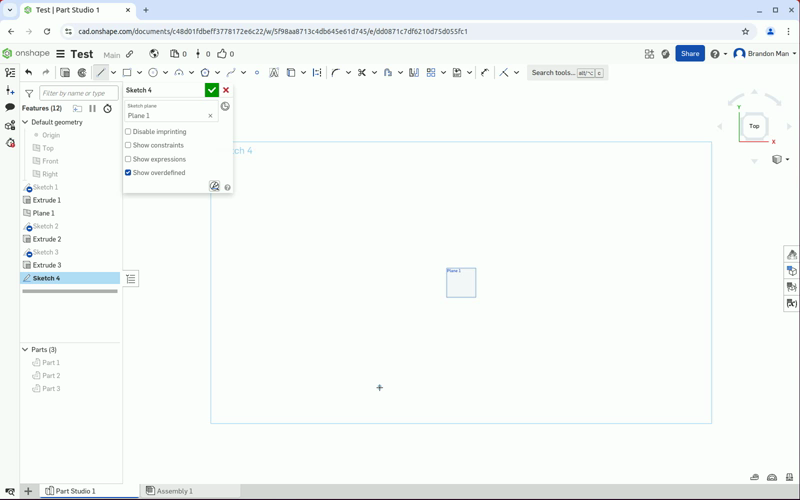
key_down(shift)
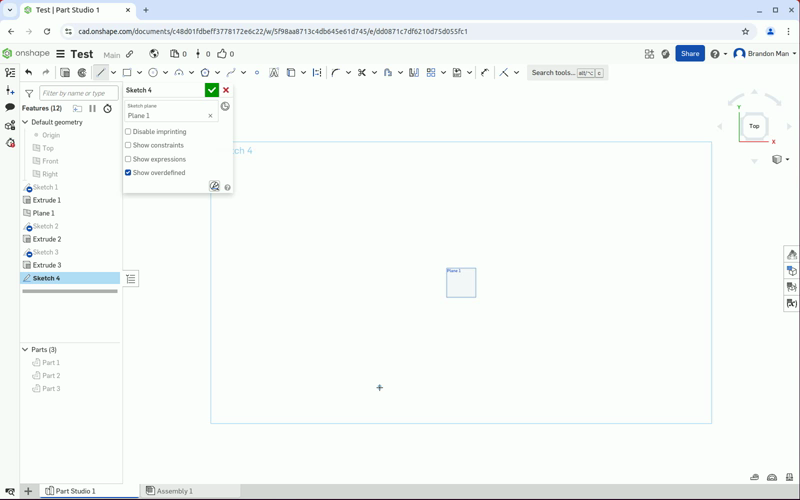
mouse_move(409, 387)
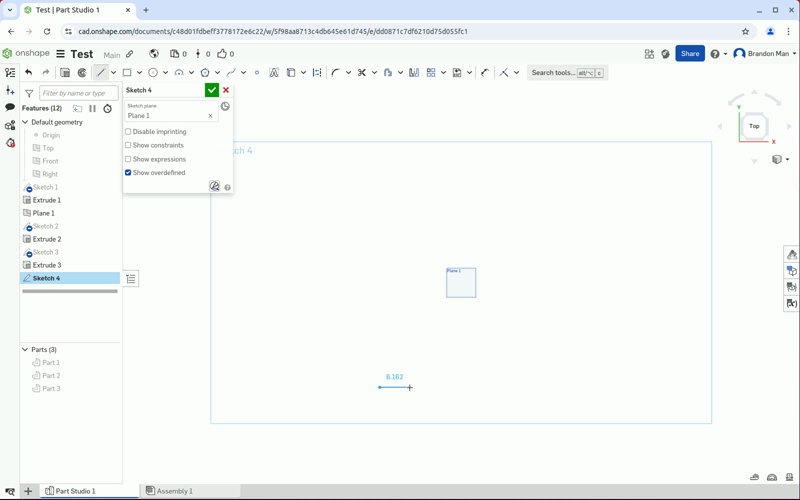
mouse_move(387, 387)
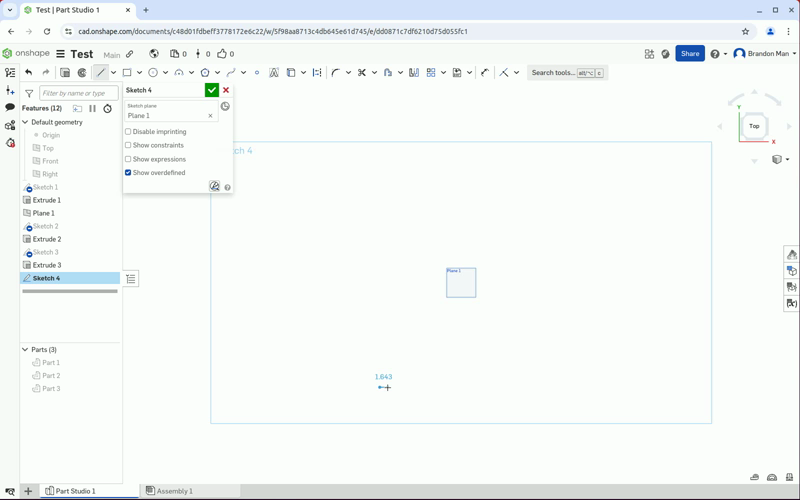
click(387, 387)
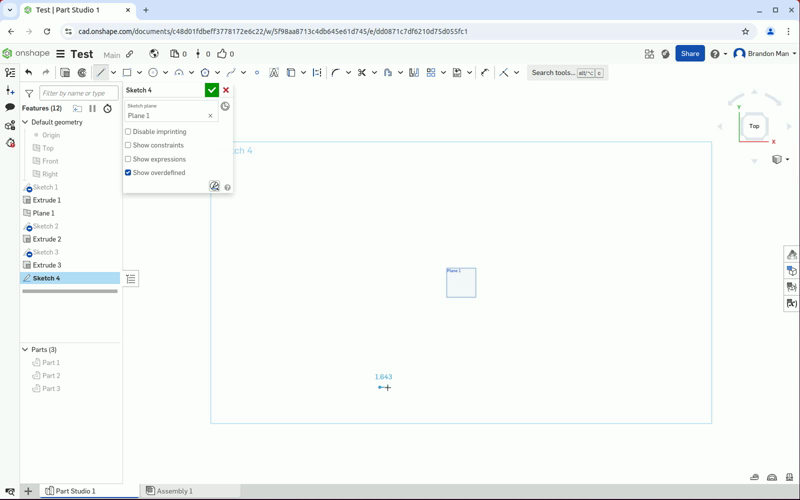
key_up(shift)
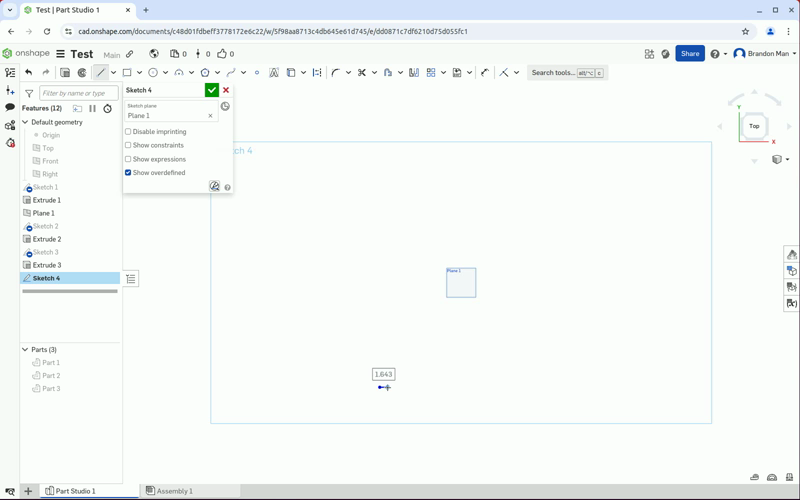
key_down(shift)
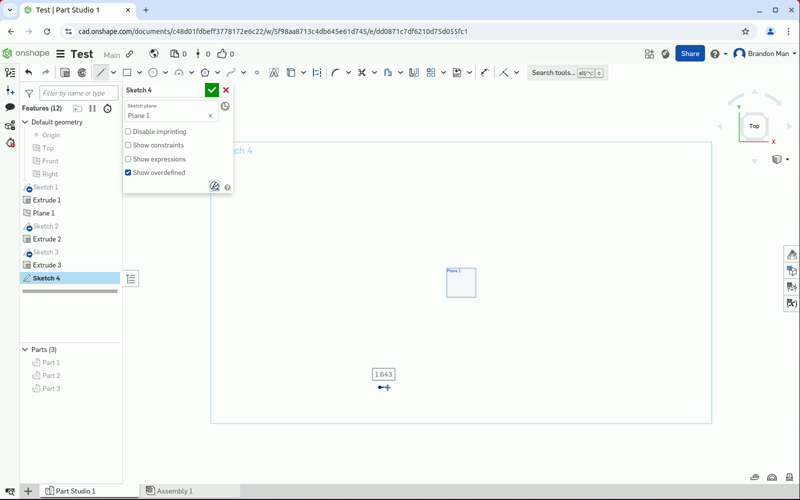
mouse_move(417, 387)
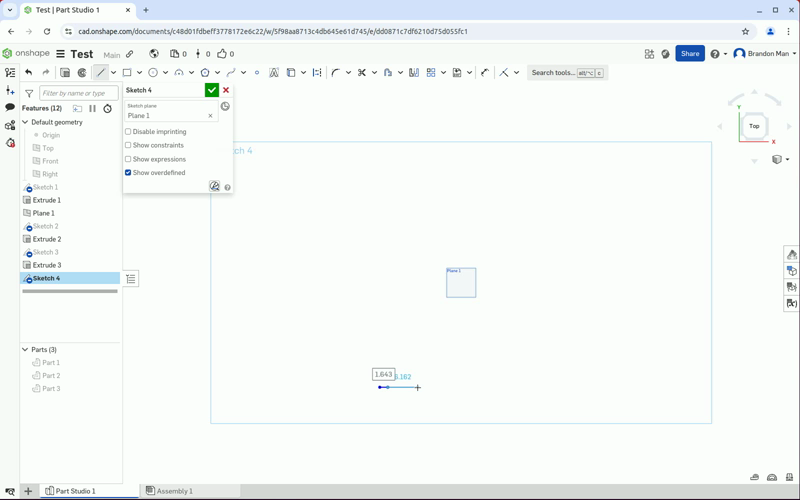
mouse_move(387, 347)
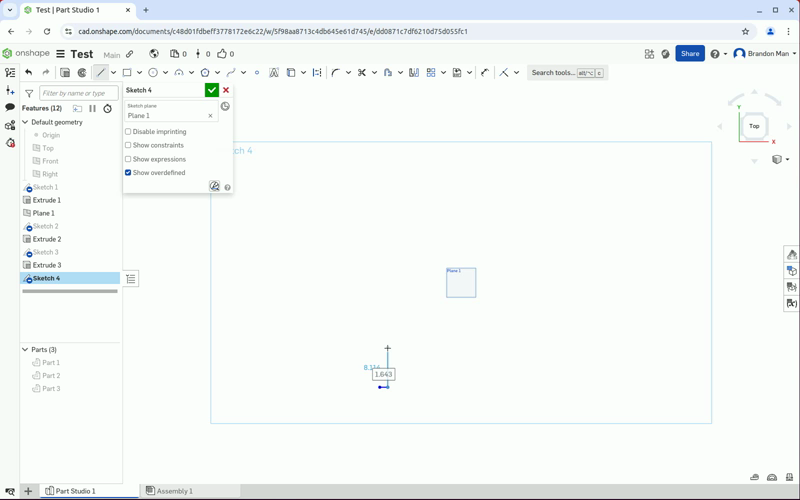
click(387, 347)
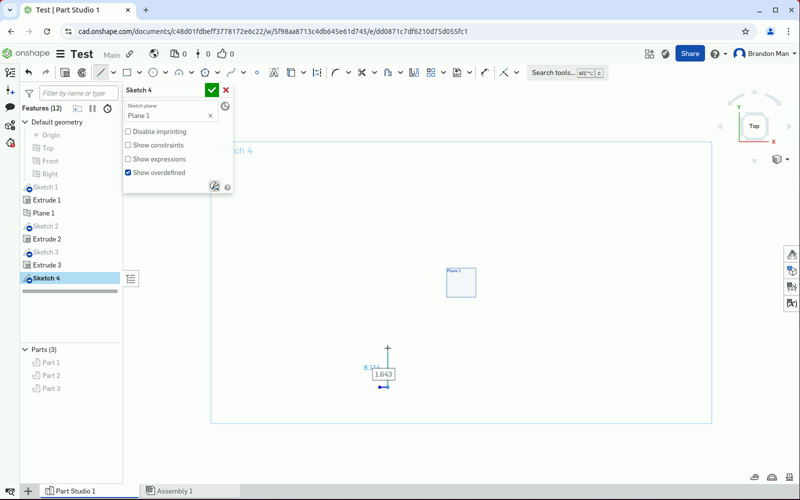
key_up(shift)
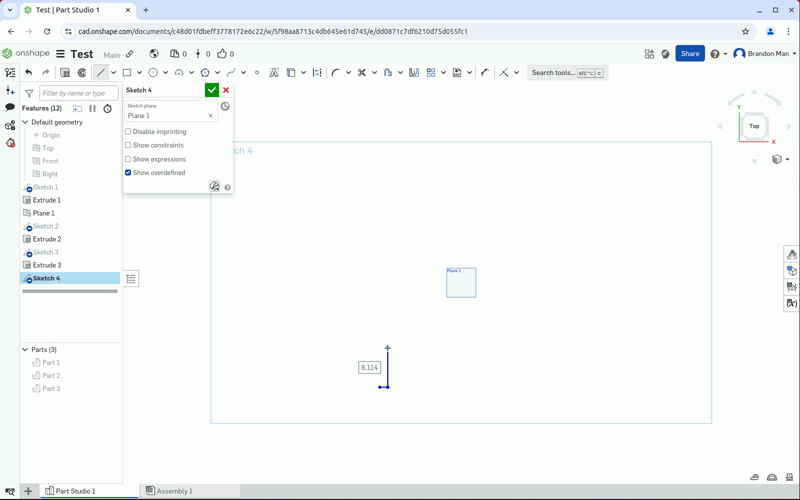
key_down(shift)
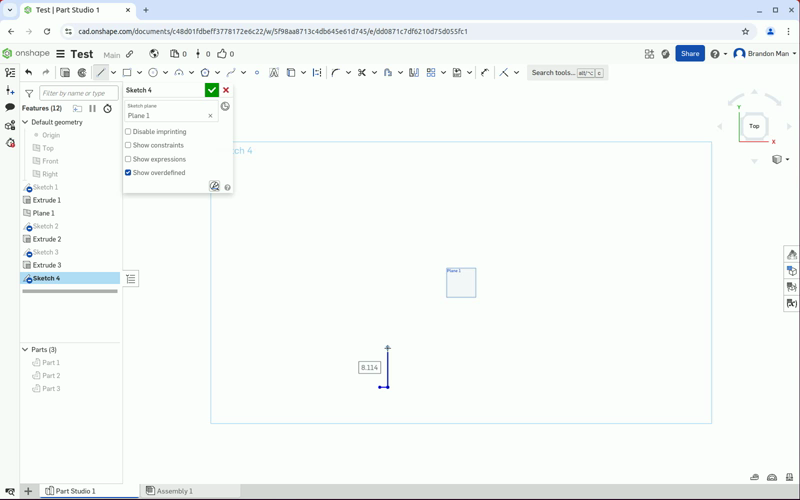
mouse_move(417, 347)
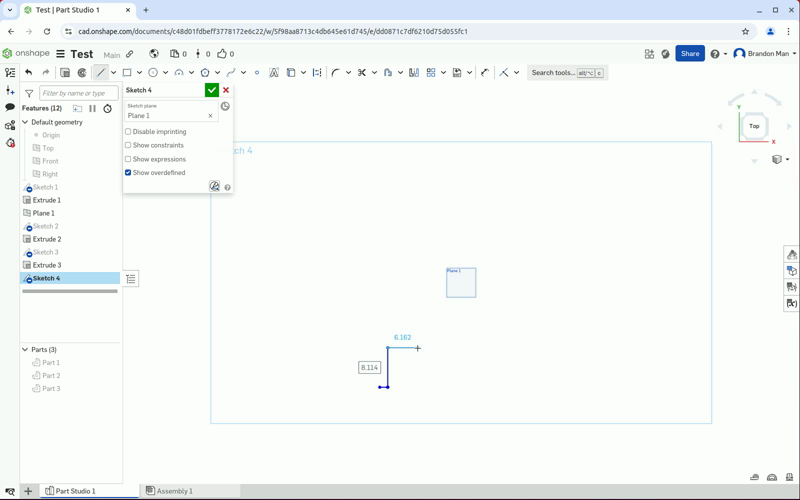
mouse_move(379, 347)
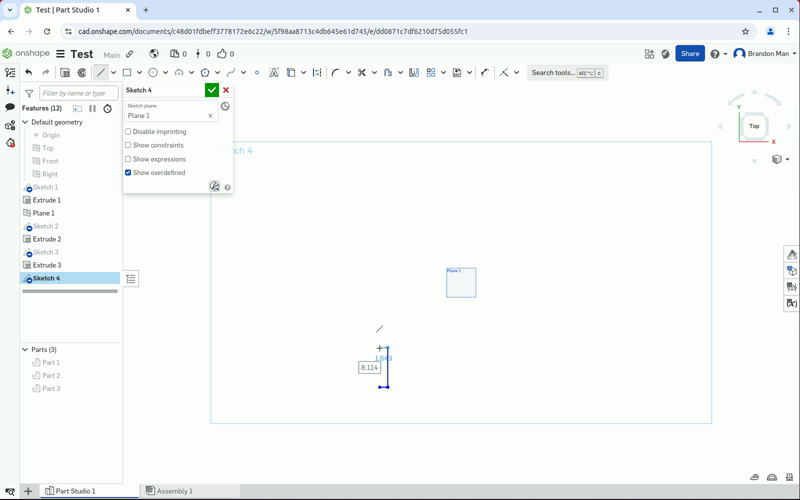
click(379, 347)
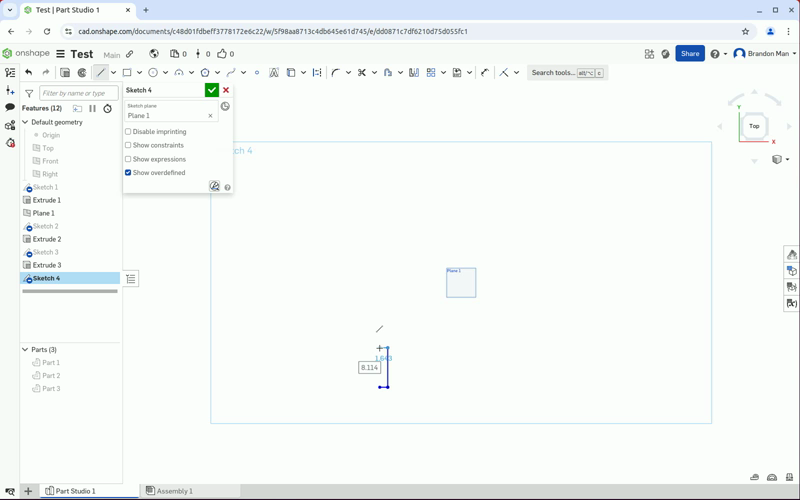
key_up(shift)
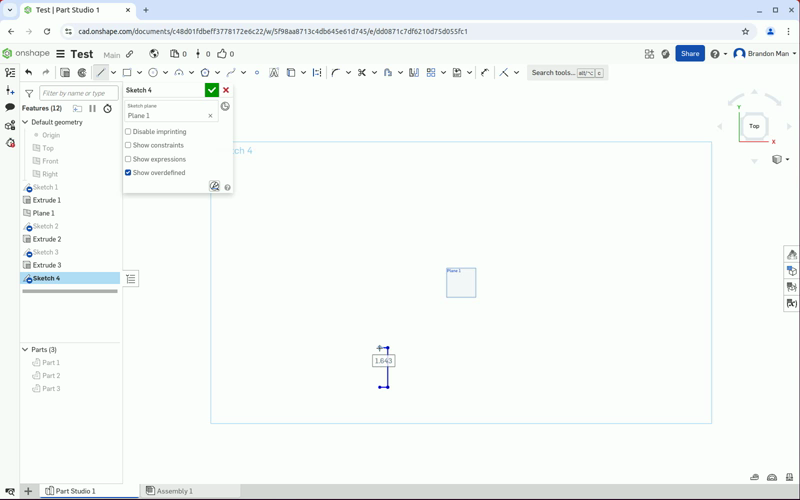
mouse_move(409, 347)
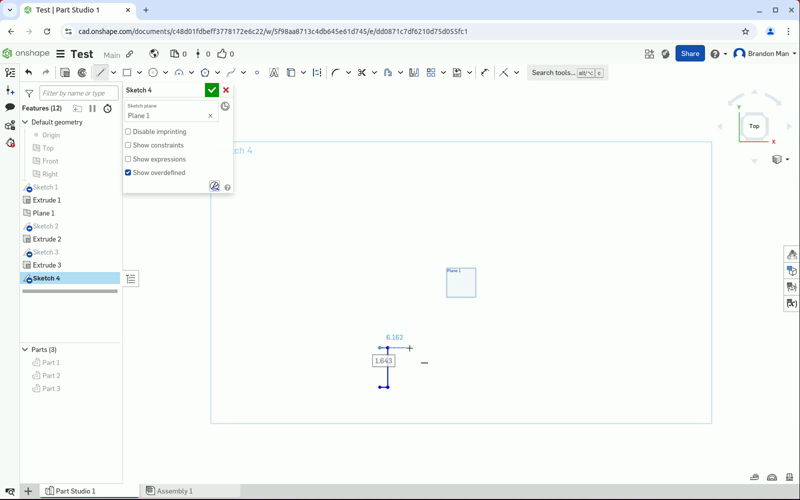
key_down(shift)
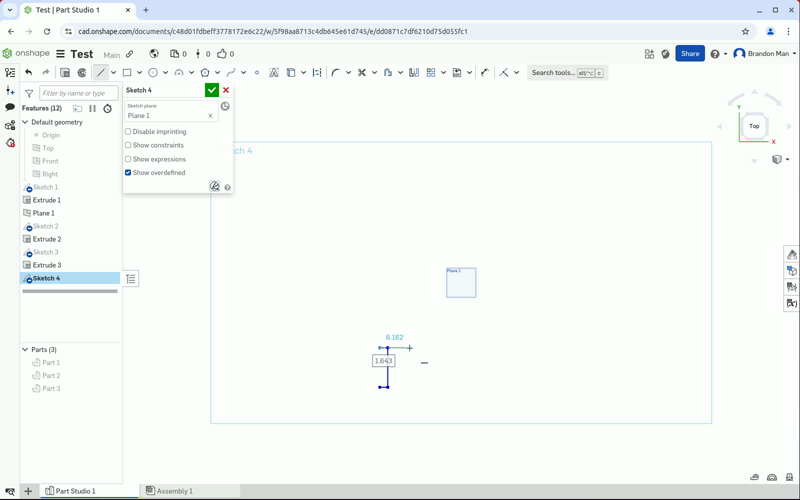
mouse_move(379, 387)
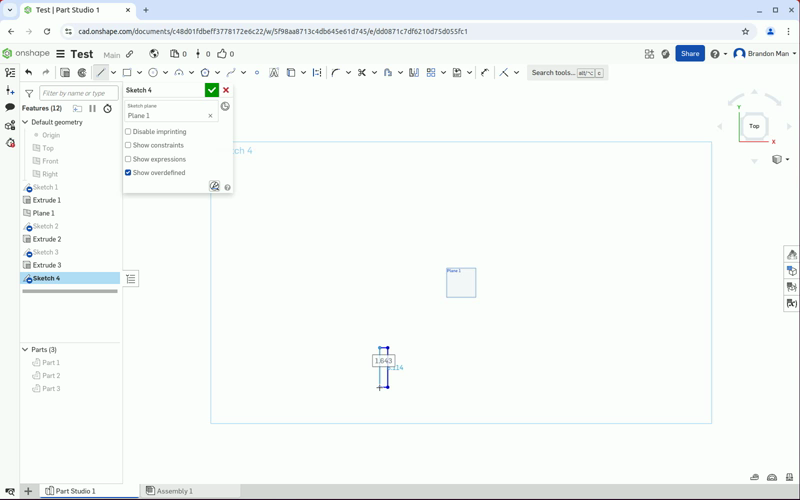
key_up(shift)
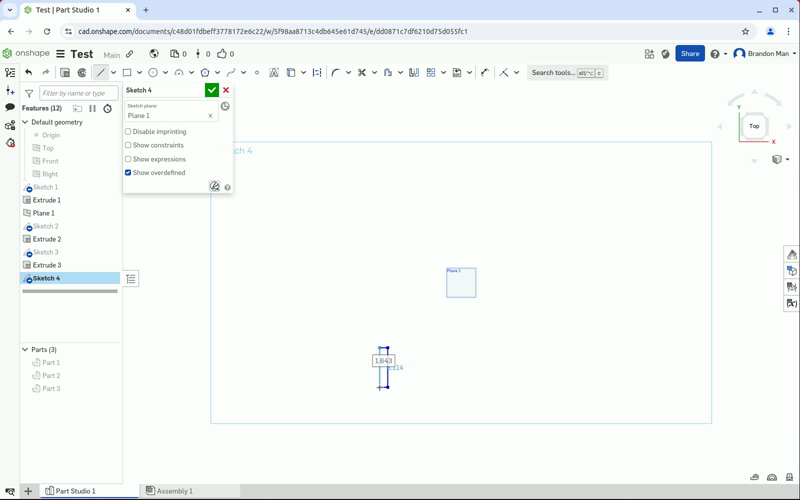
click(379, 387)
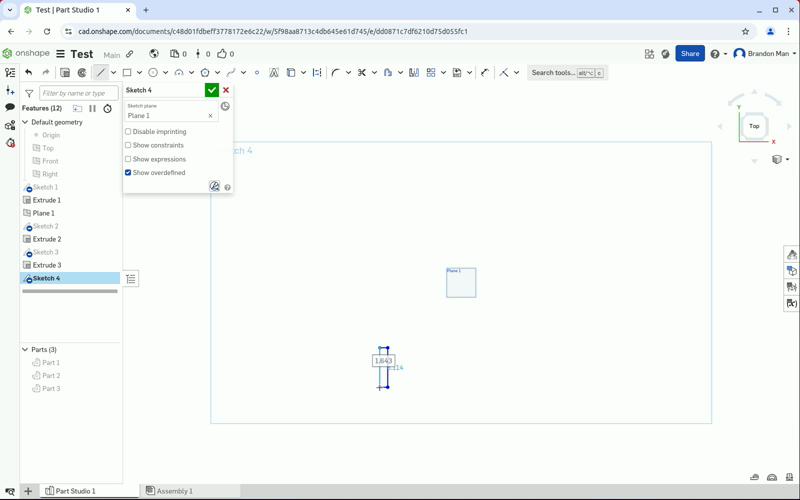
key(esc)
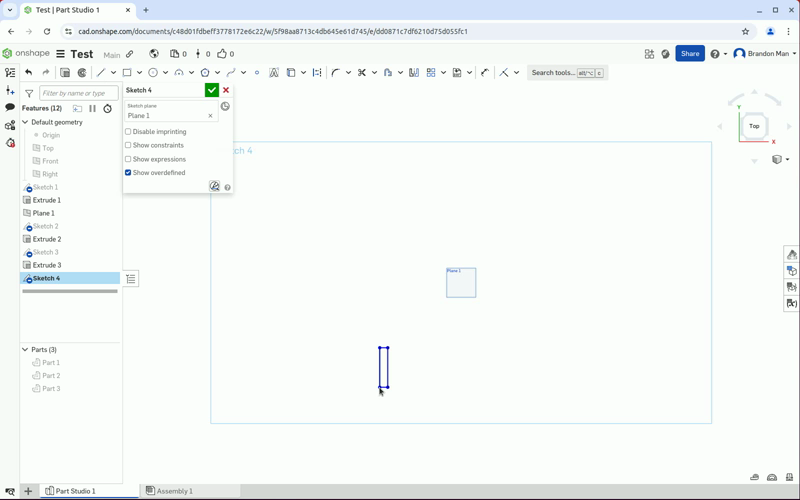
mouse_move(385, 373)
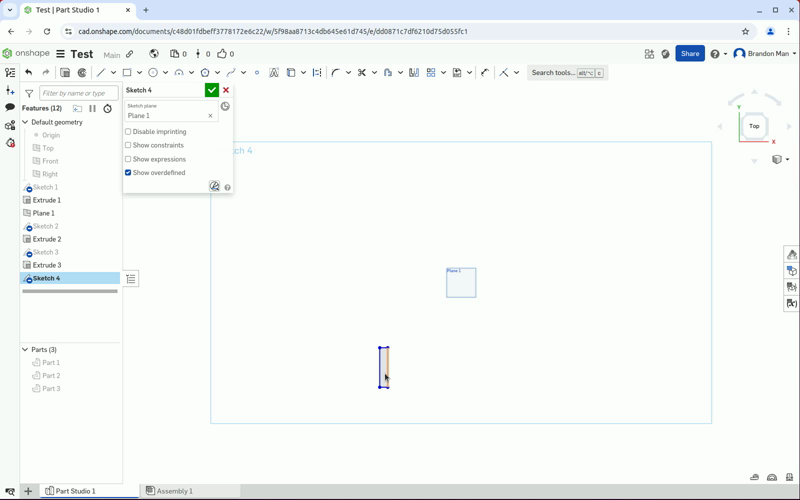
scroll(6)
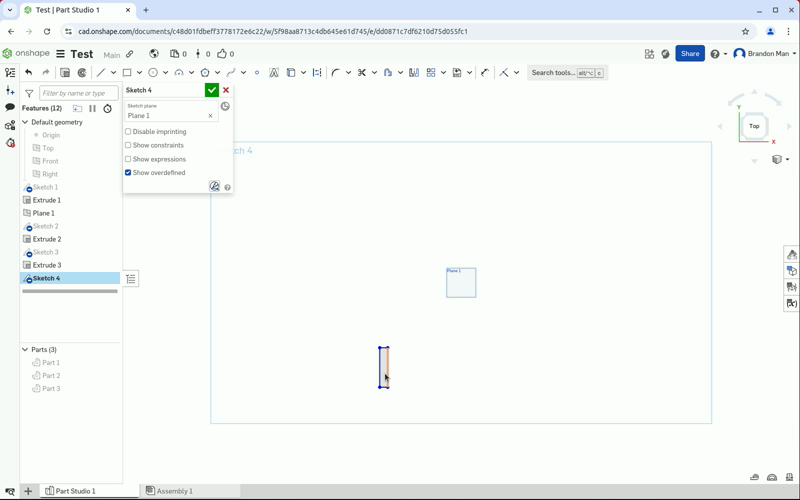
scroll(6)
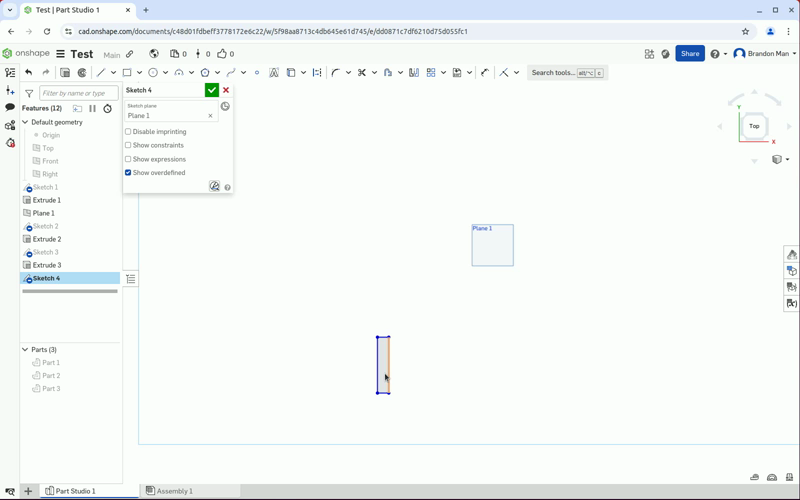
scroll(6)
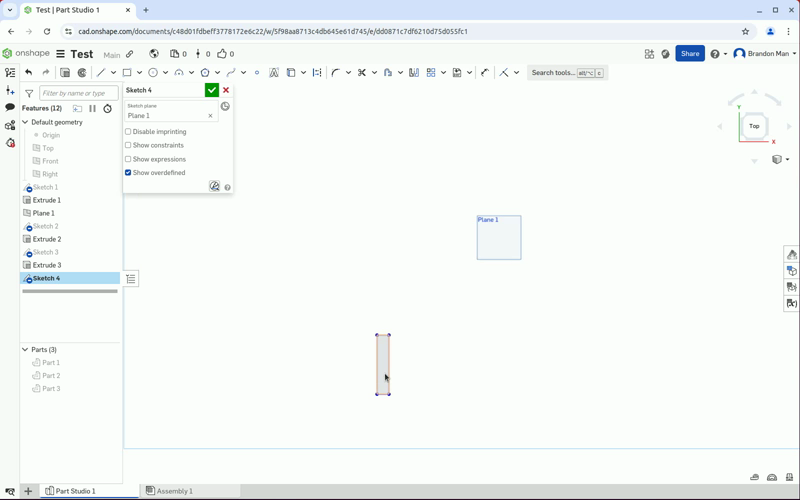
scroll(6)
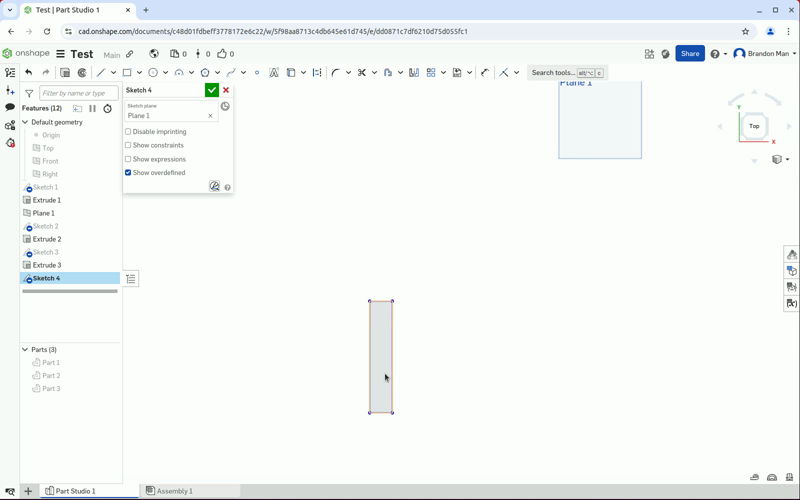
scroll(6)
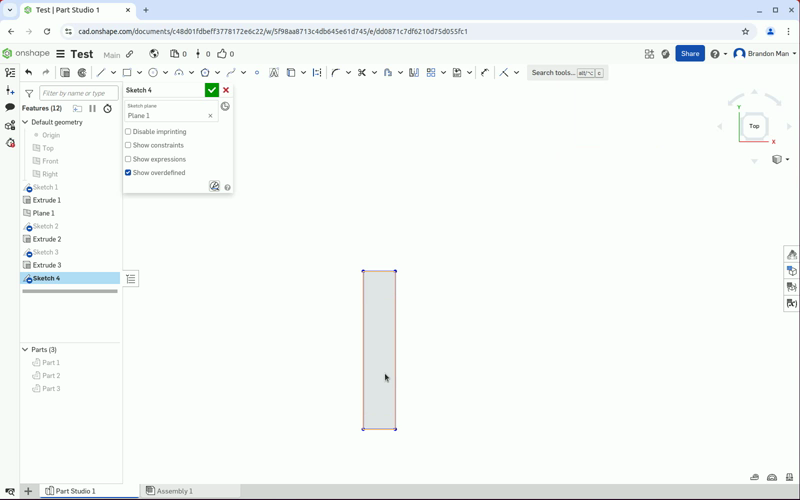
scroll(6)
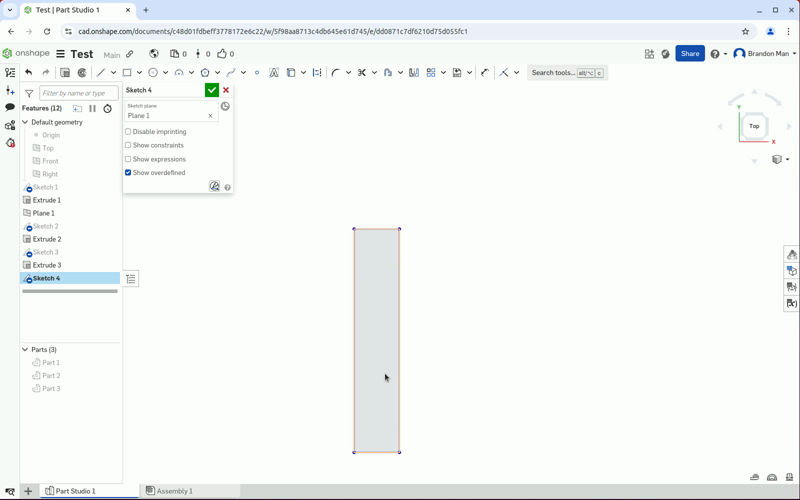
scroll(6)
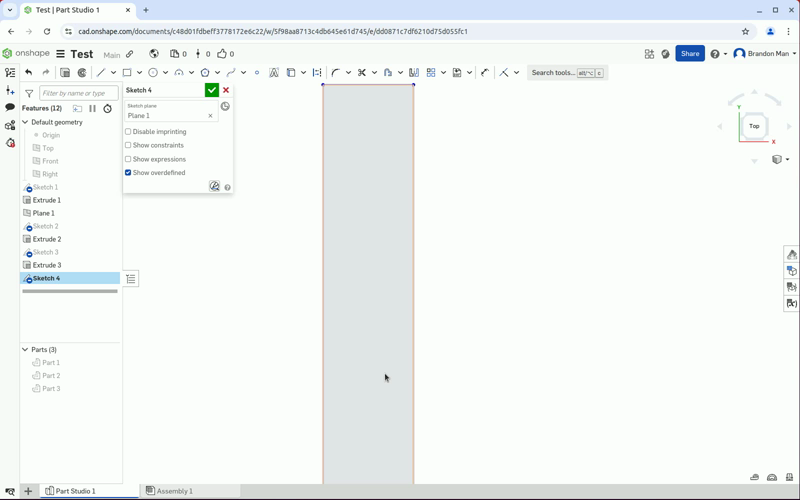
click(385, 373)
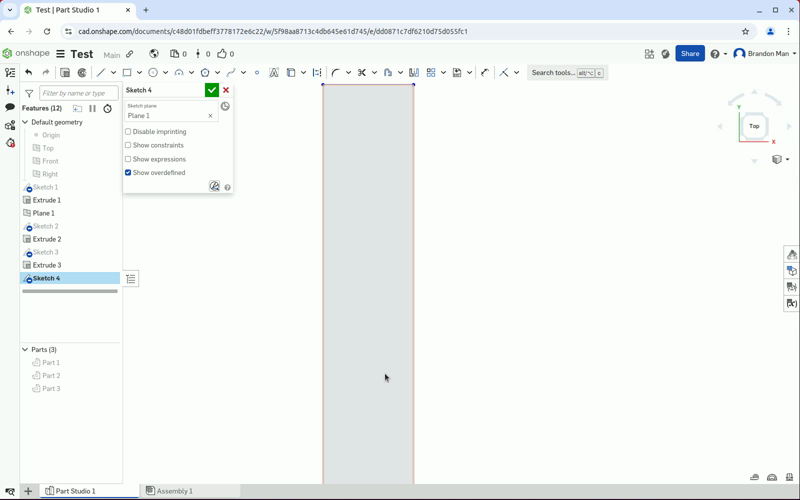
scroll(-6)
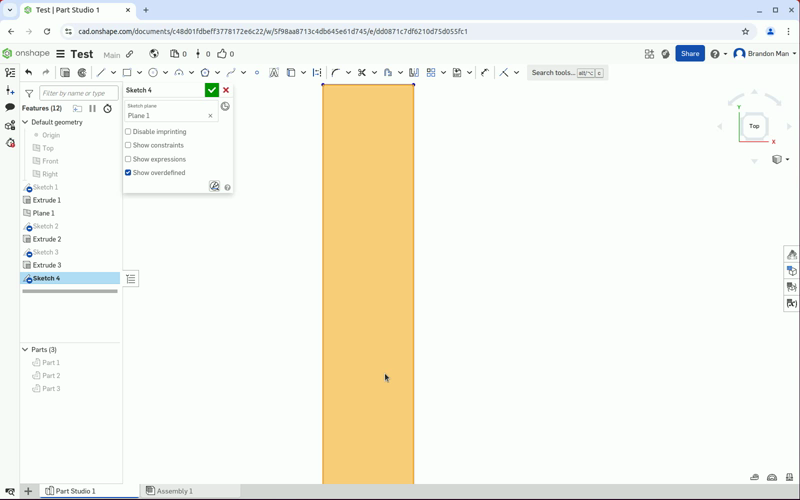
scroll(-6)
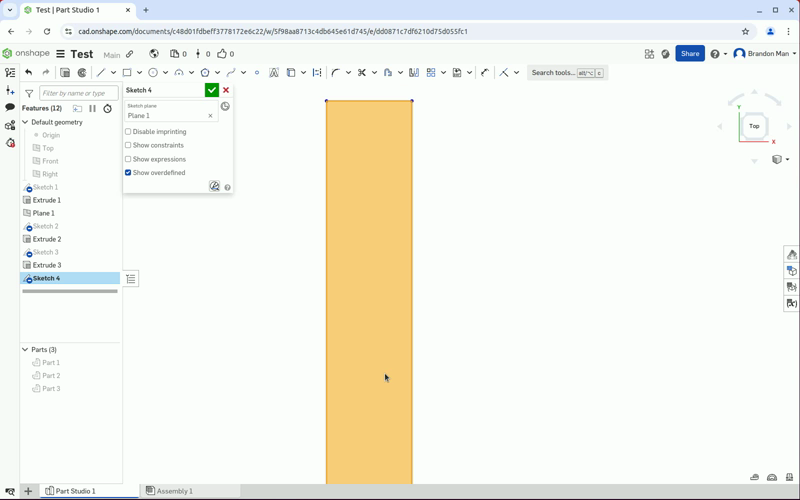
scroll(-6)
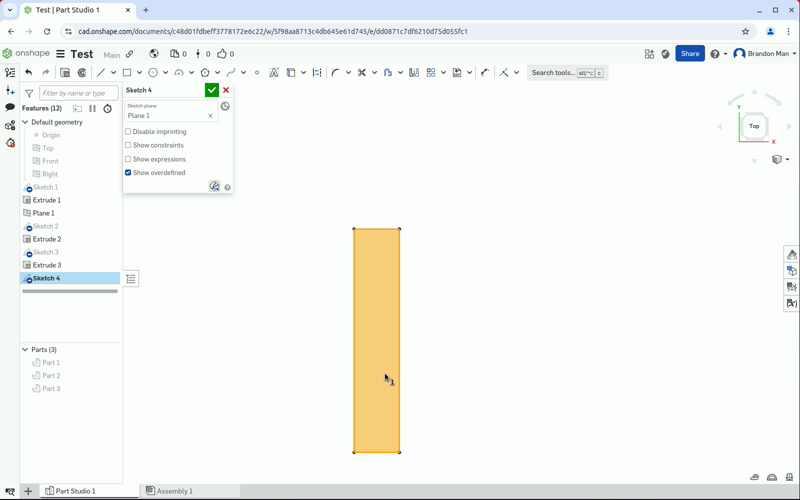
scroll(-6)
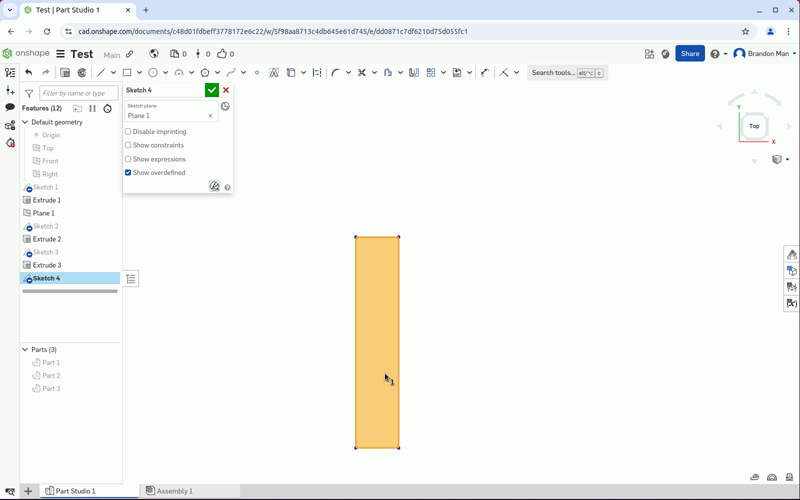
scroll(-6)
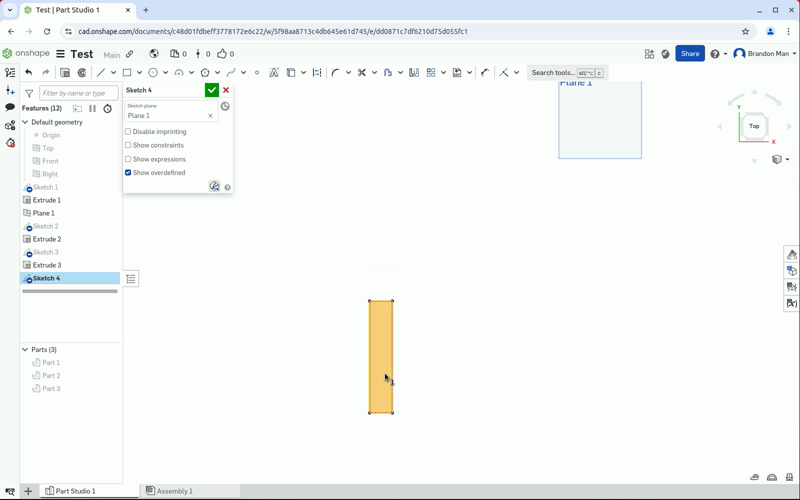
scroll(-6)
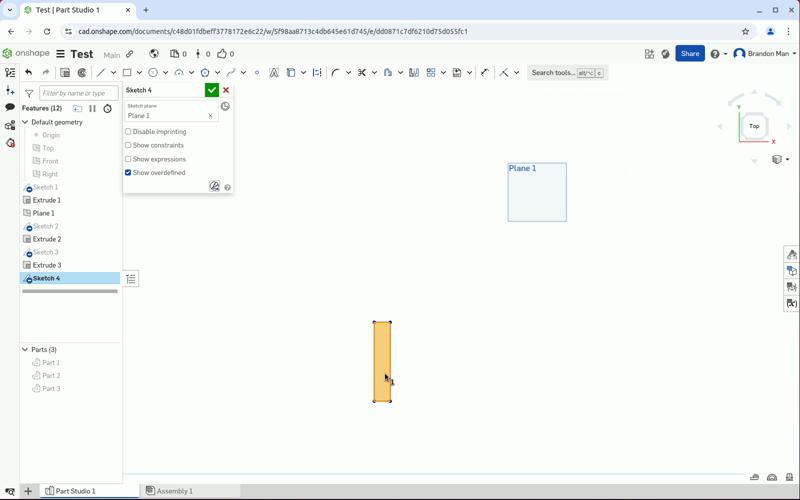
scroll(-6)
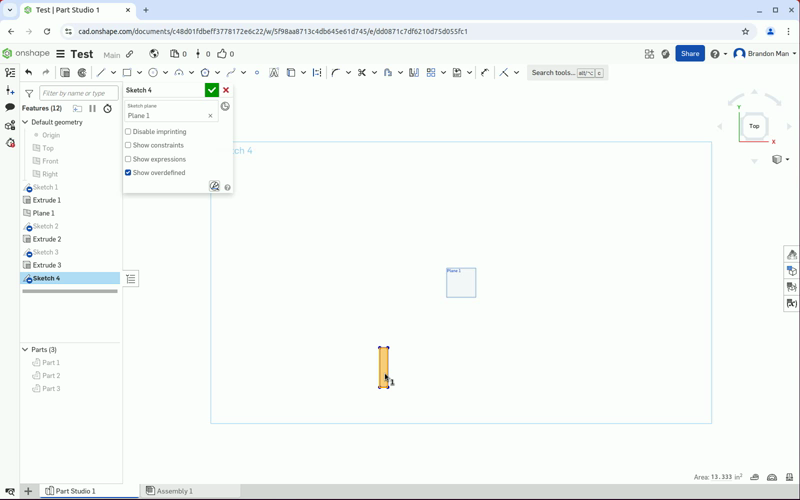
mouse_move(73, 352)
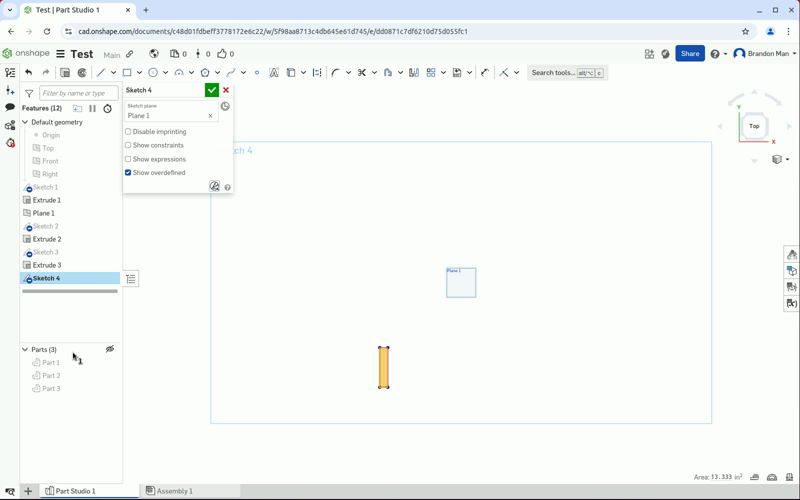
key(shift+y)
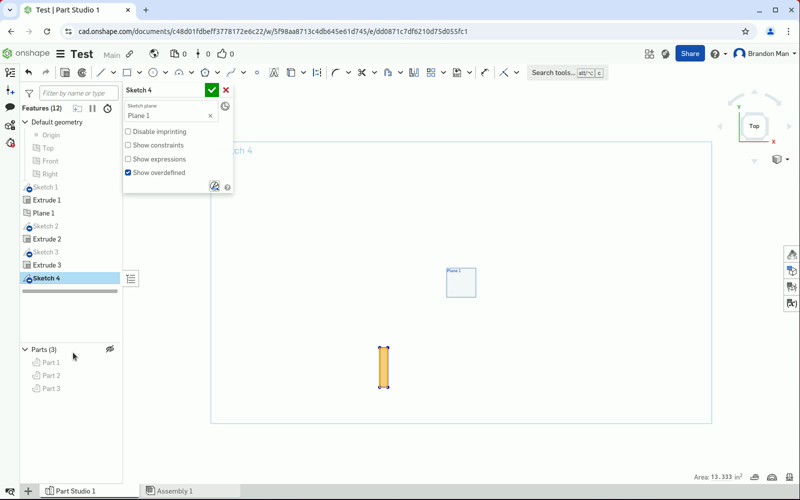
key(shift+e)
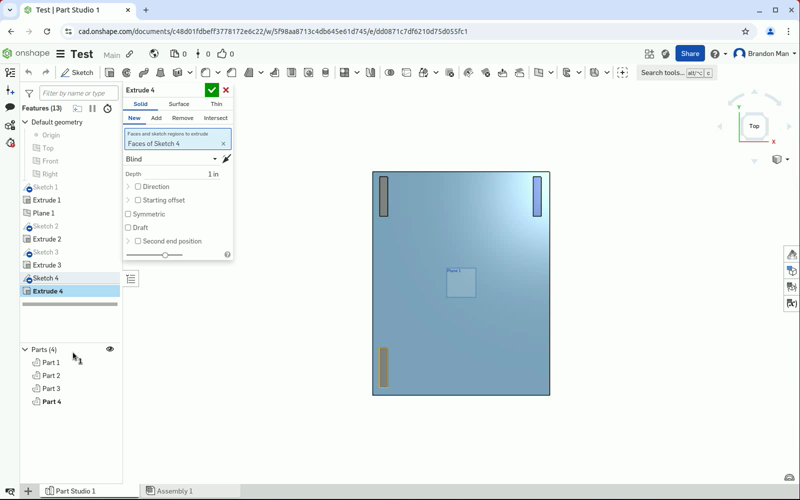
mouse_move(143, 106)
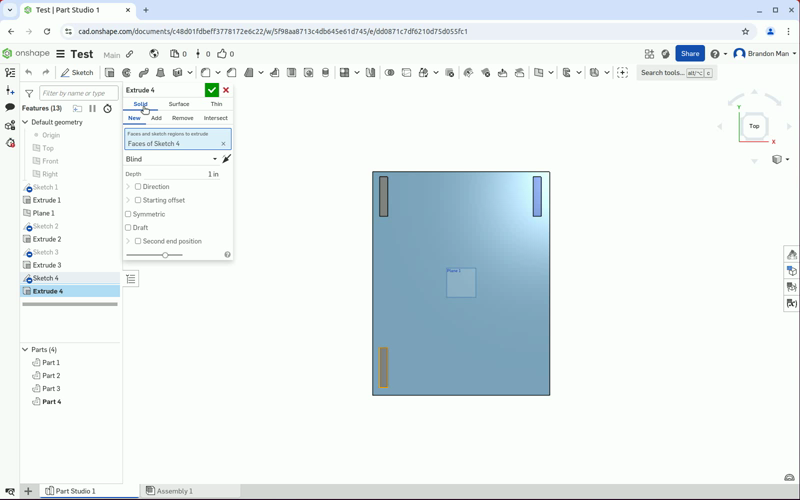
click(143, 106)
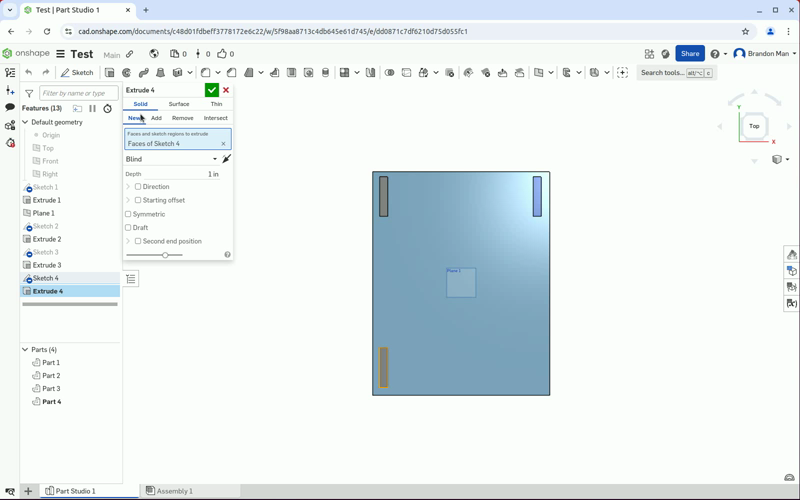
mouse_move(137, 120)
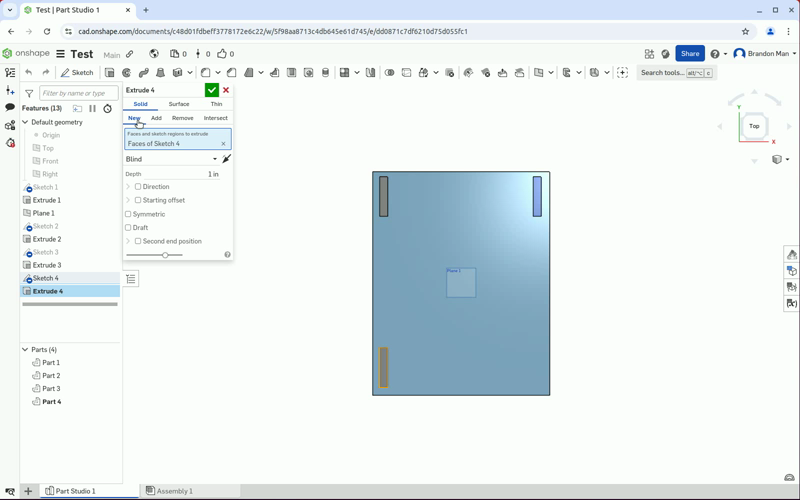
click(137, 120)
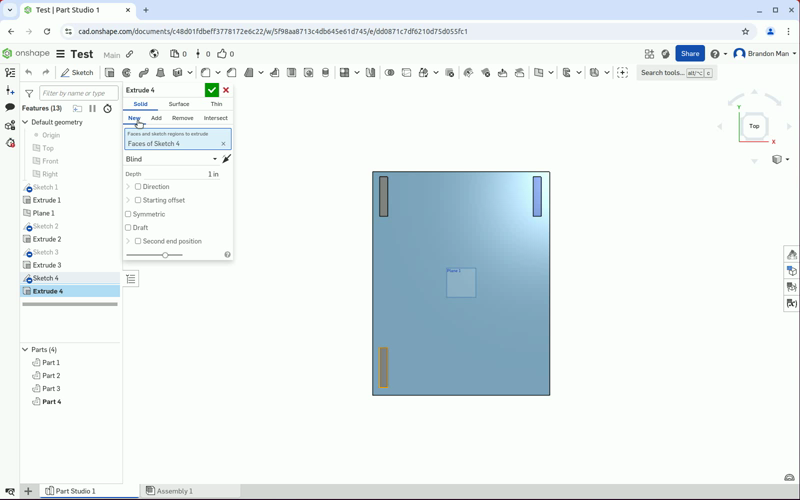
key(tab, 4)
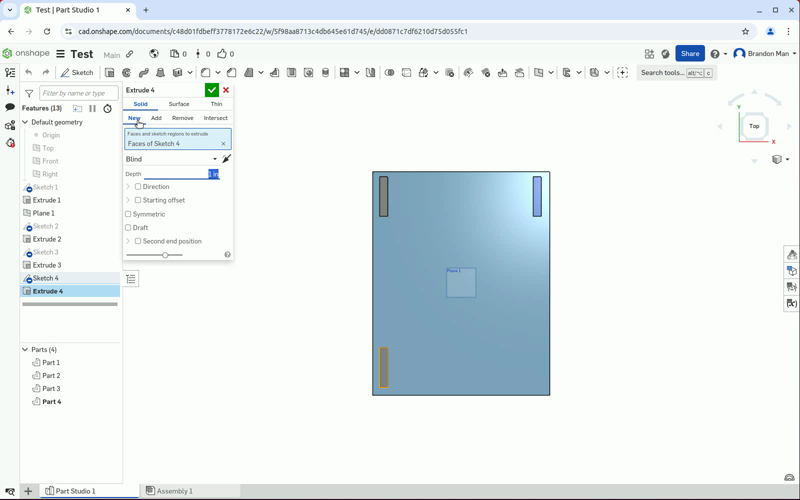
text(1.926)
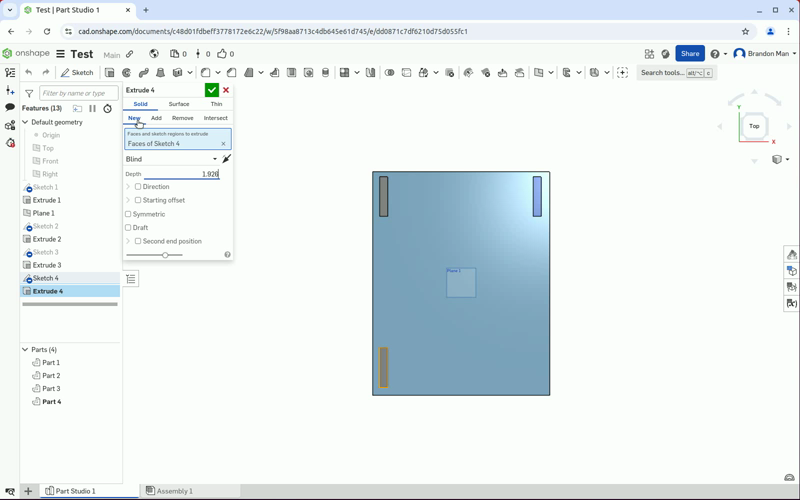
key(enter)
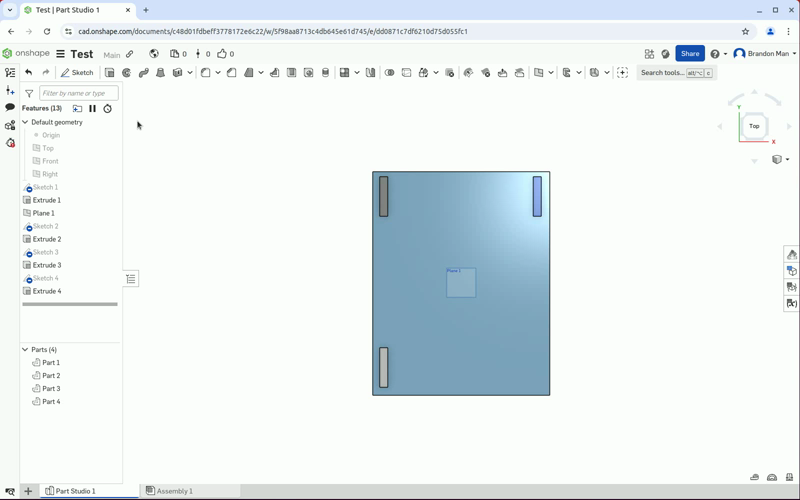
key(shift+h)
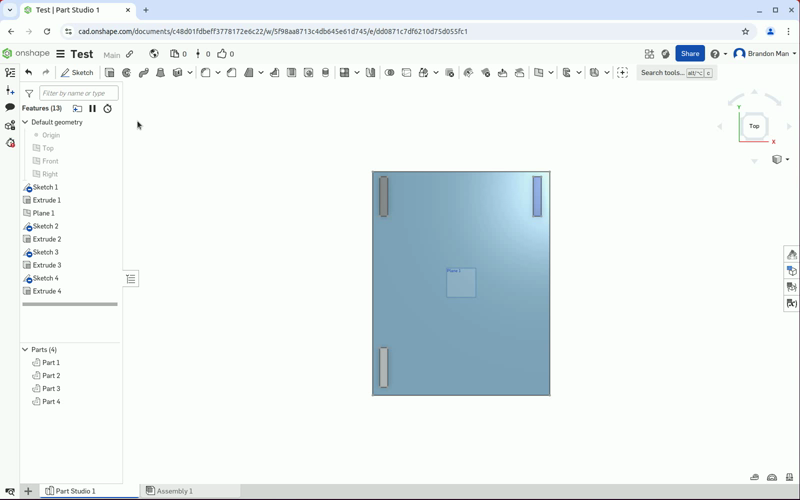
key(shift+h)
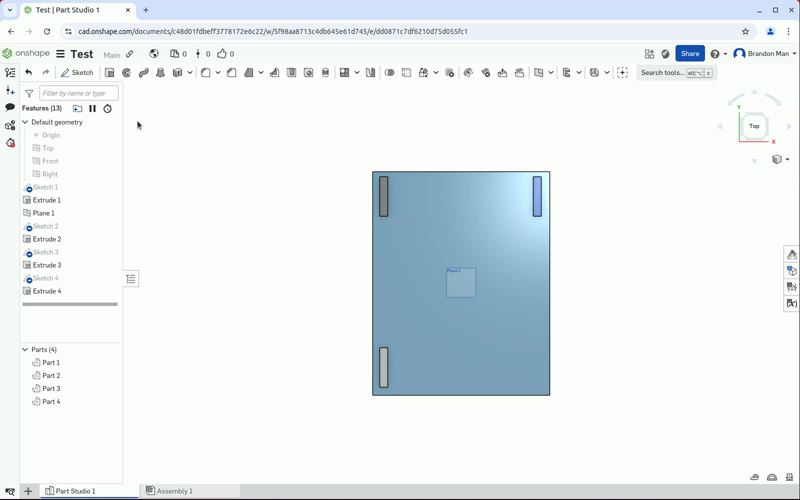
mouse_move(73, 189)
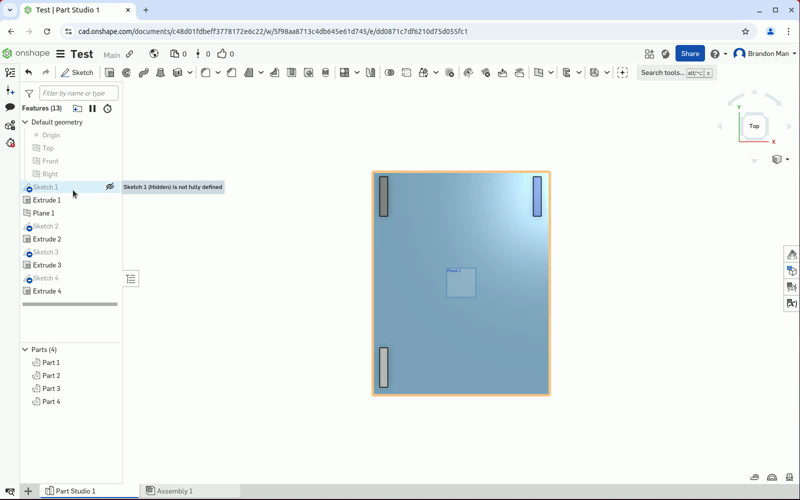
click(73, 189)
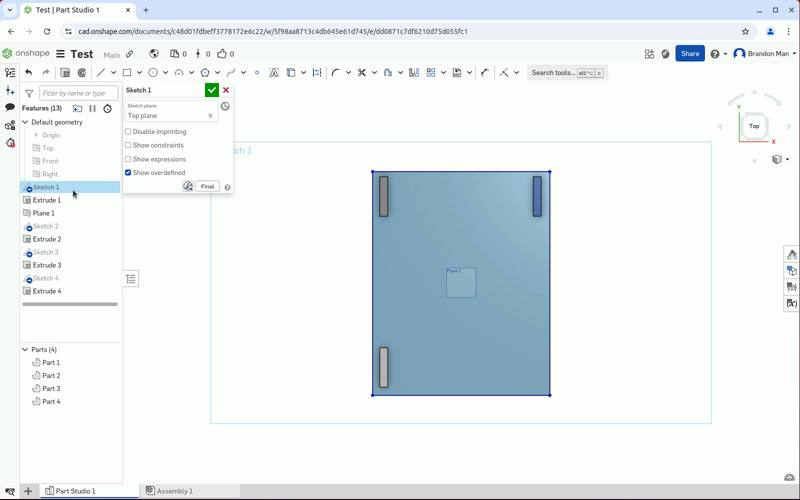
mouse_move(229, 92)
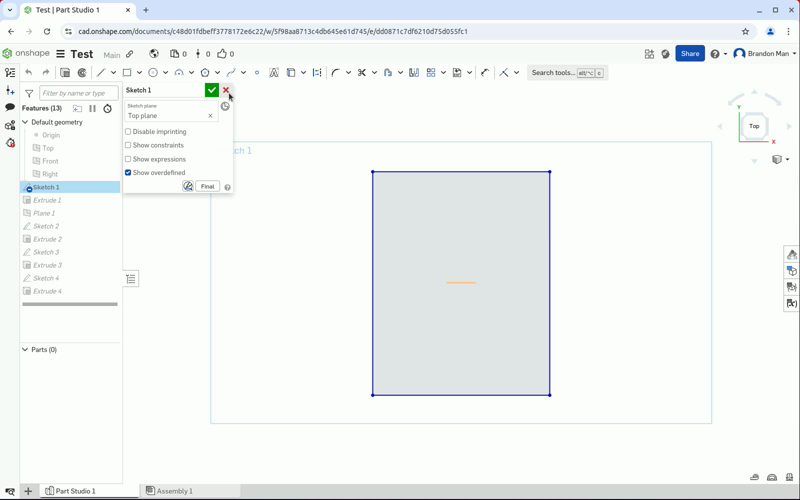
click(229, 92)
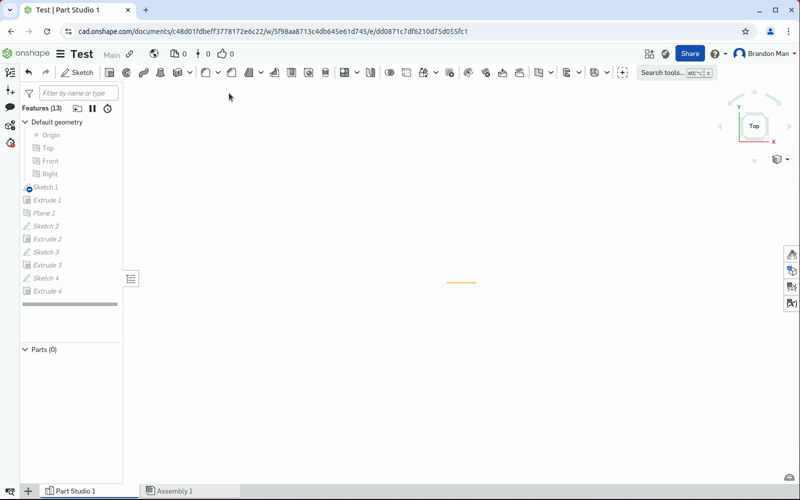
key(shift+s)
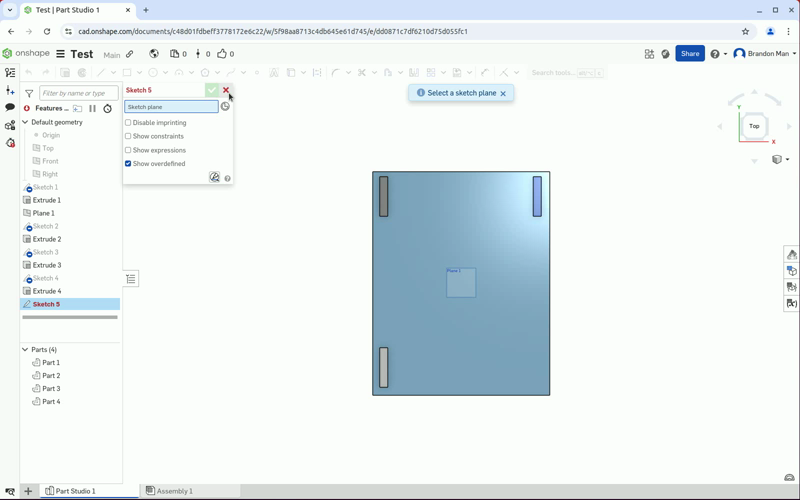
mouse_move(73, 215)
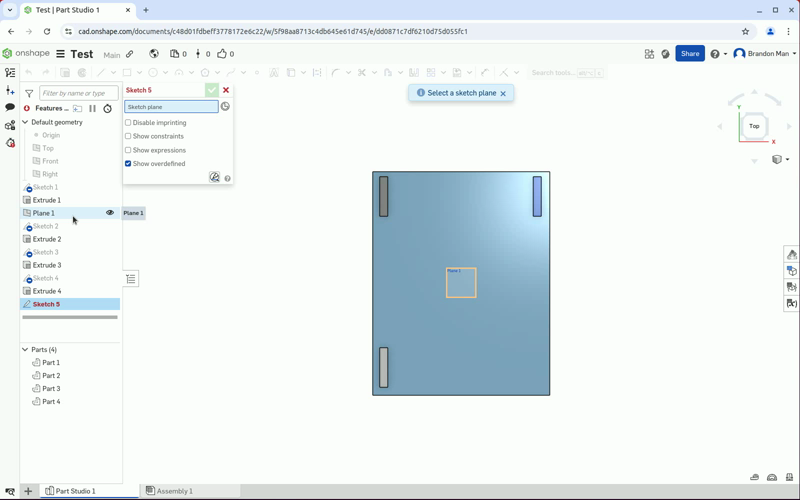
click(73, 215)
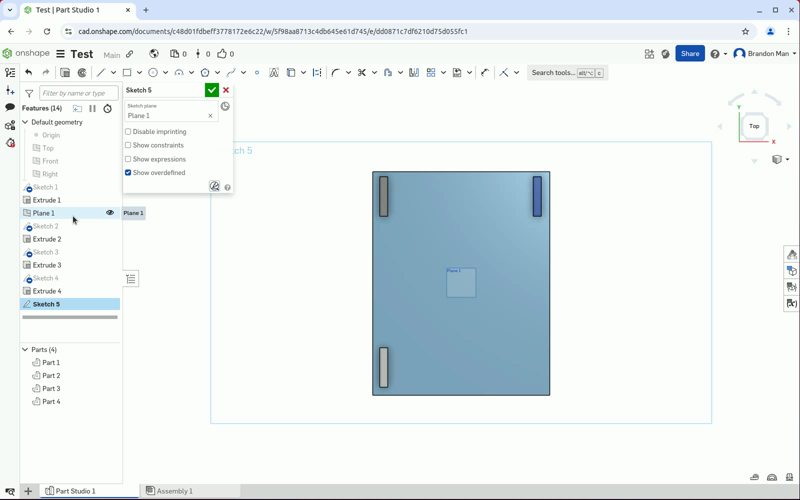
mouse_move(73, 352)
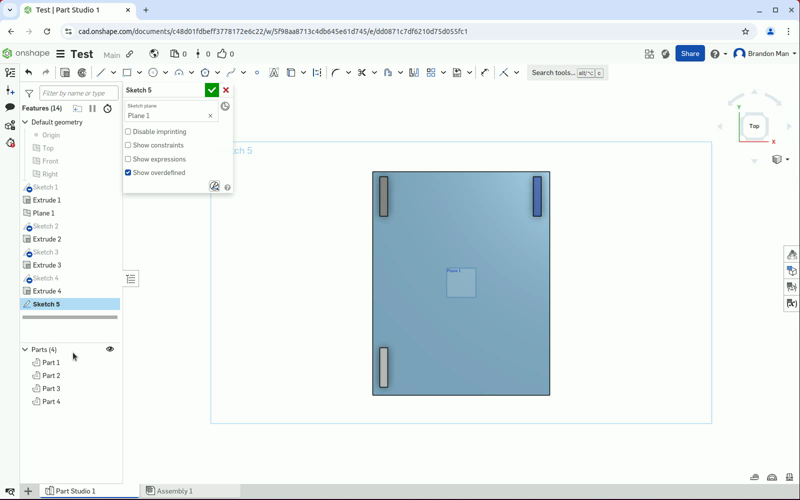
key(y)
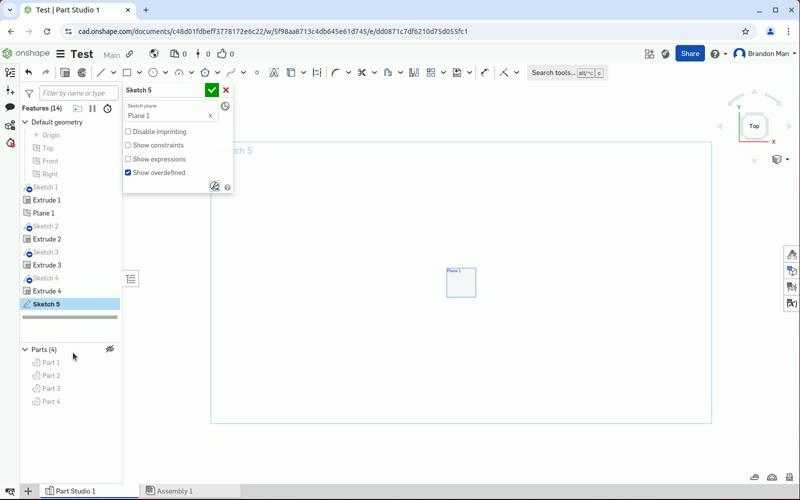
key(l)
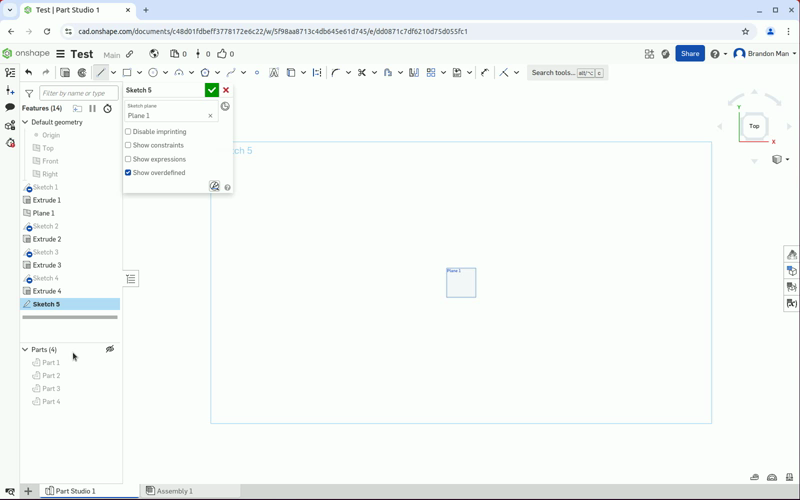
key_down(shift)
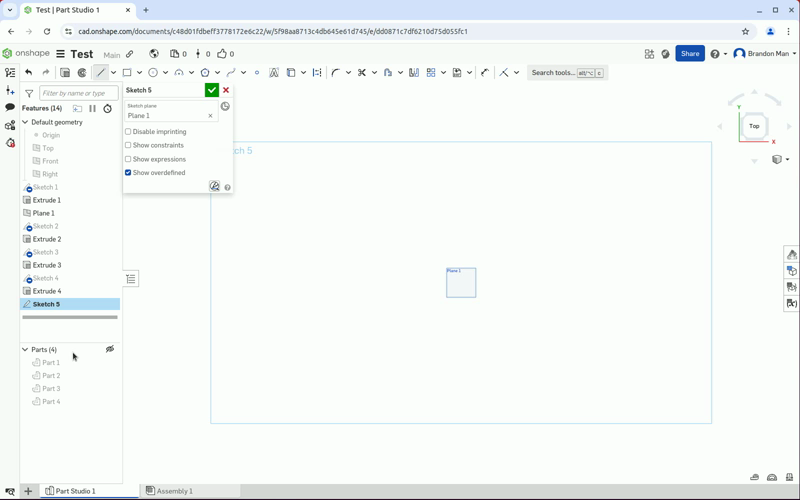
mouse_move(533, 387)
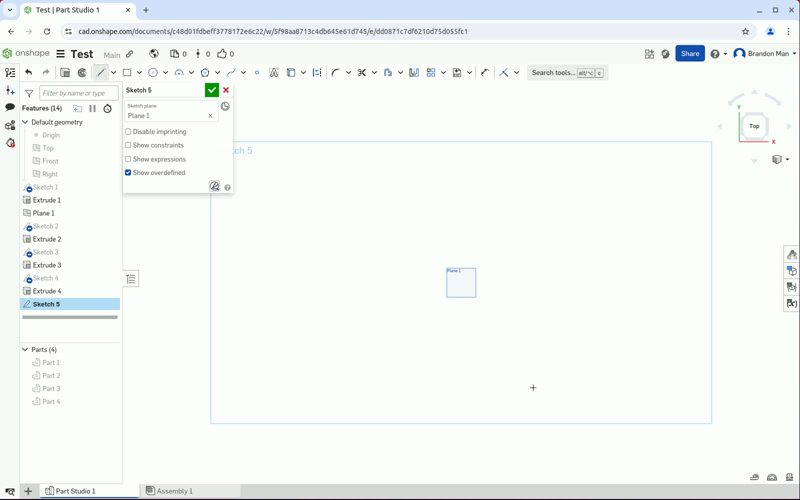
click(533, 387)
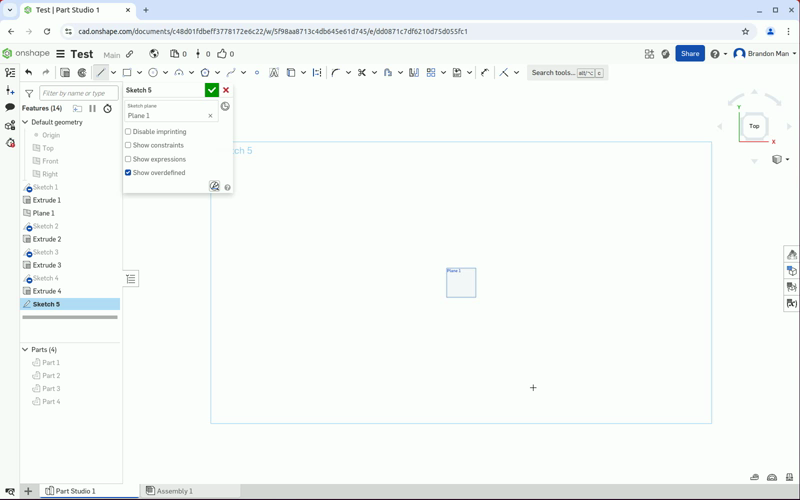
key_up(shift)
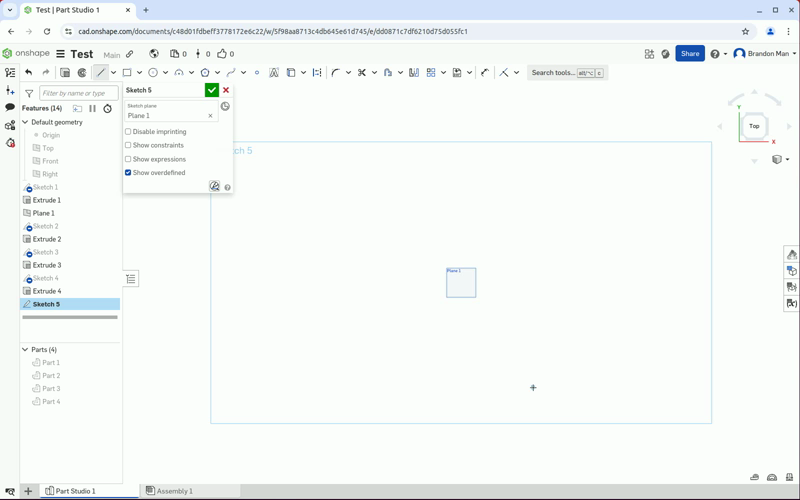
key_down(shift)
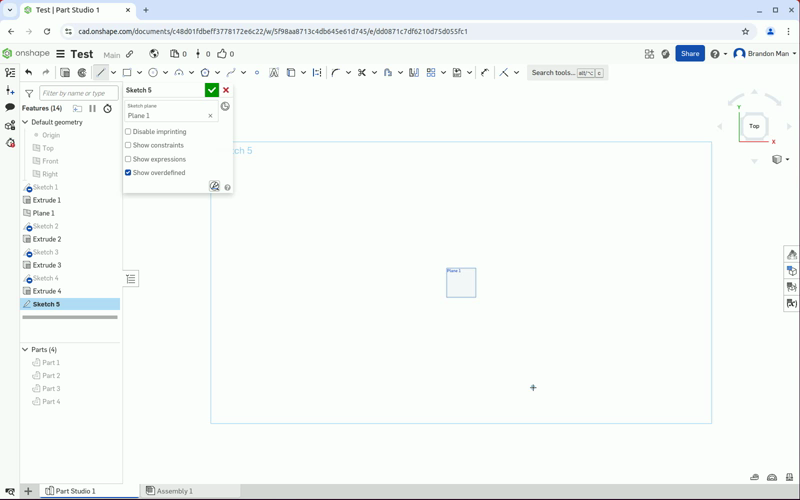
mouse_move(563, 387)
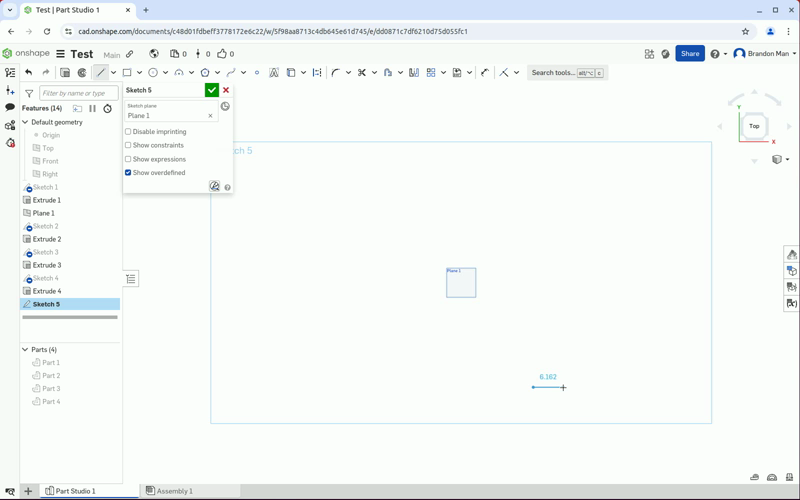
mouse_move(541, 387)
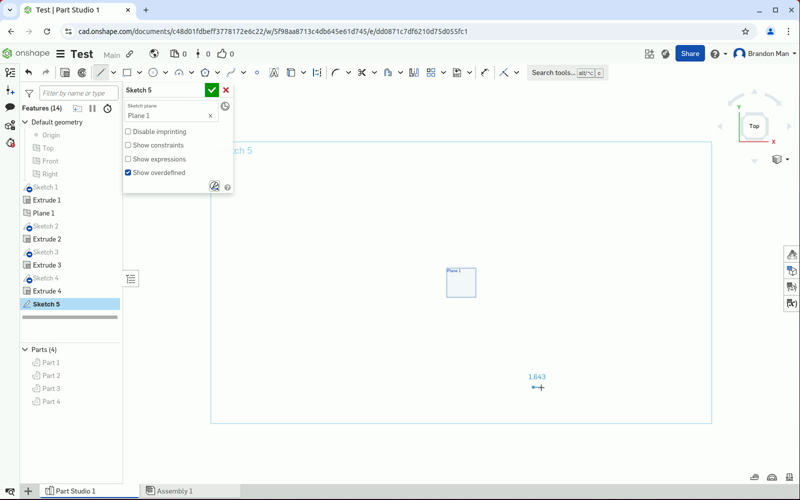
click(541, 387)
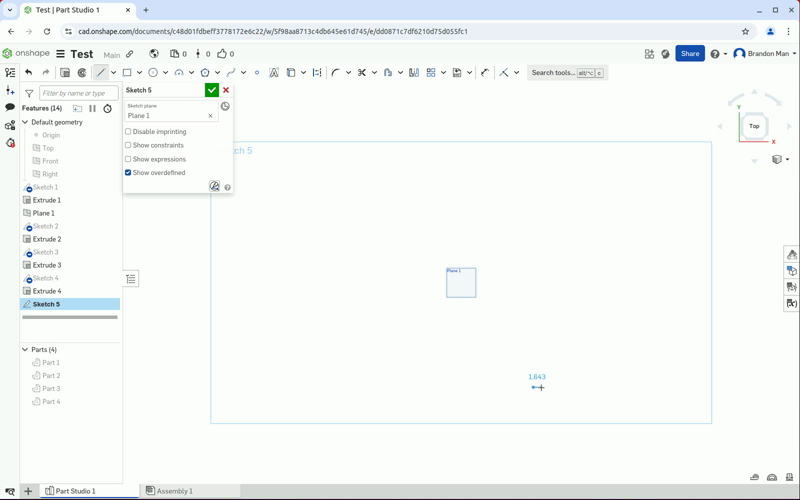
key_up(shift)
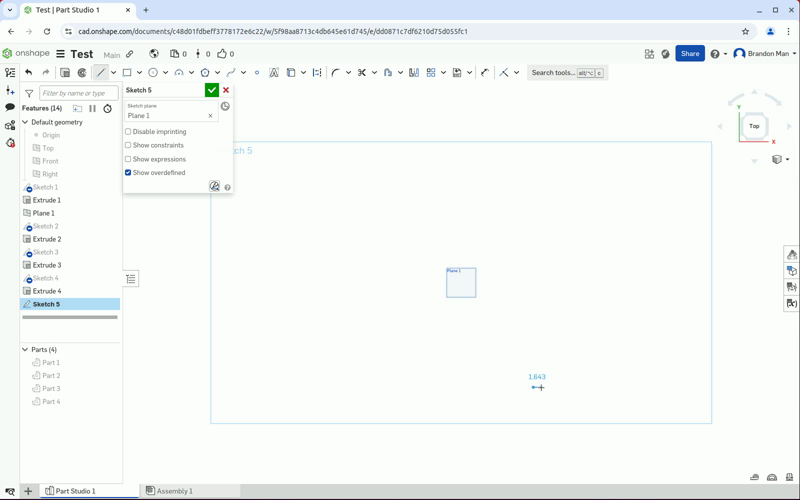
key_down(shift)
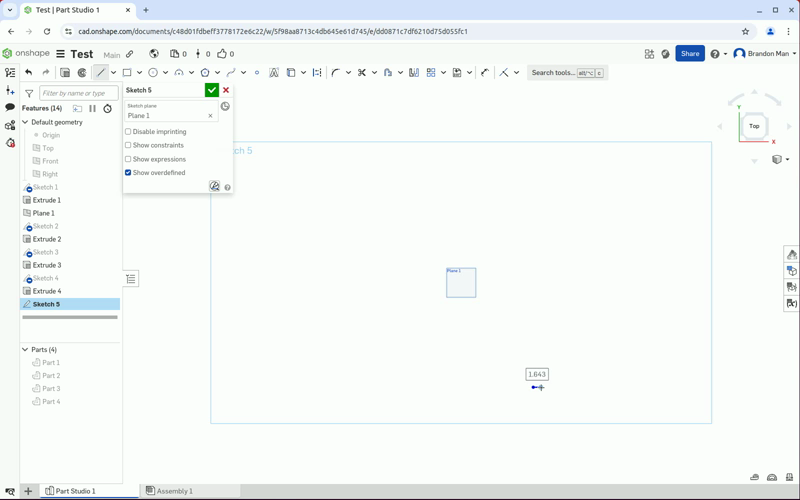
mouse_move(571, 387)
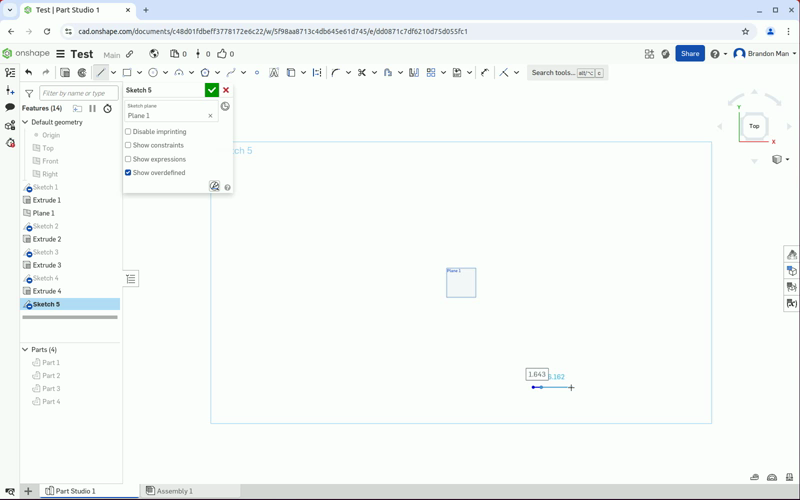
mouse_move(541, 347)
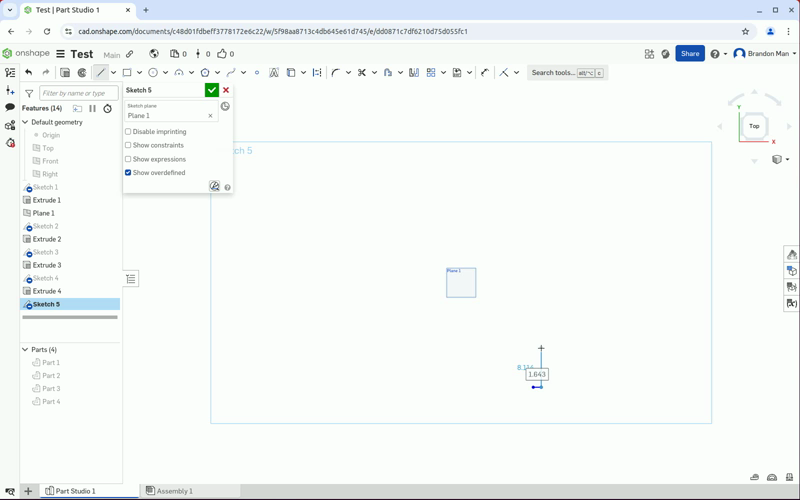
click(541, 347)
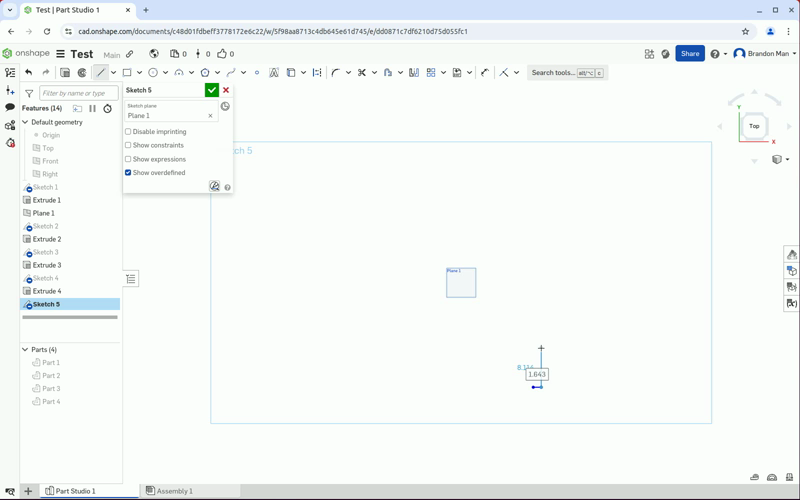
key_up(shift)
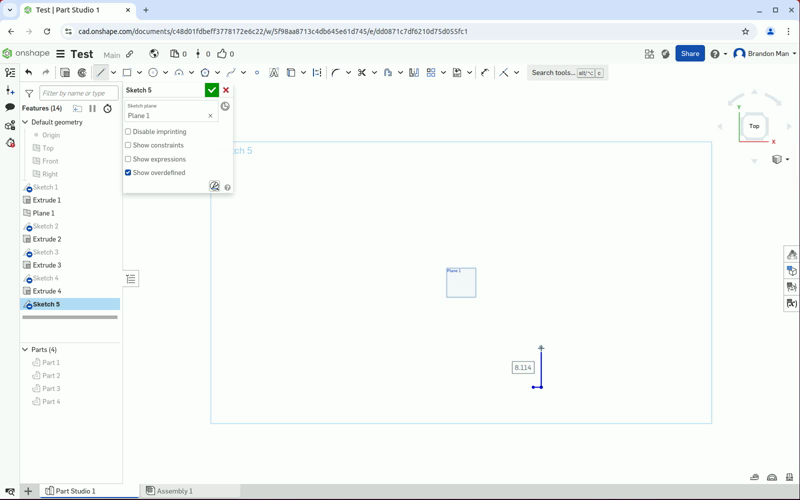
key_down(shift)
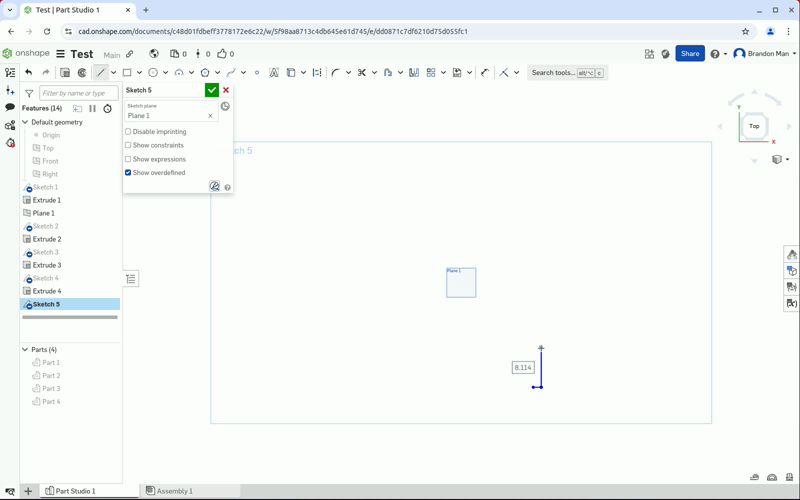
mouse_move(571, 347)
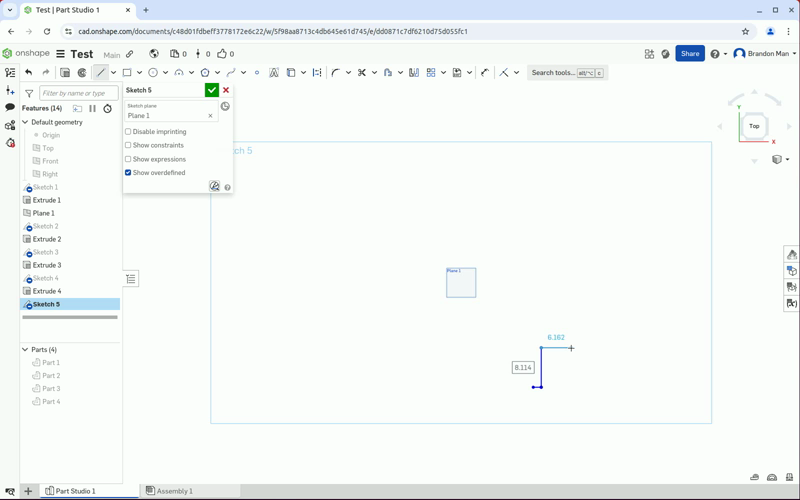
mouse_move(533, 347)
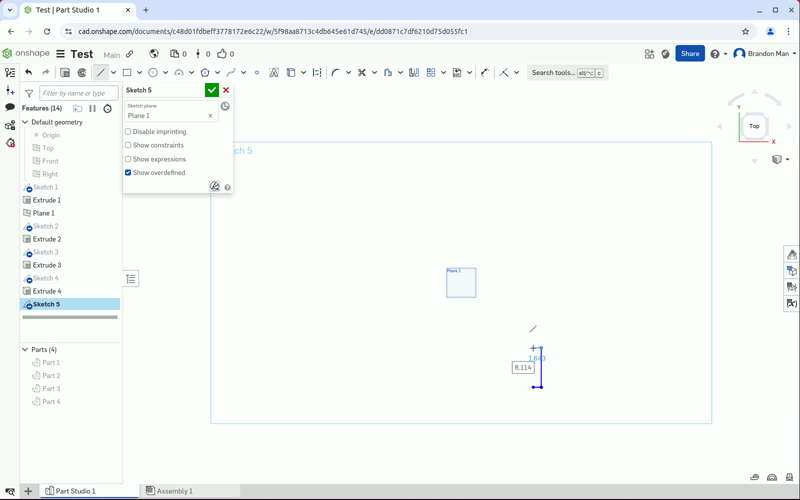
click(533, 347)
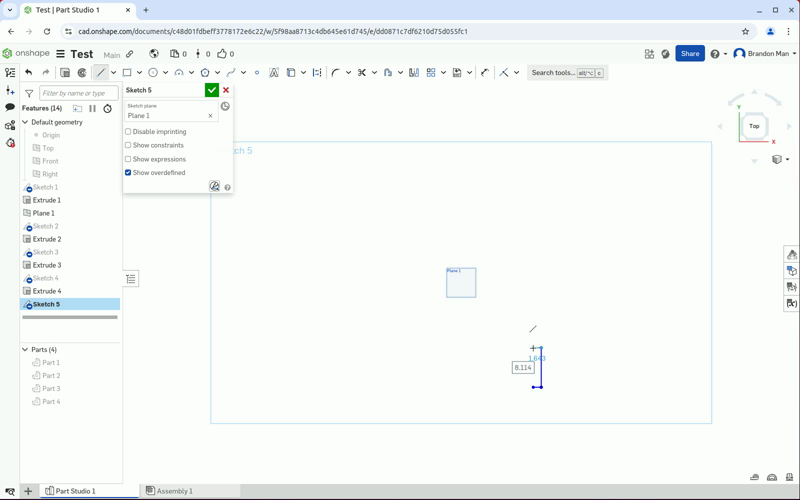
key_up(shift)
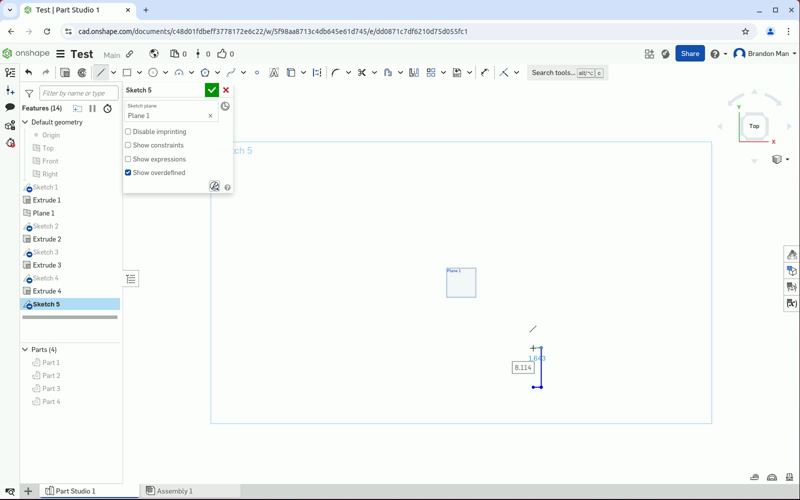
mouse_move(563, 347)
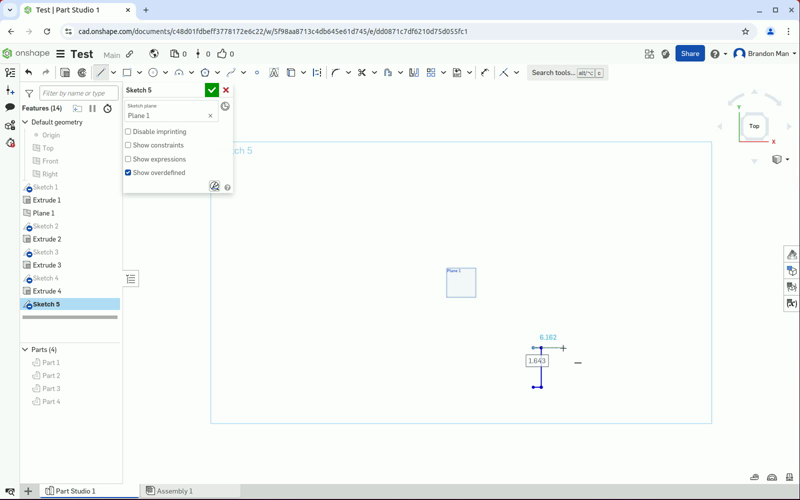
key_down(shift)
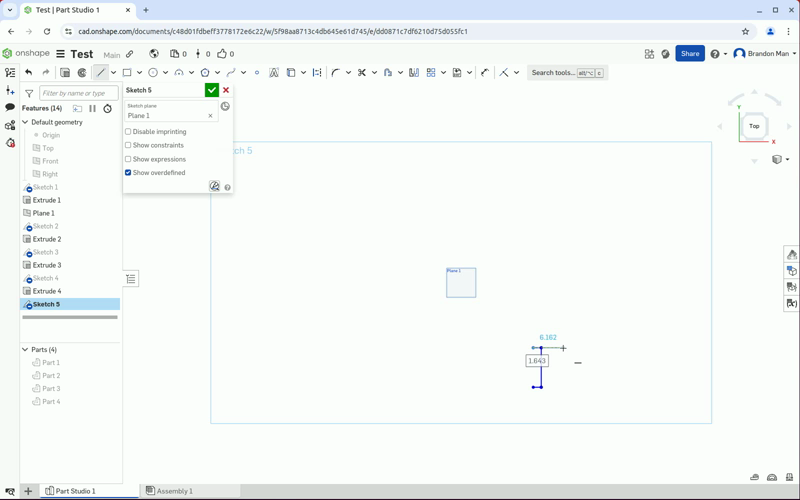
mouse_move(533, 387)
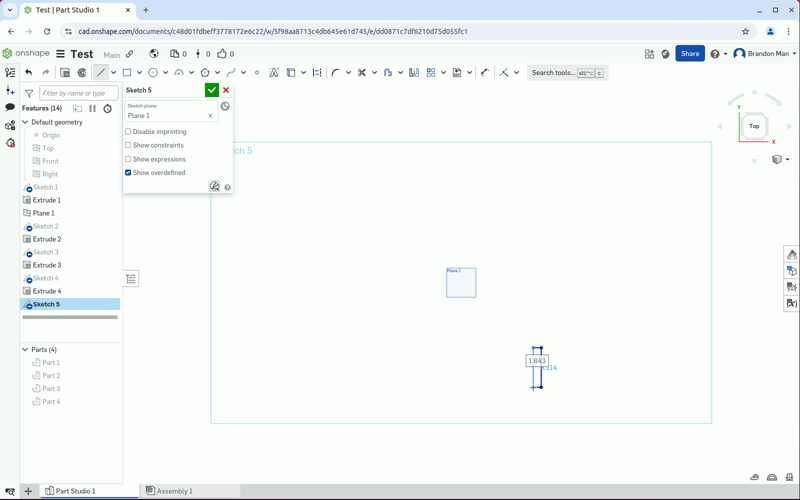
key_up(shift)
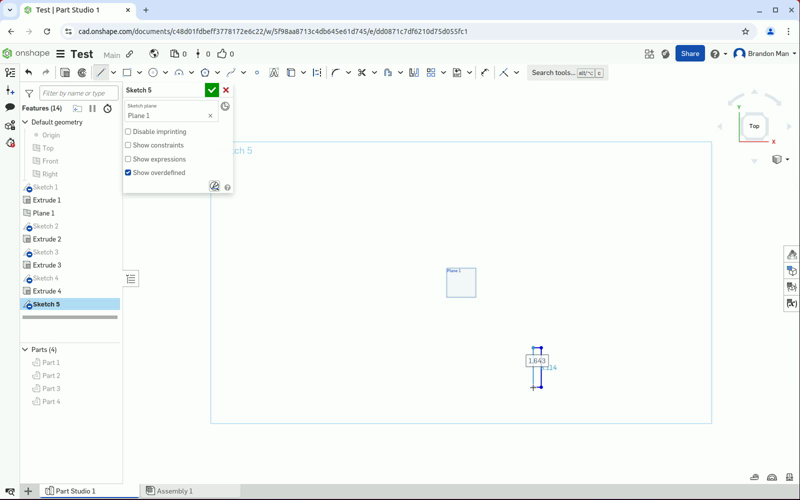
click(533, 387)
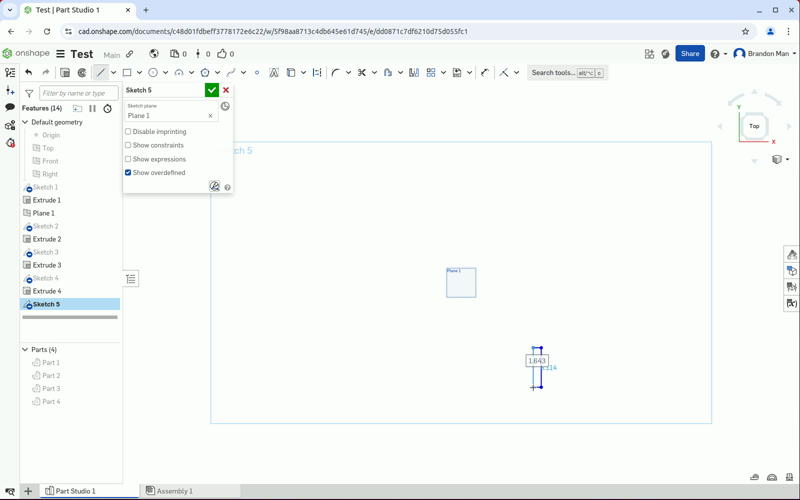
key(esc)
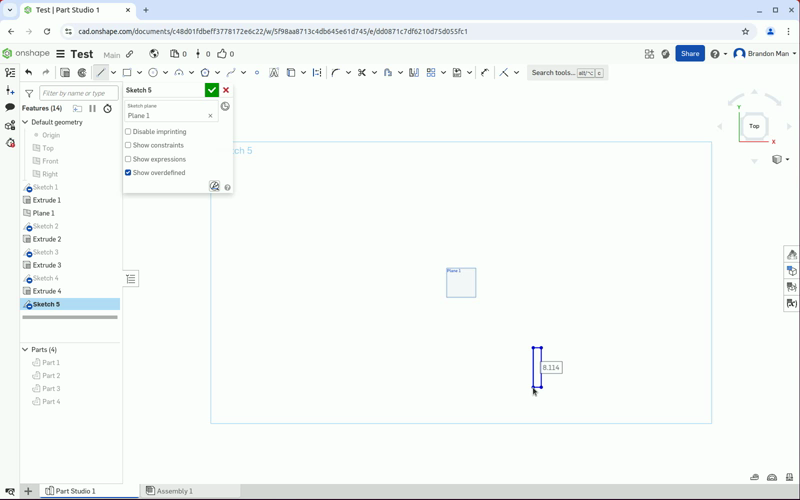
mouse_move(536, 350)
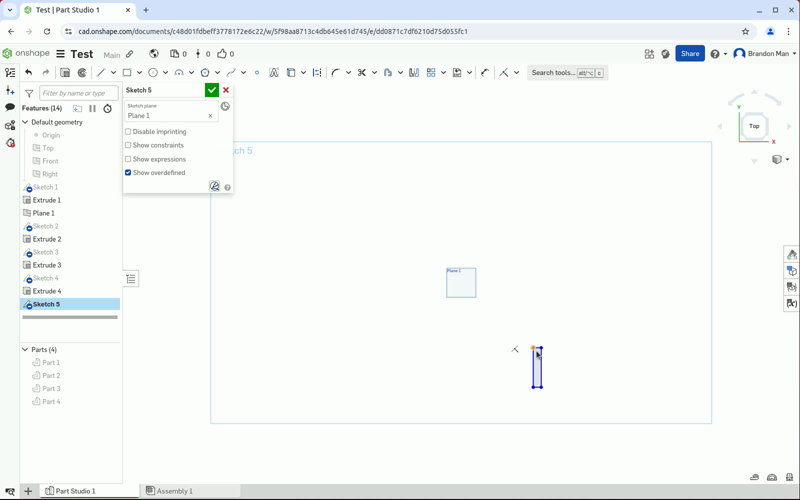
scroll(6)
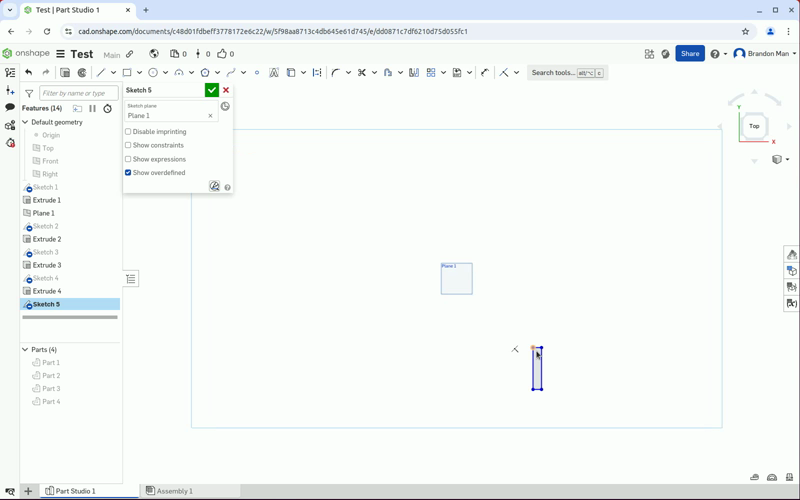
scroll(6)
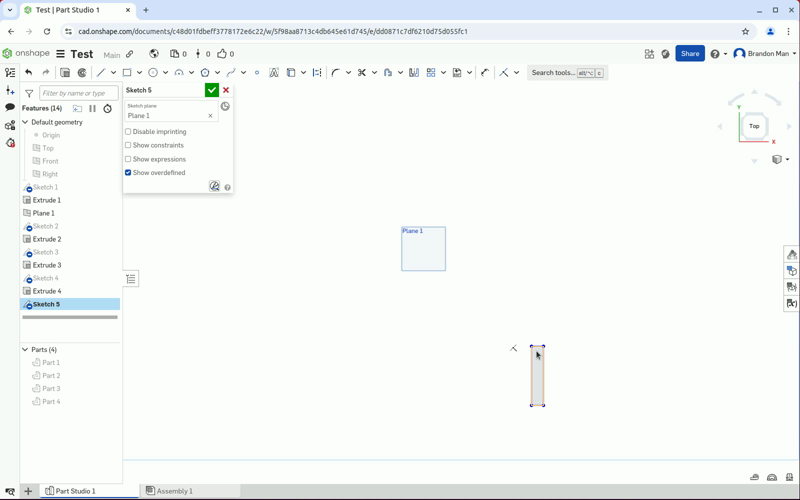
scroll(6)
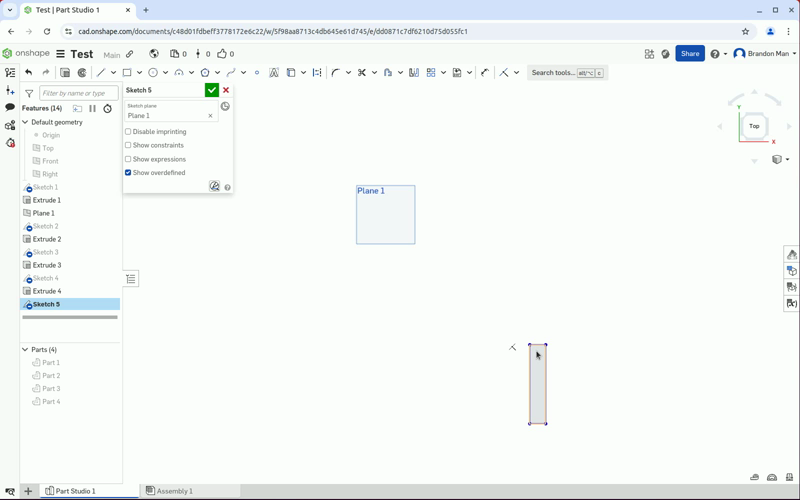
scroll(6)
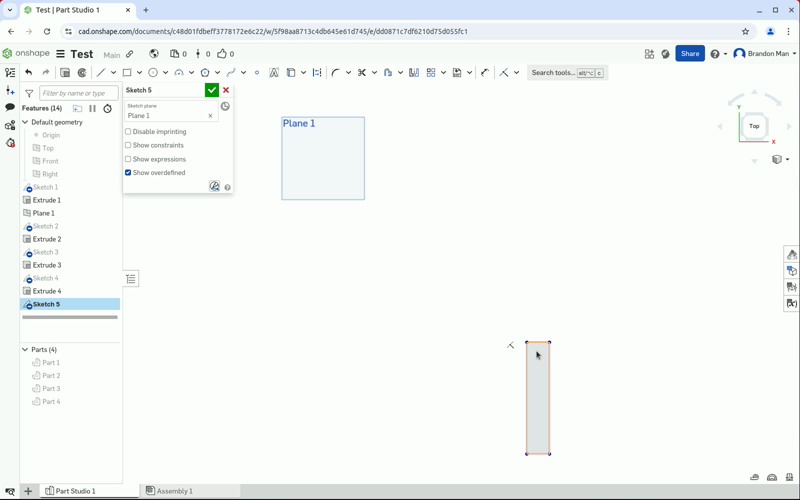
scroll(6)
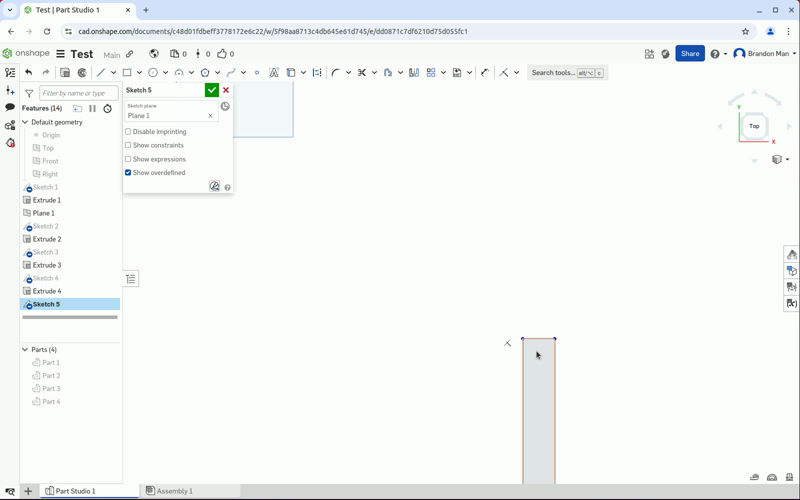
scroll(6)
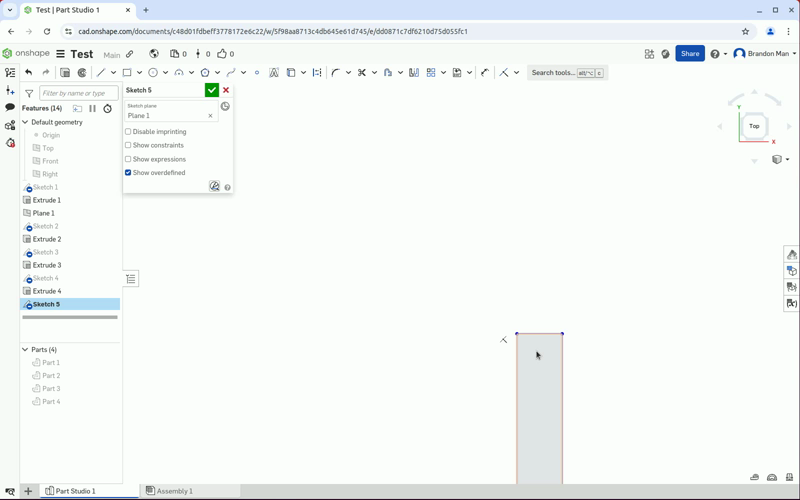
scroll(6)
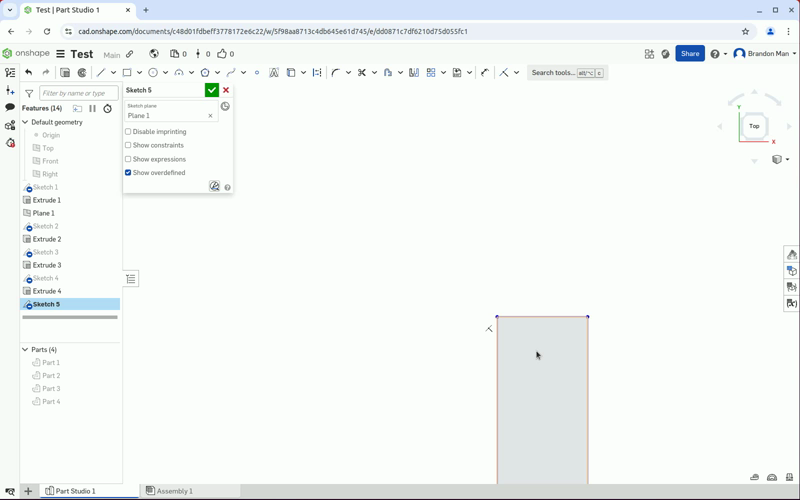
click(536, 350)
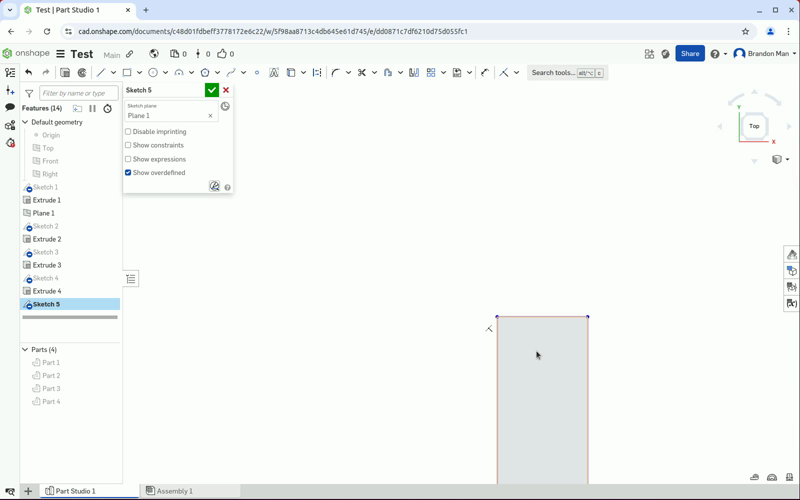
scroll(-6)
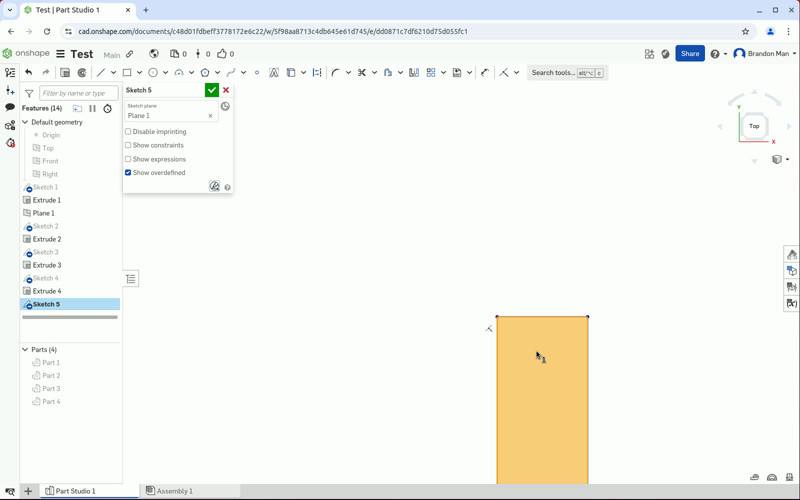
scroll(-6)
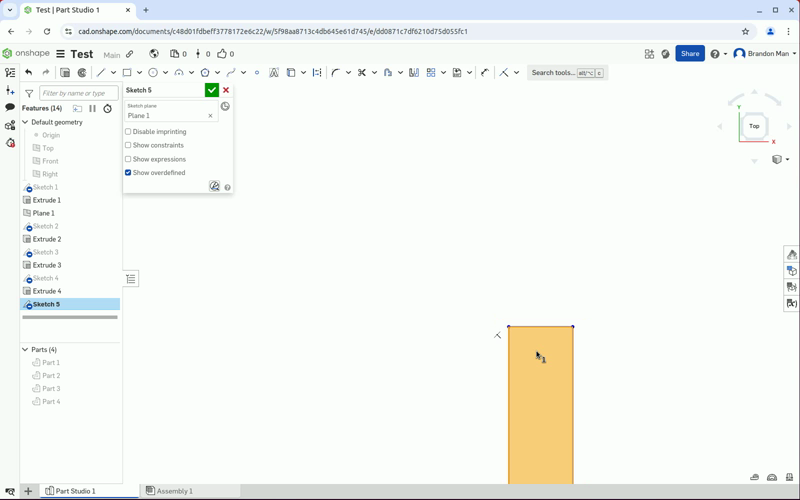
scroll(-6)
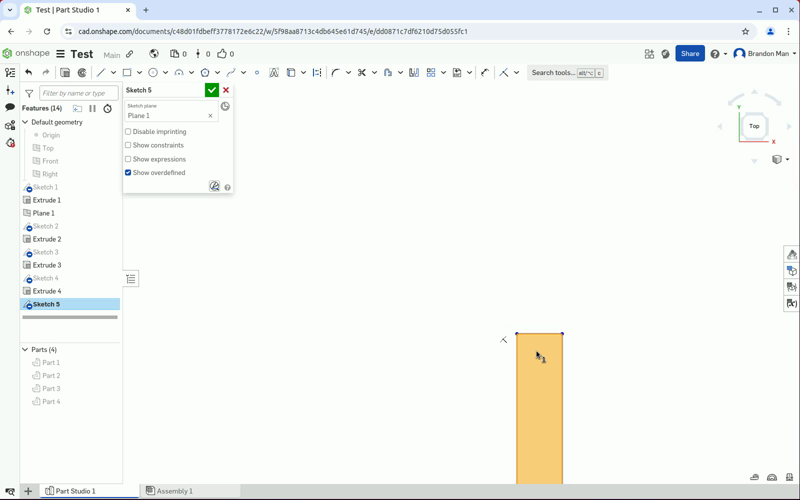
scroll(-6)
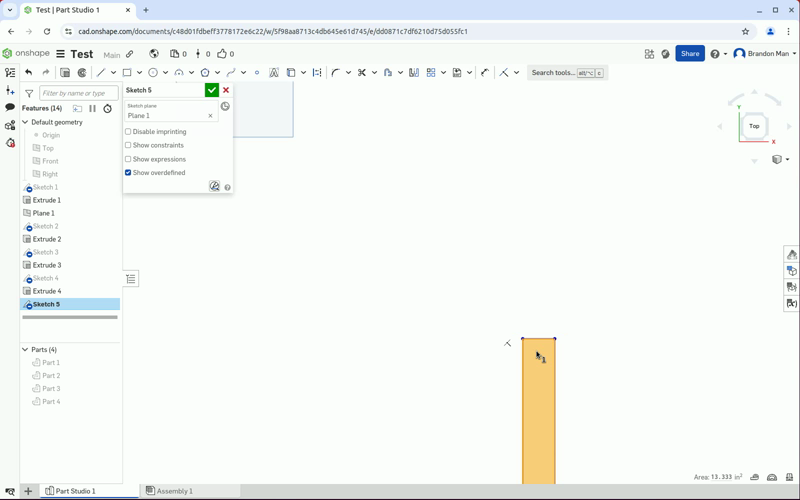
scroll(-6)
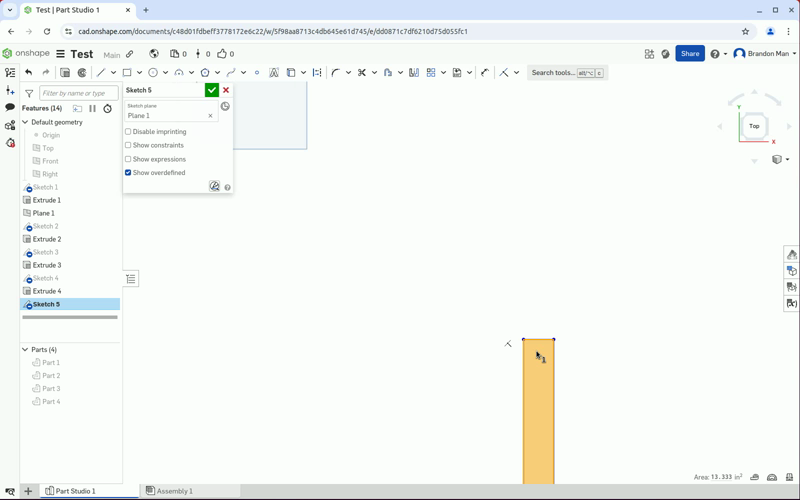
scroll(-6)
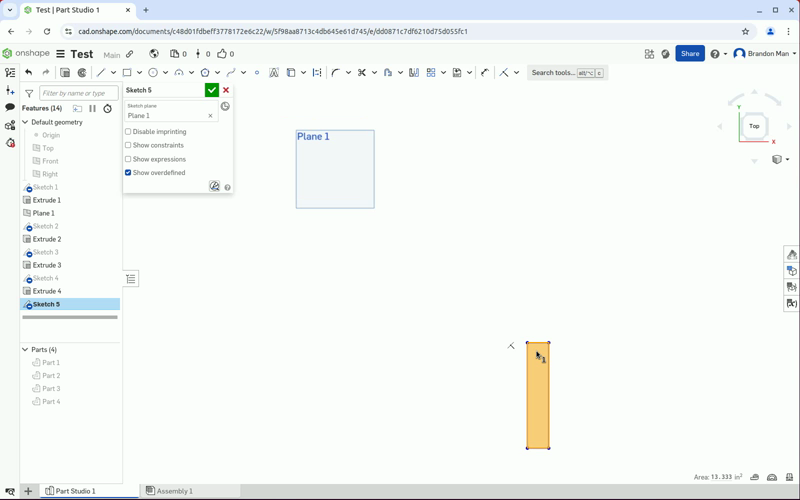
scroll(-6)
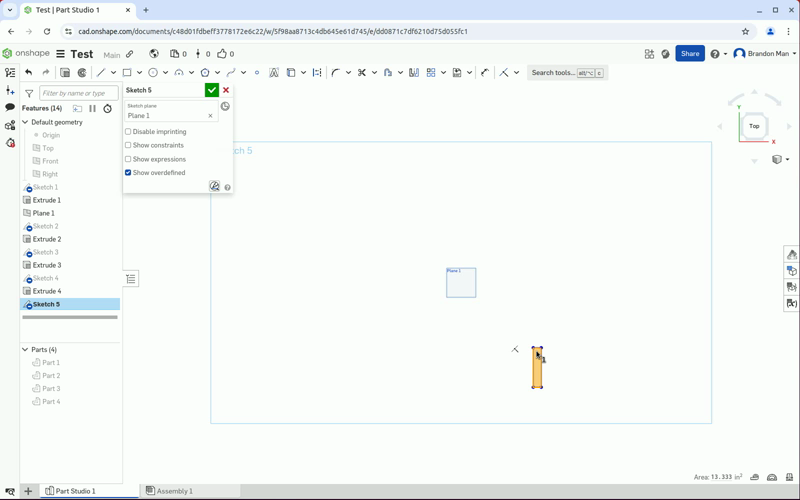
mouse_move(73, 352)
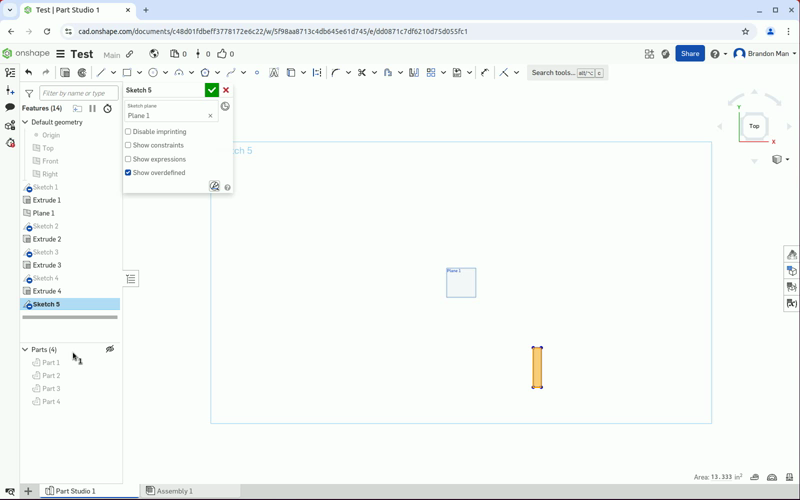
key(shift+y)
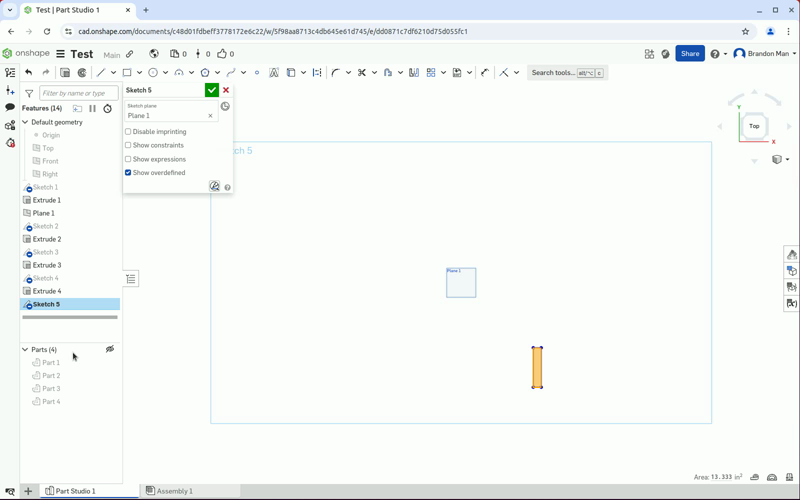
key(shift+e)
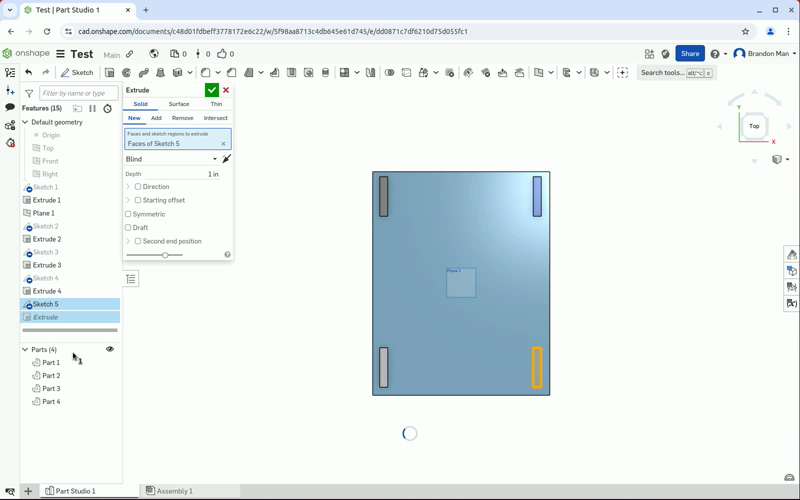
mouse_move(143, 106)
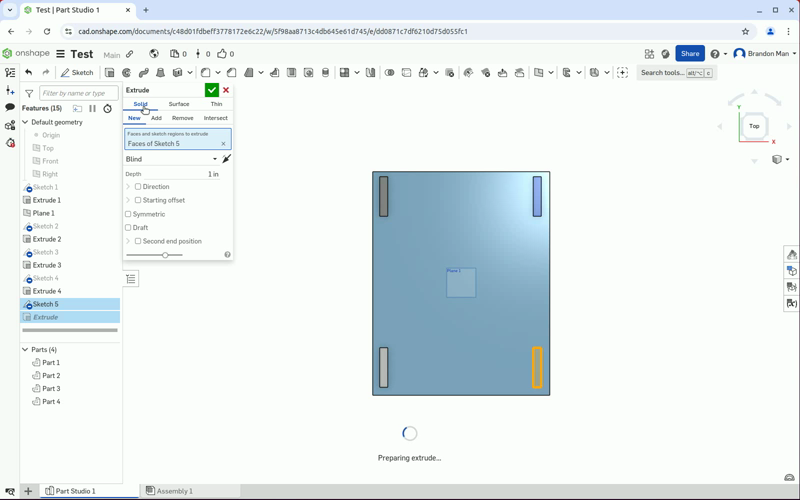
click(143, 106)
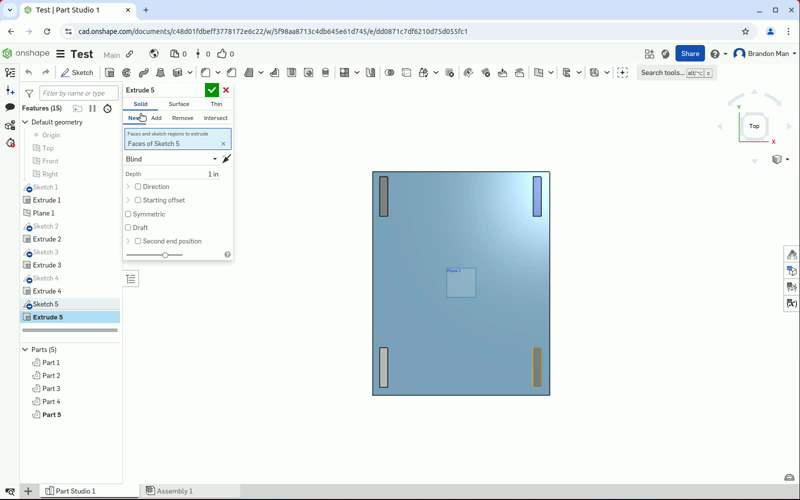
mouse_move(137, 120)
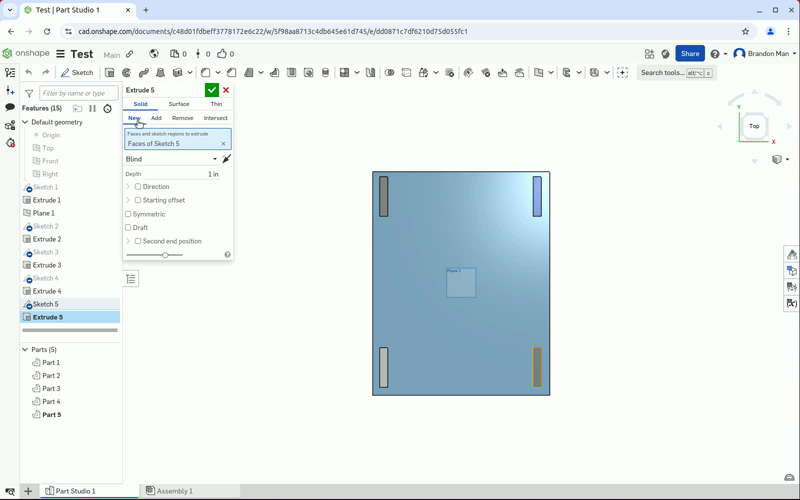
click(137, 120)
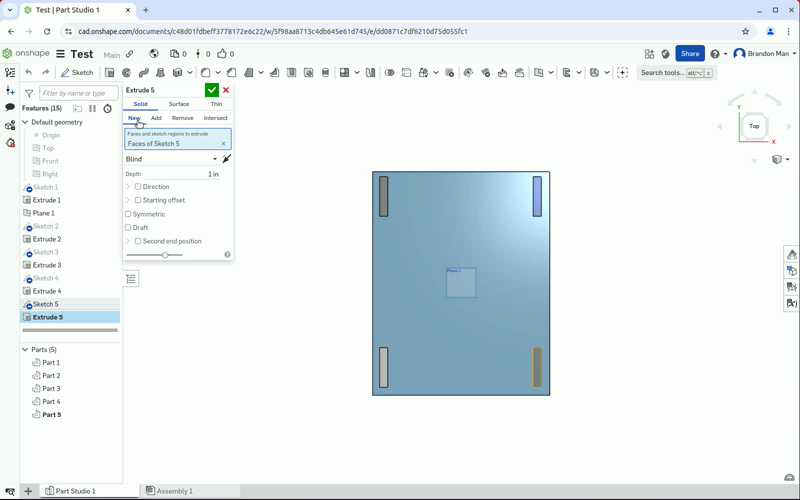
key(tab, 4)
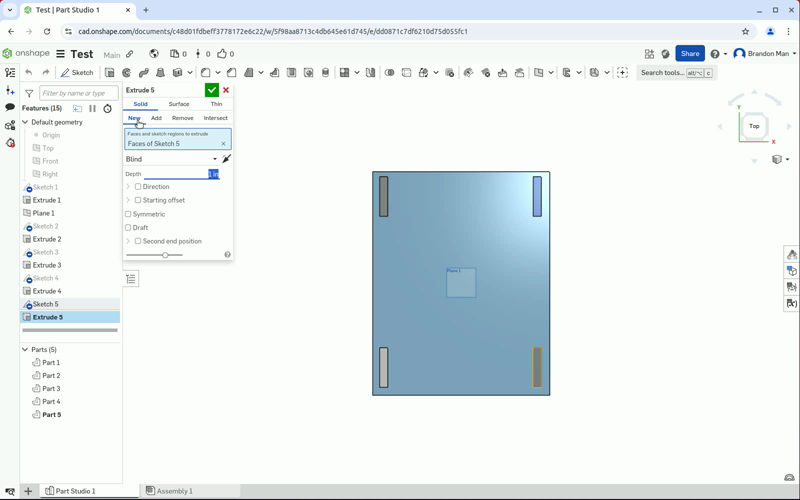
text(1.926)
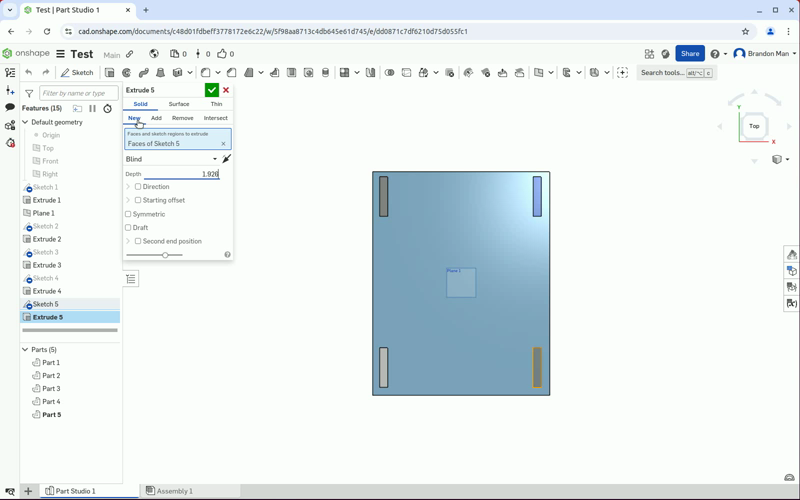
key(enter)
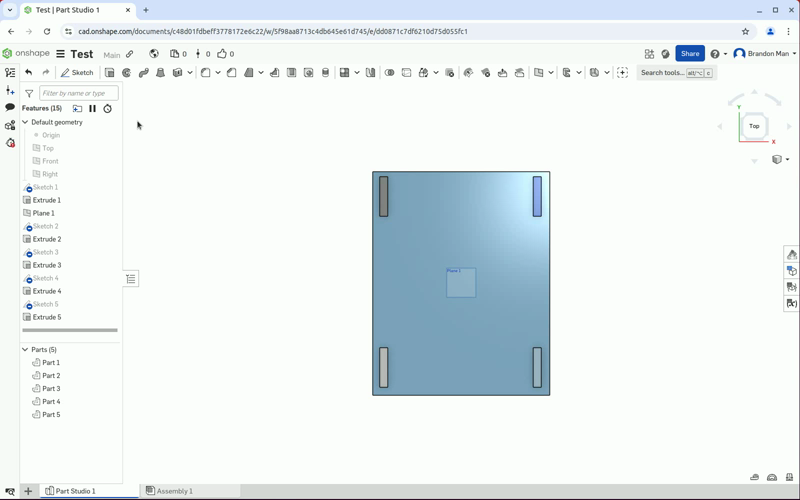
key(shift+h)
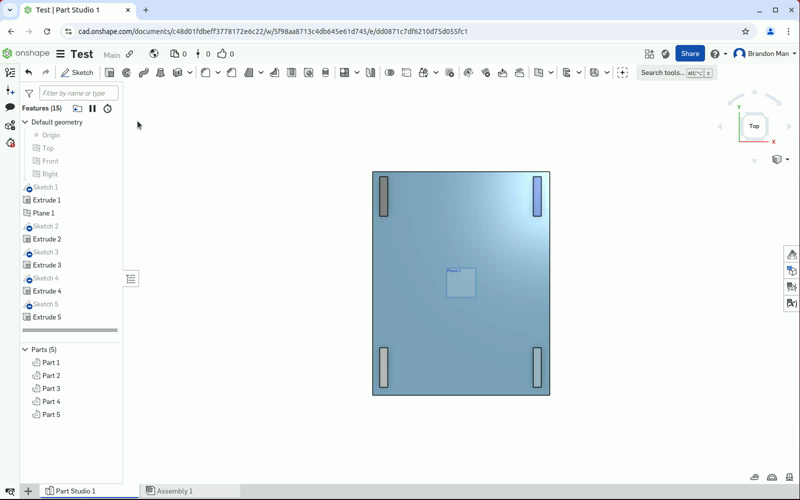
key(shift+h)
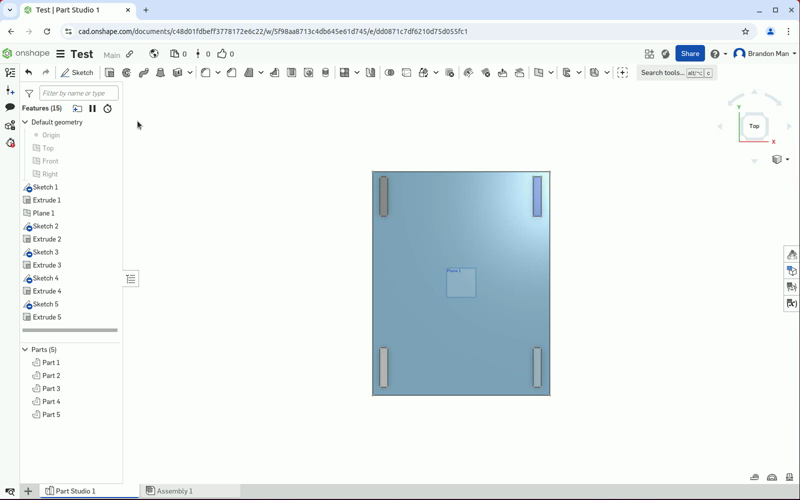
key(shift+7)
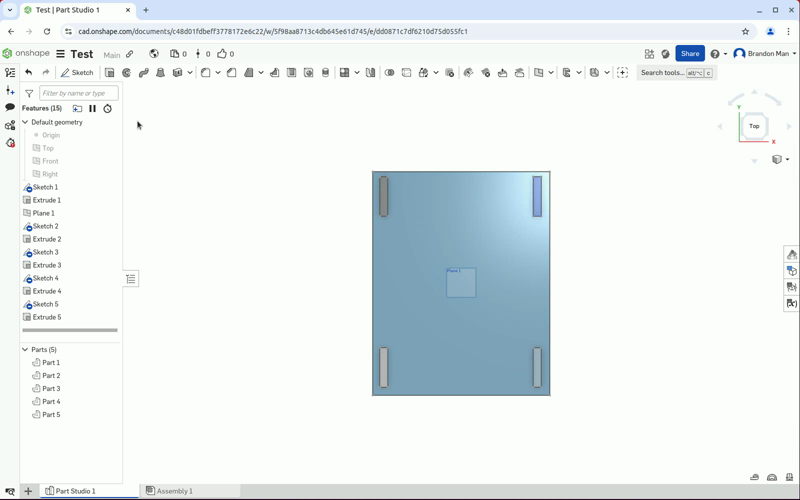
key(up, 3)
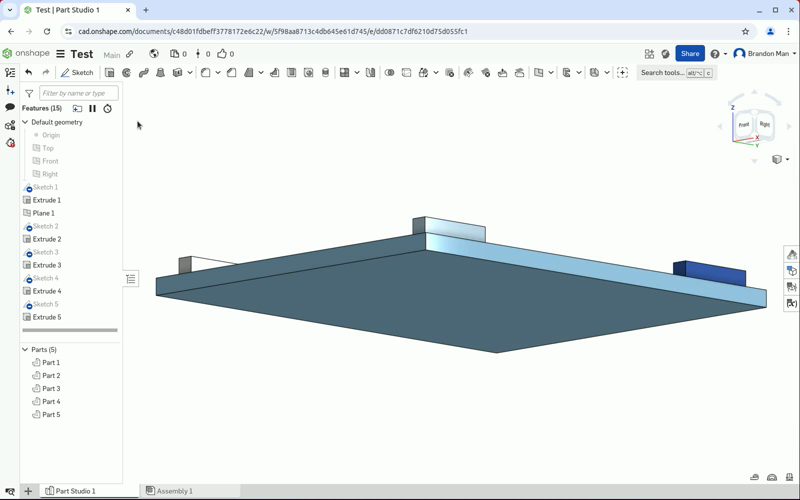
key(left, 3)
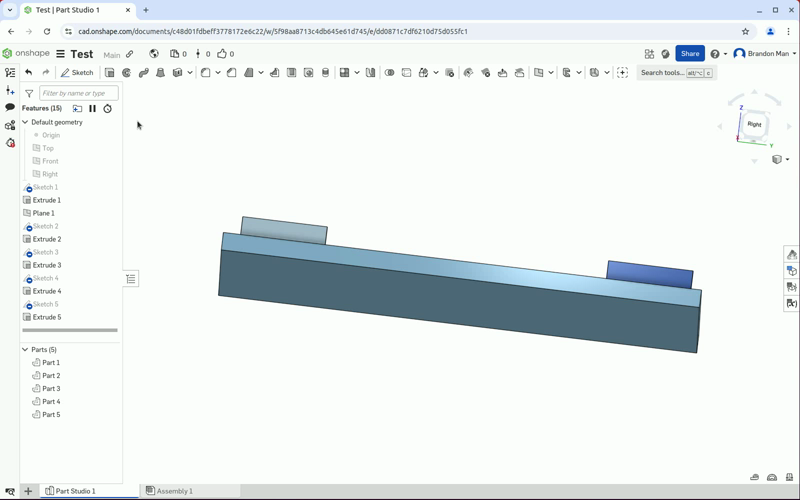
key(right, 3)
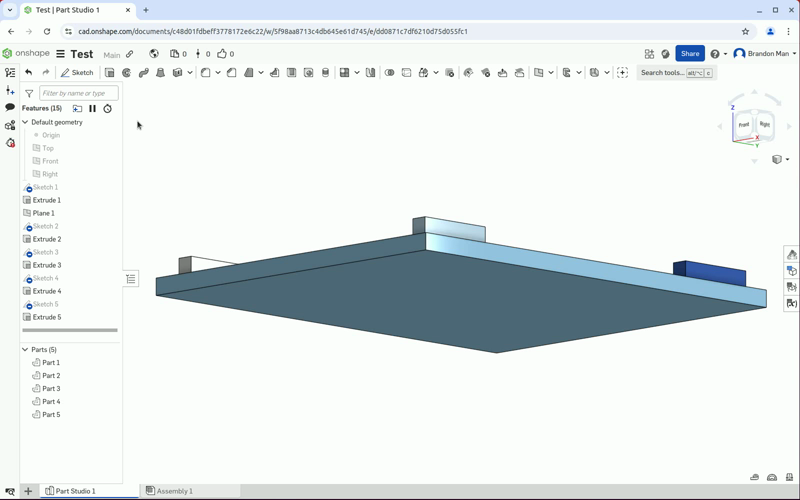
key(down, 3)
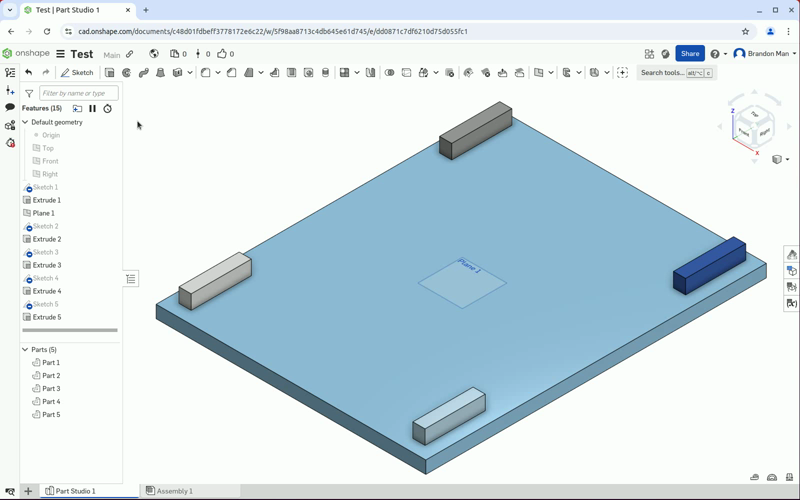
mouse_move(73, 189)
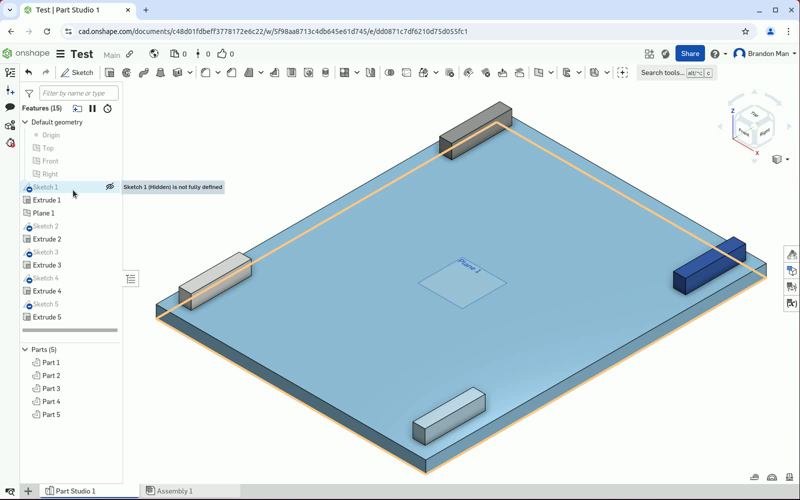
click(73, 189)